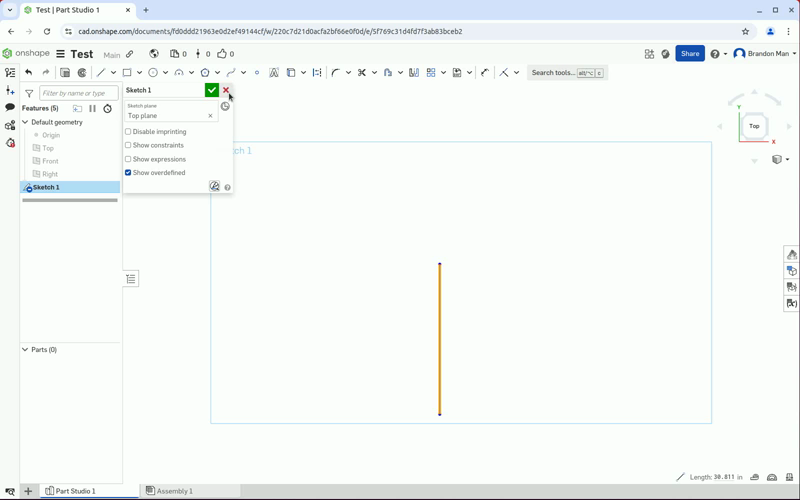
key(shift+h)
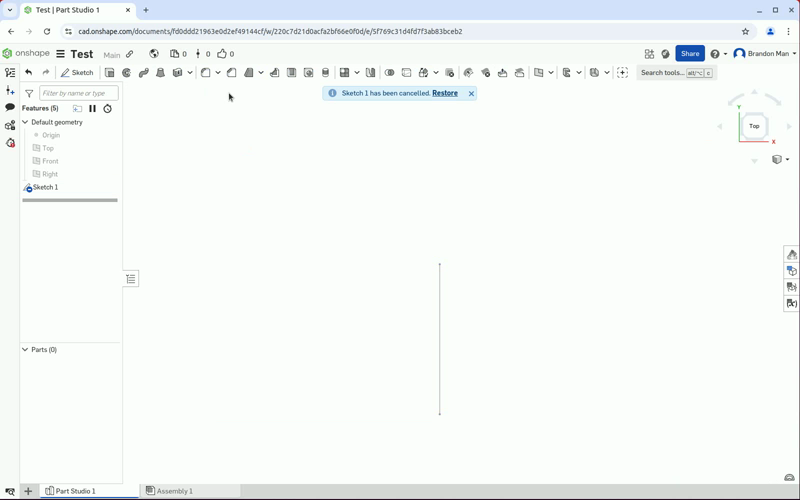
key(shift+s)
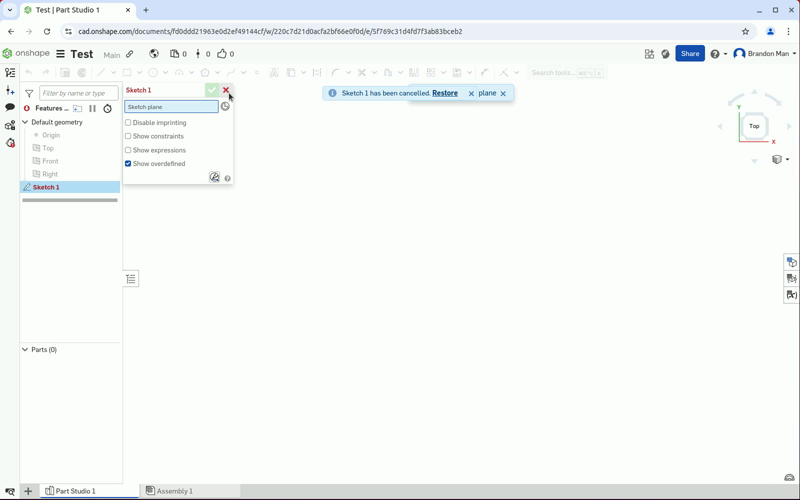
mouse_move(73, 150)
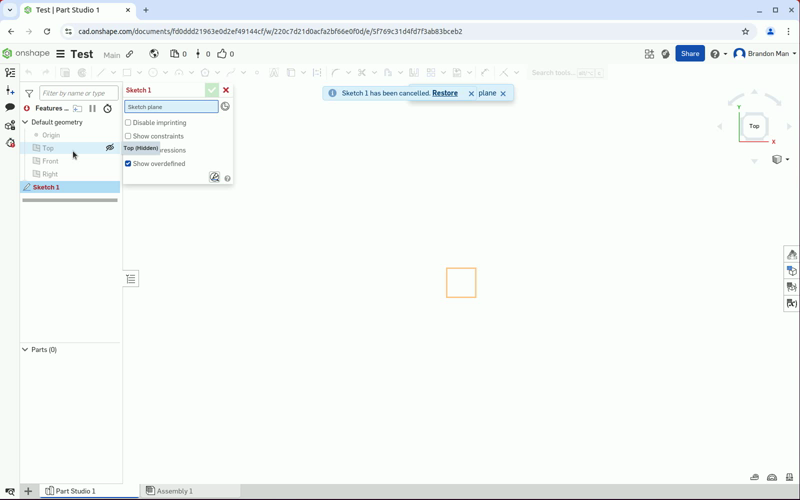
click(73, 150)
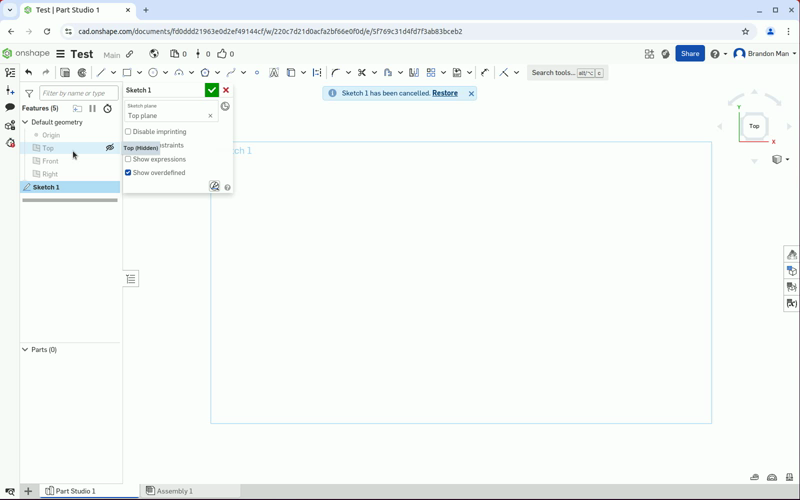
mouse_move(73, 352)
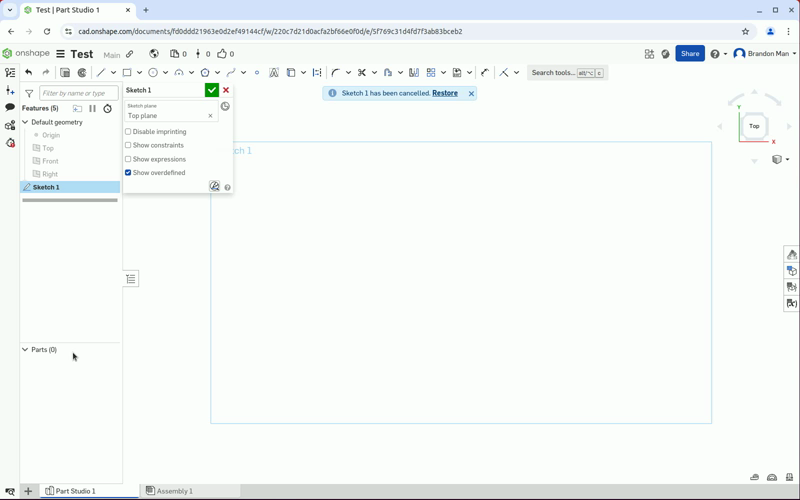
key(y)
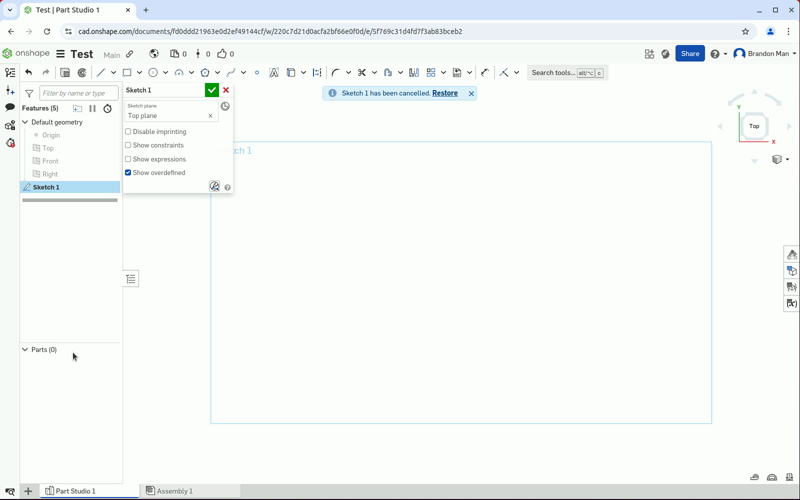
key(c)
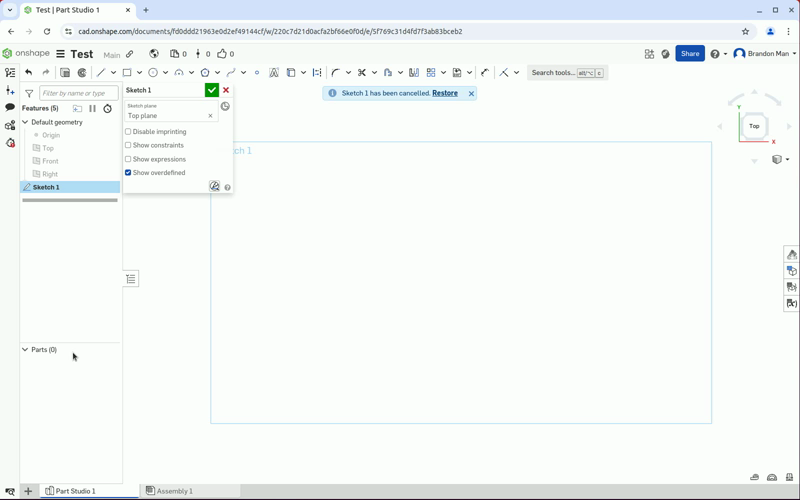
key_down(shift)
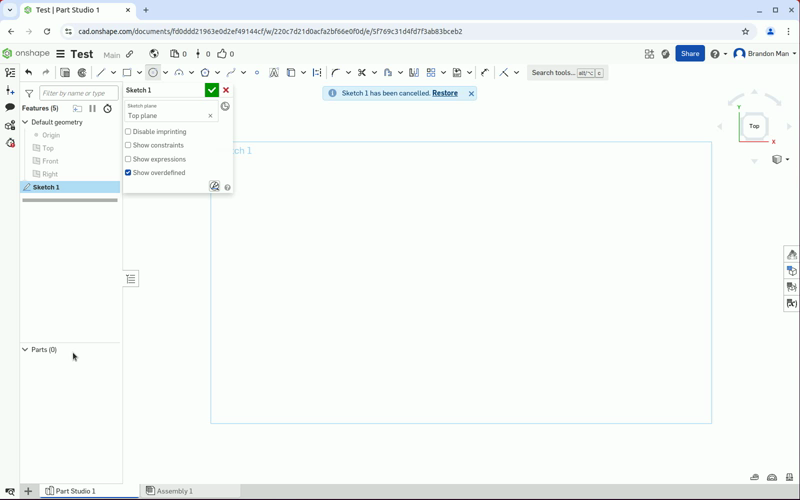
mouse_move(460, 282)
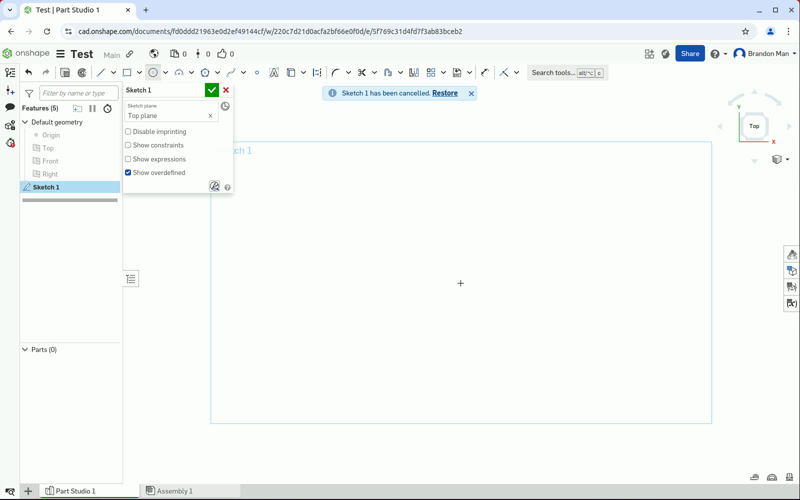
click(460, 282)
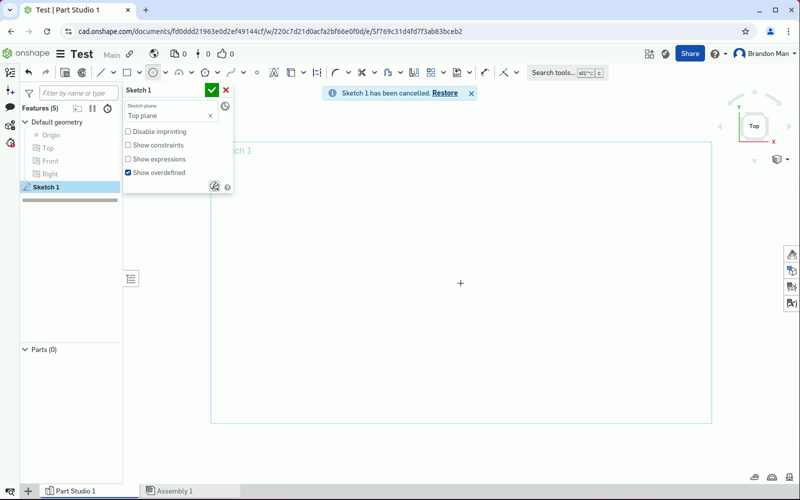
key_up(shift)
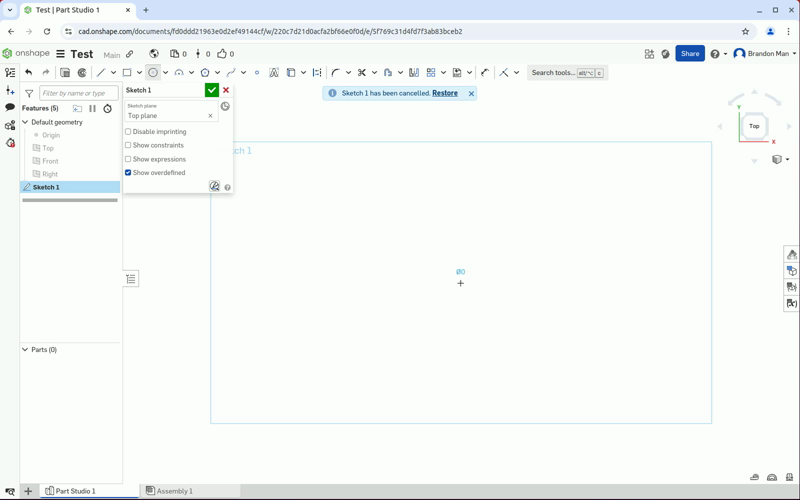
mouse_move(526, 282)
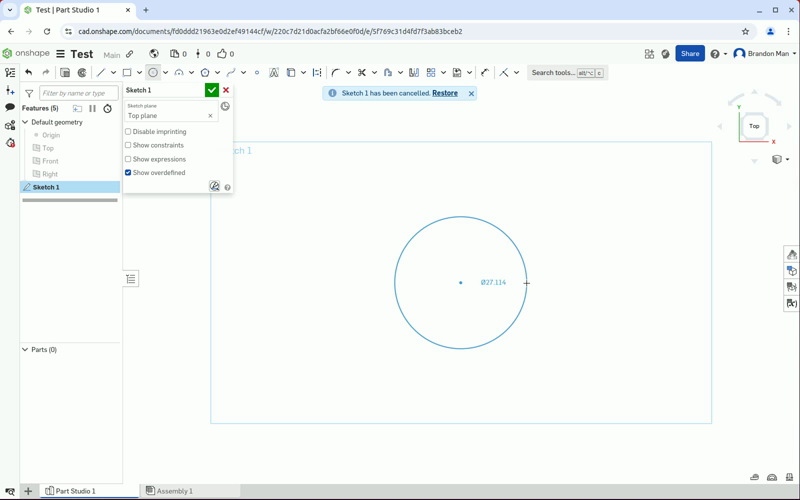
click(526, 282)
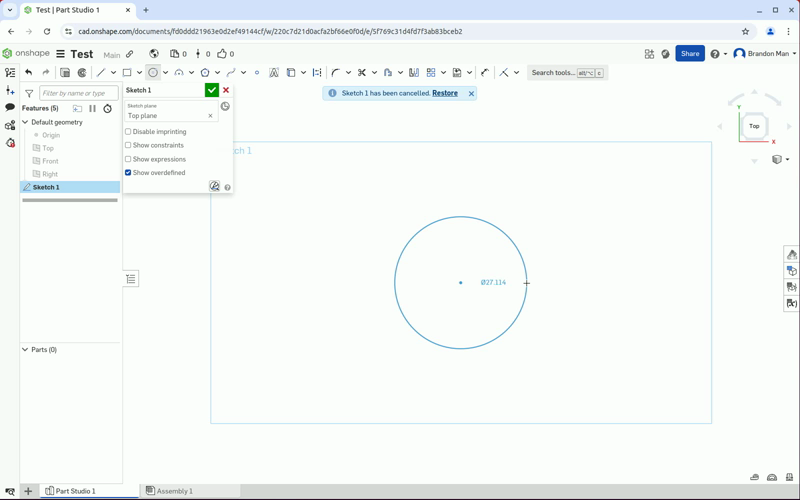
key(esc)
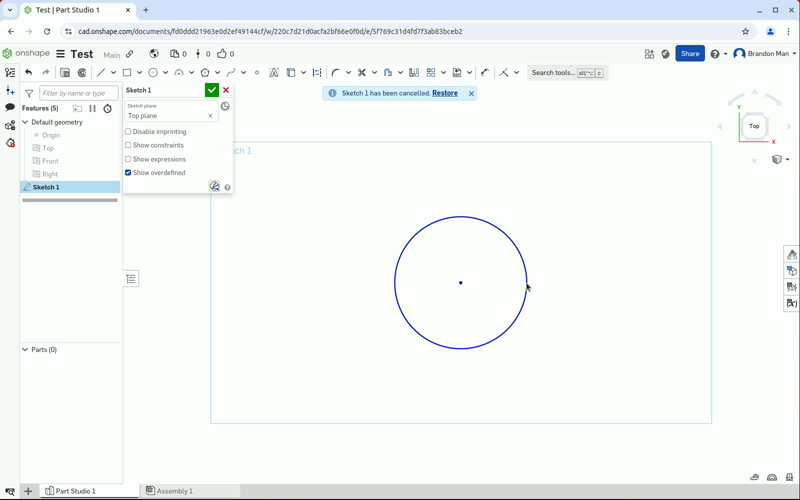
key(c)
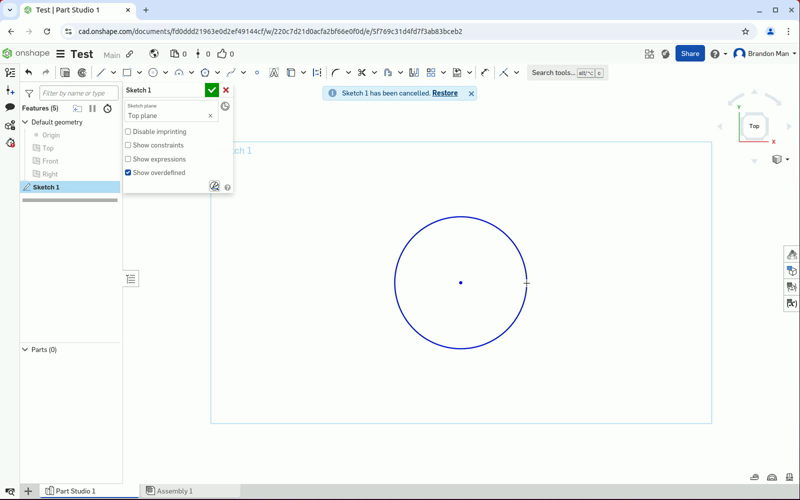
key_down(shift)
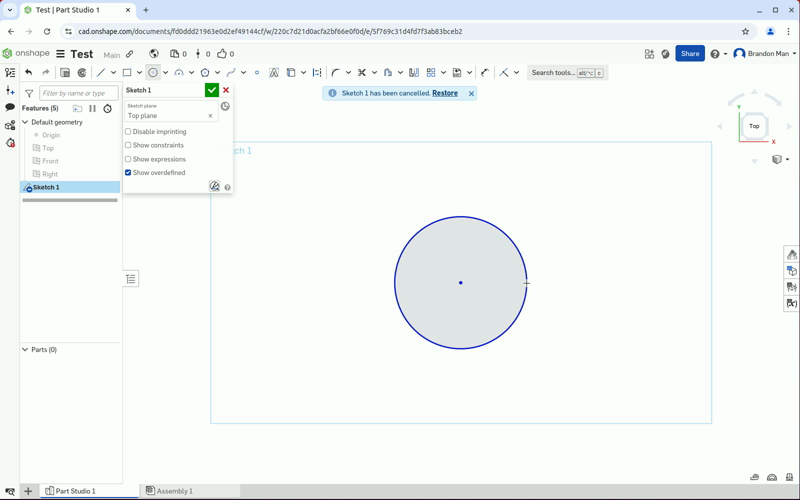
mouse_move(460, 282)
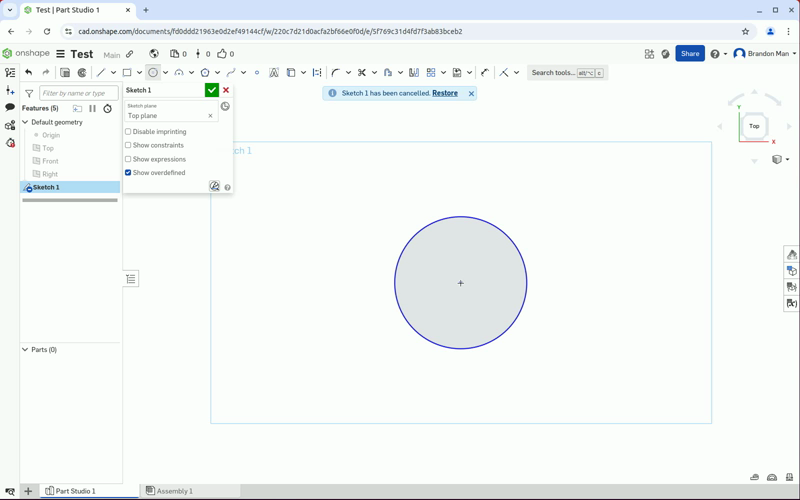
click(460, 282)
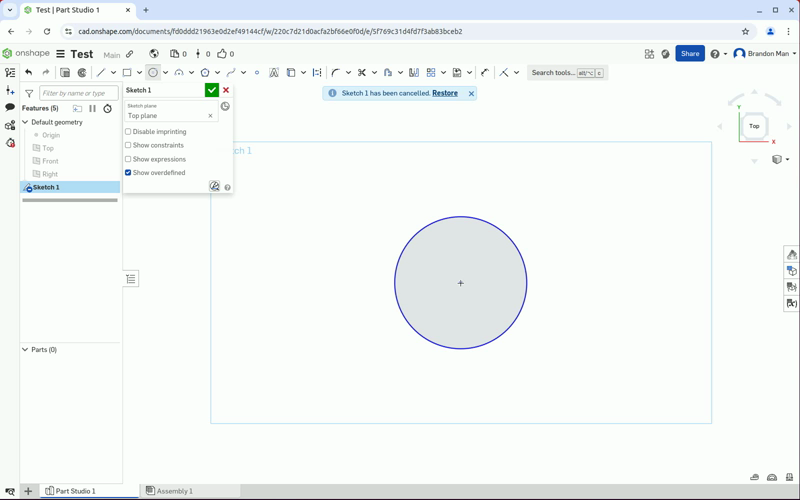
key_up(shift)
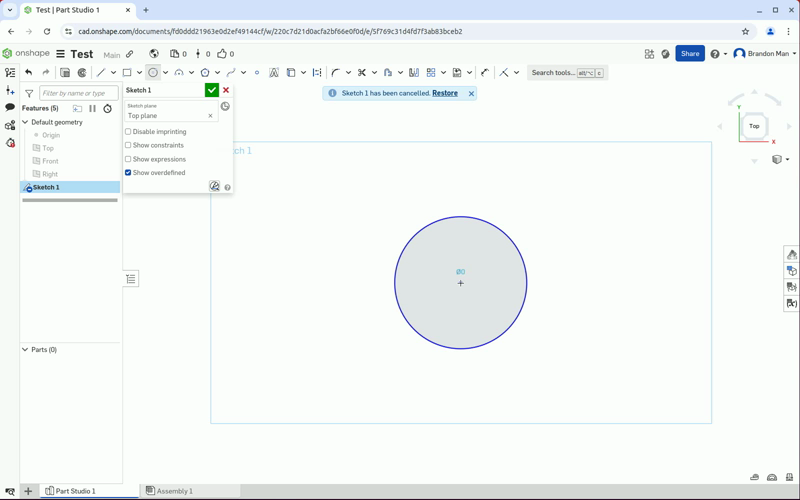
mouse_move(512, 282)
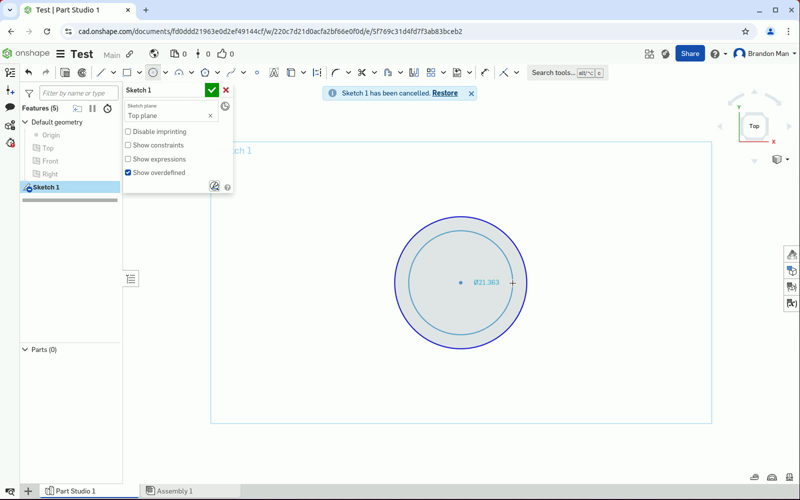
click(512, 282)
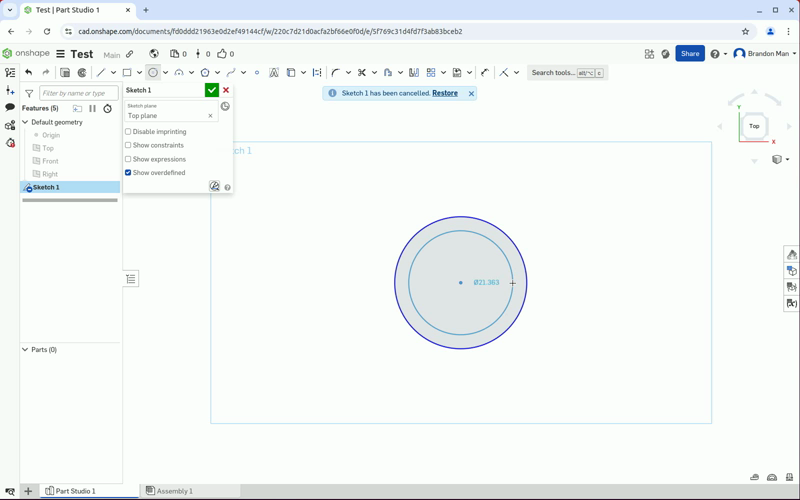
key(esc)
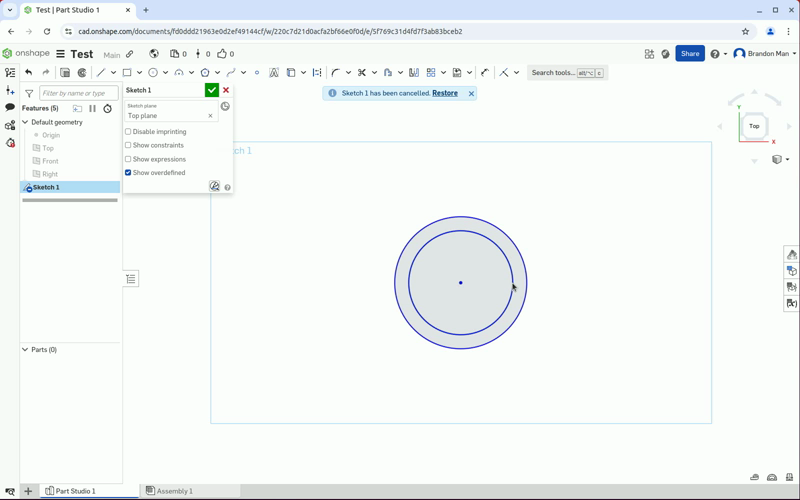
mouse_move(485, 336)
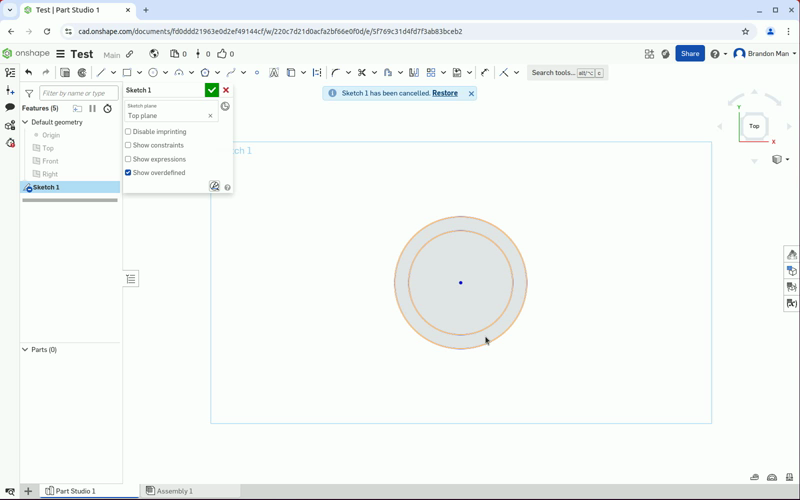
click(485, 336)
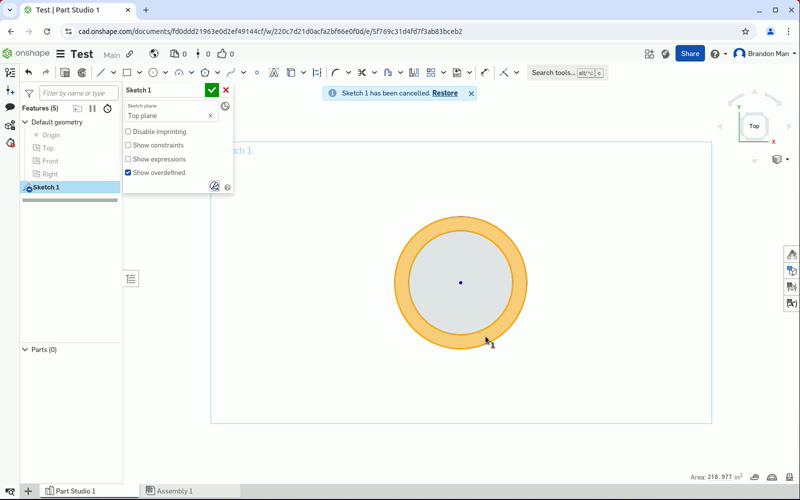
mouse_move(73, 352)
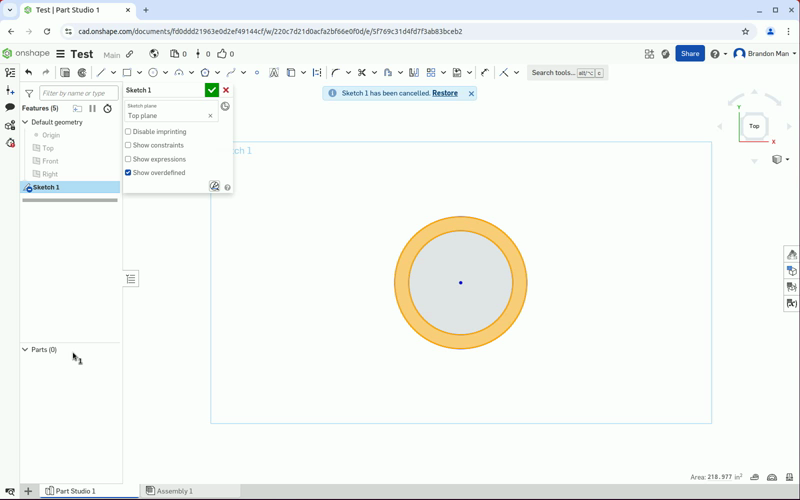
key(shift+y)
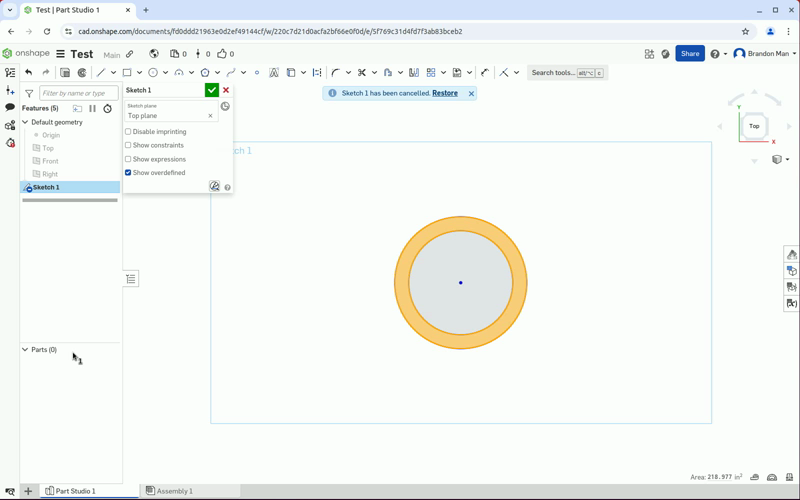
key(shift+e)
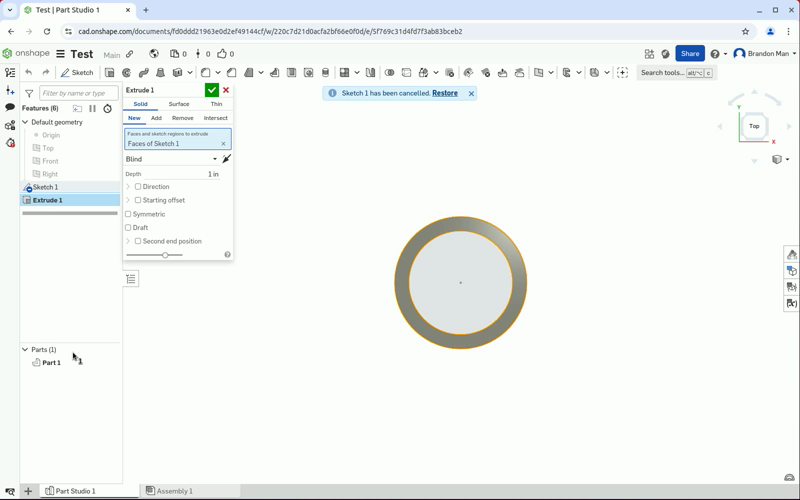
mouse_move(143, 106)
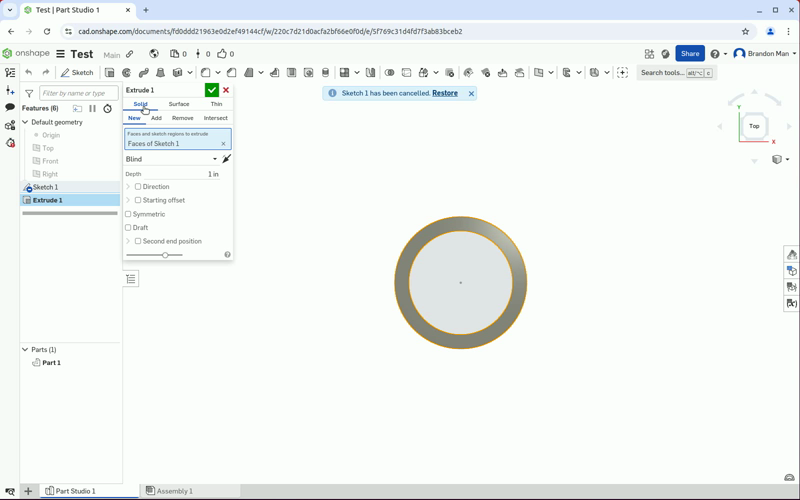
click(143, 106)
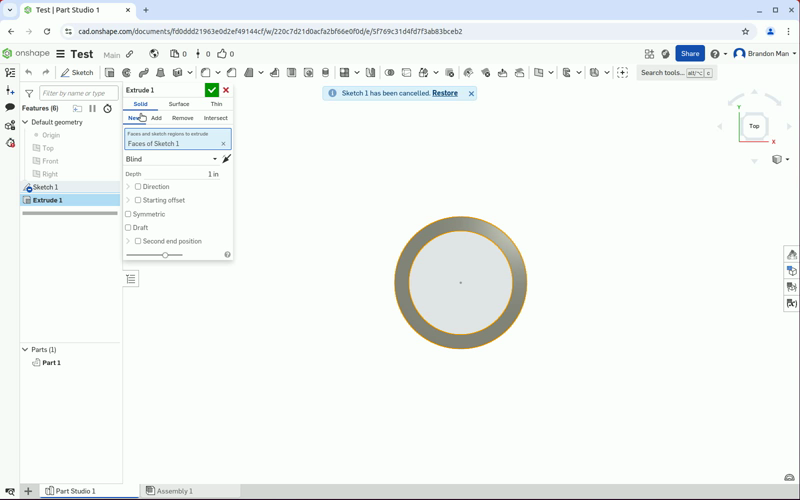
mouse_move(137, 120)
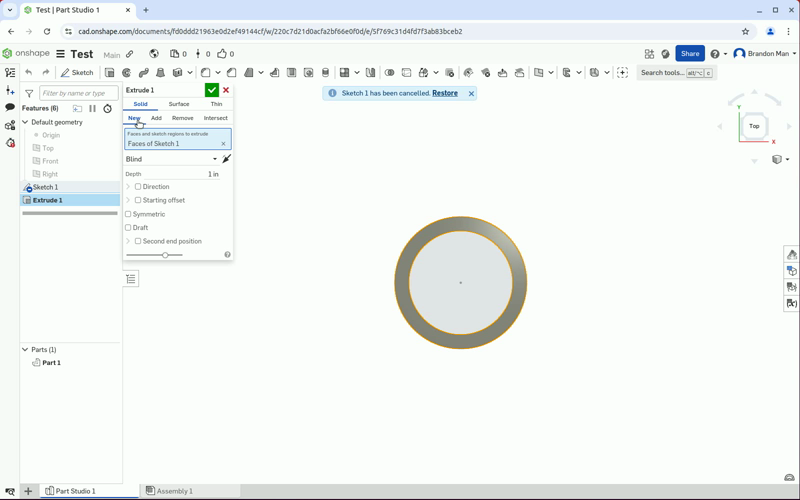
click(137, 120)
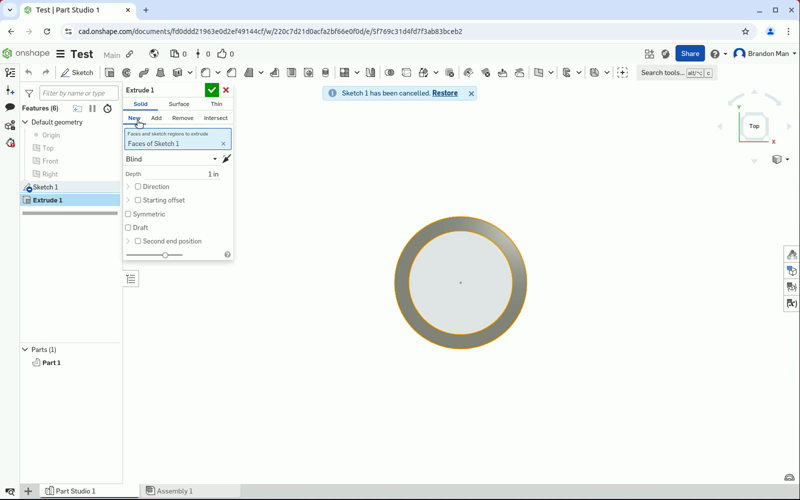
key(tab, 4)
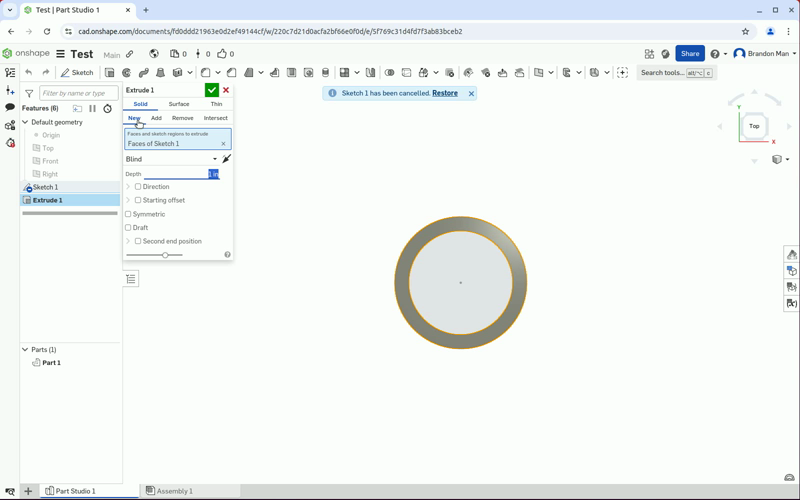
text(11.554)
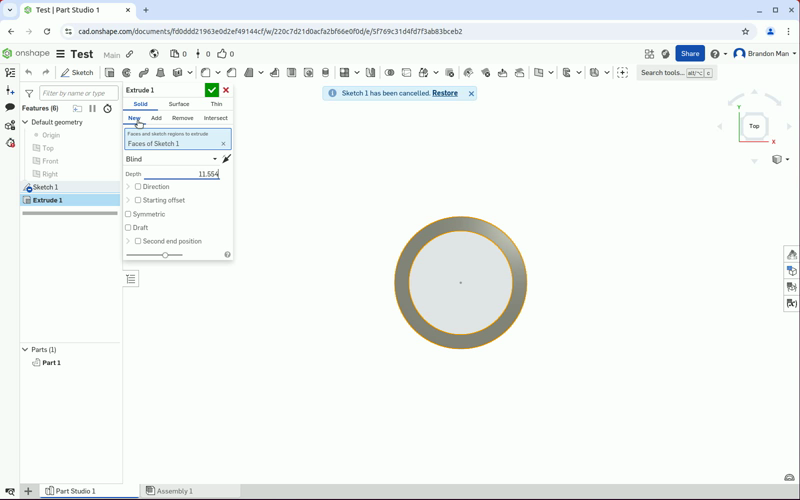
key(enter)
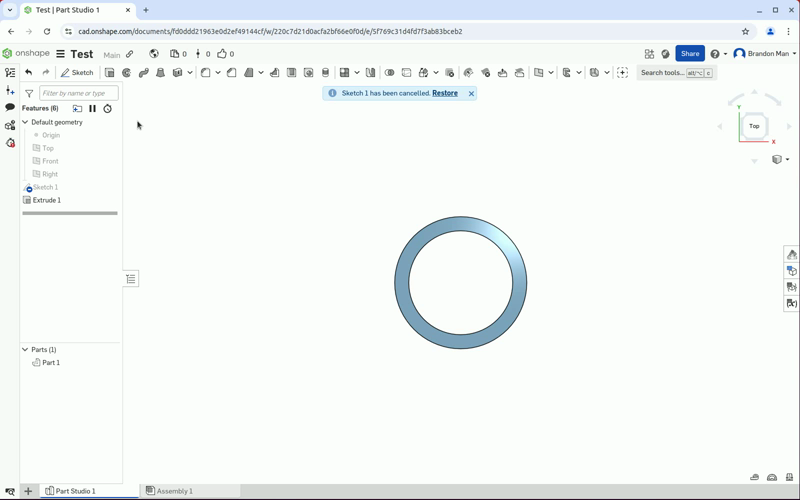
key(shift+h)
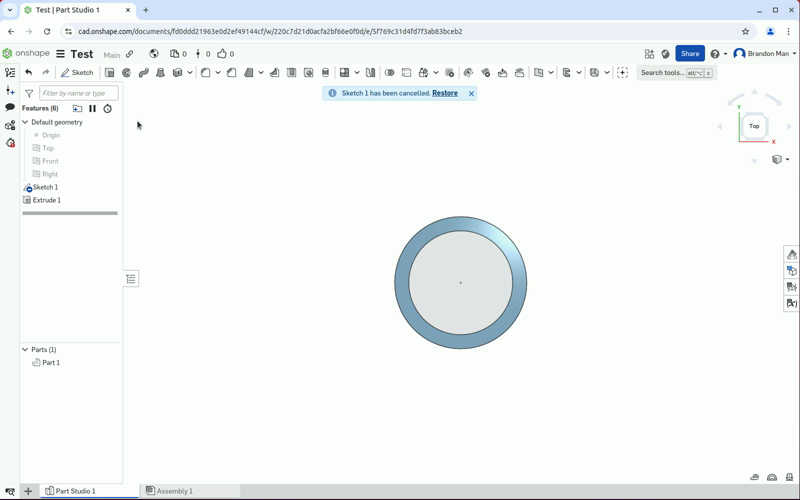
key(shift+h)
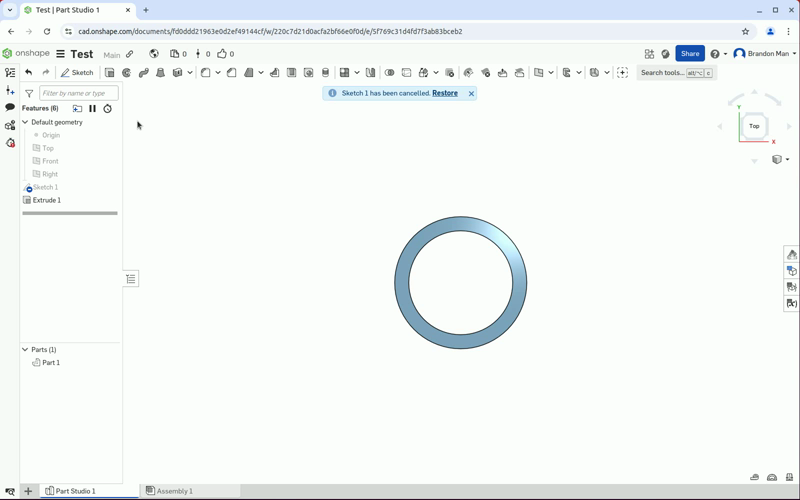
mouse_move(73, 189)
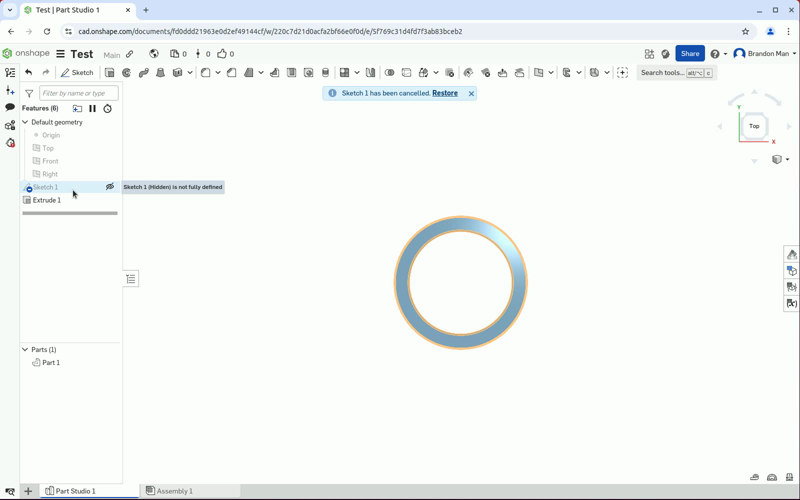
click(73, 189)
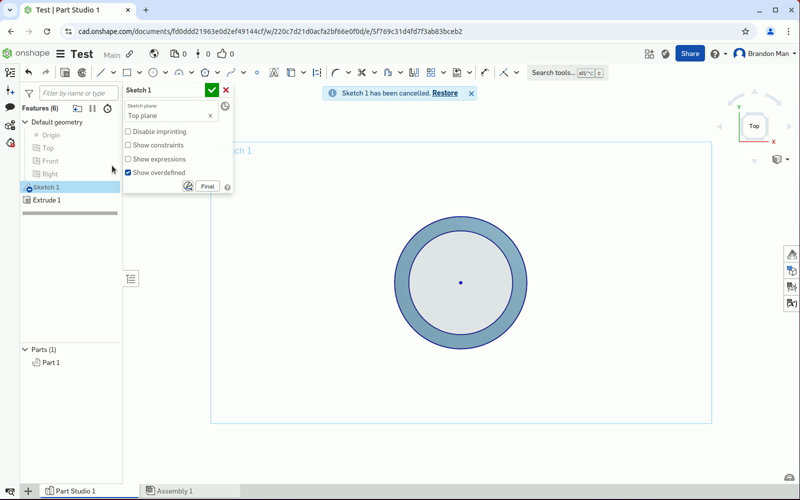
mouse_move(229, 92)
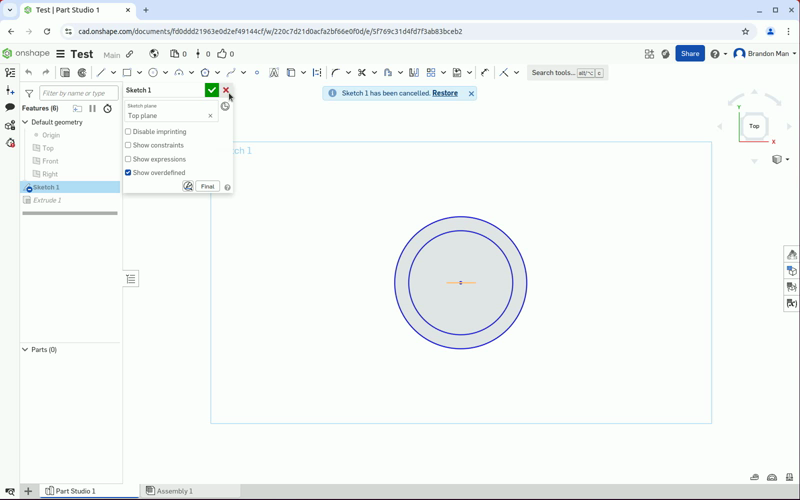
click(229, 92)
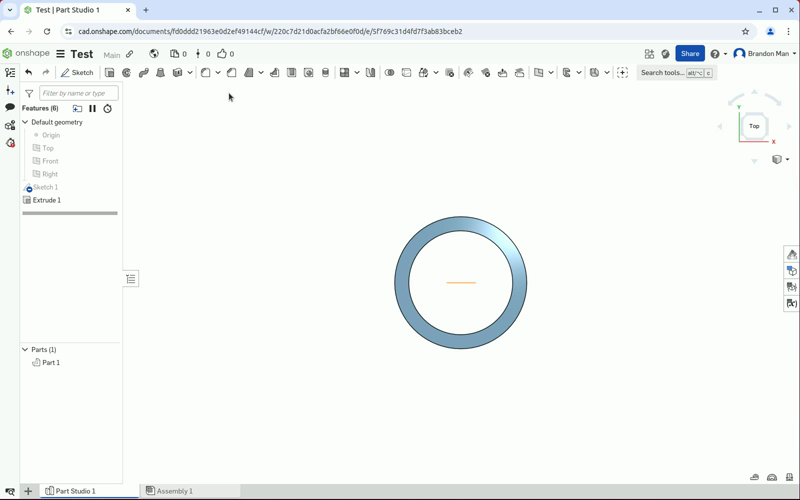
mouse_move(541, 75)
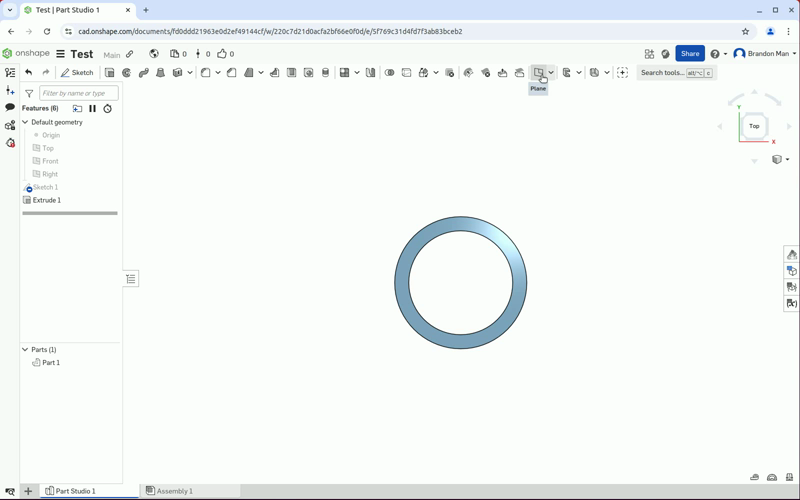
click(541, 75)
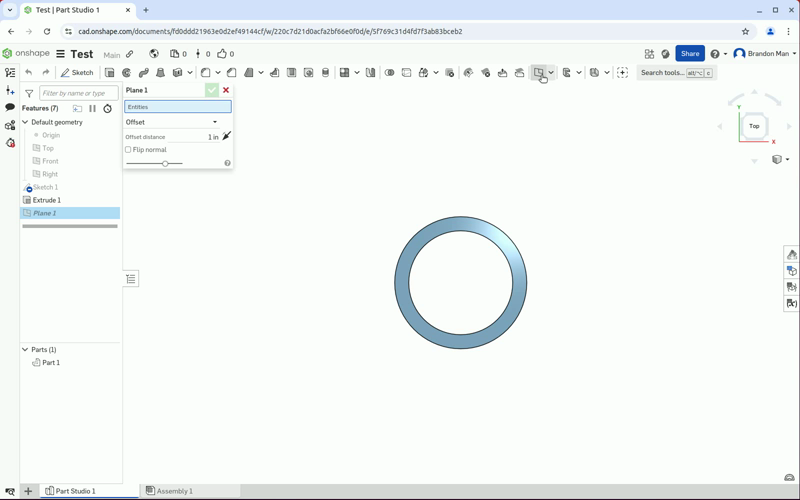
mouse_move(73, 150)
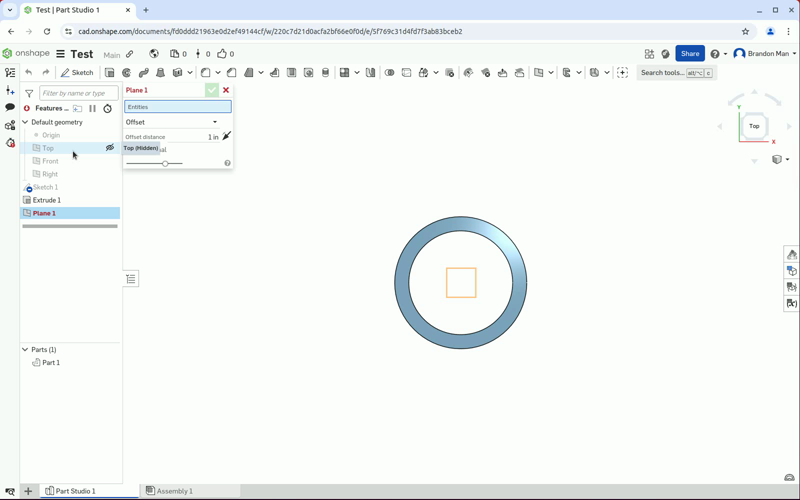
click(73, 150)
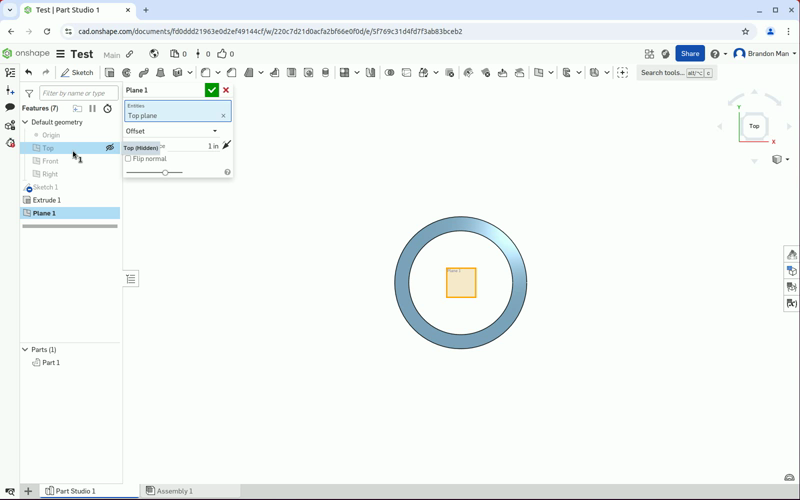
key(tab, 2)
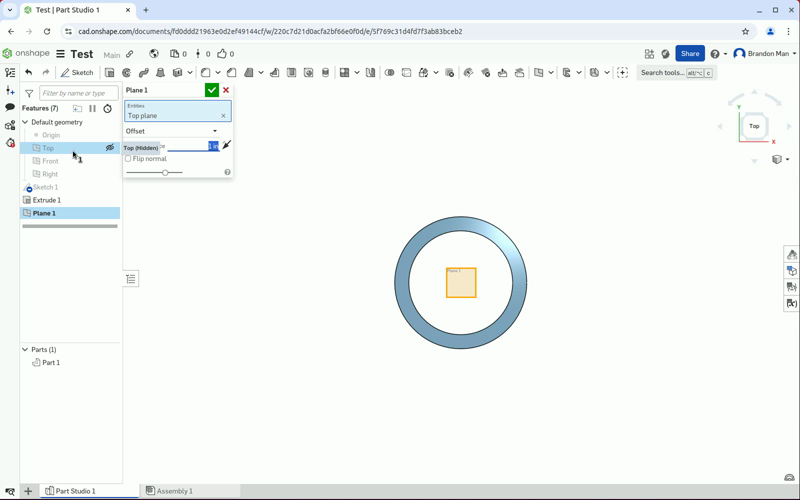
text(11.554)
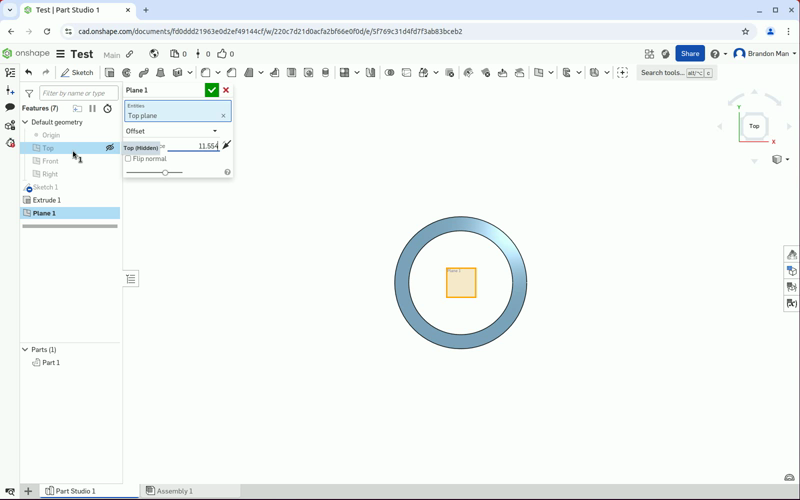
key(enter, 2)
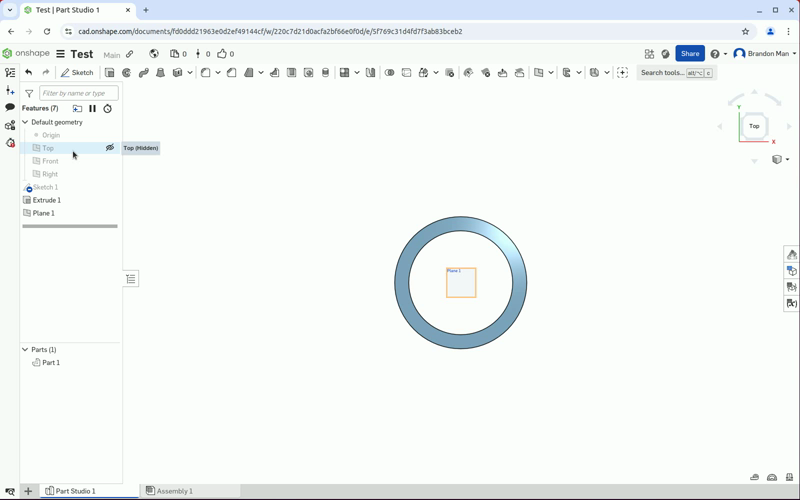
key(shift+s)
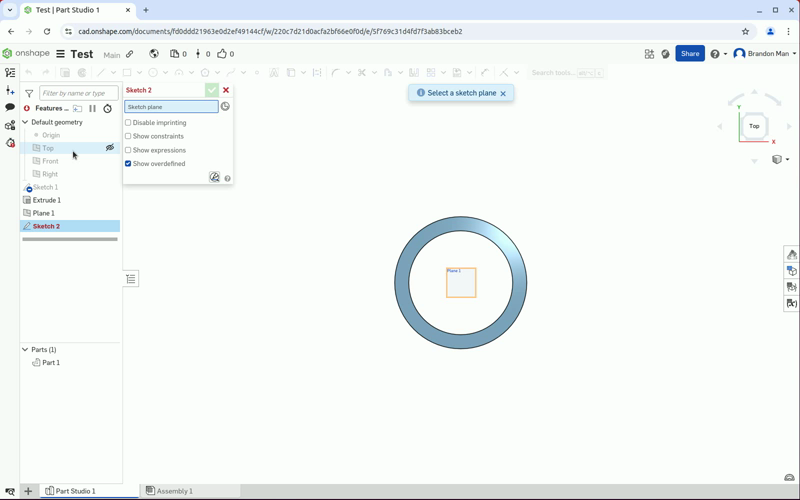
mouse_move(73, 215)
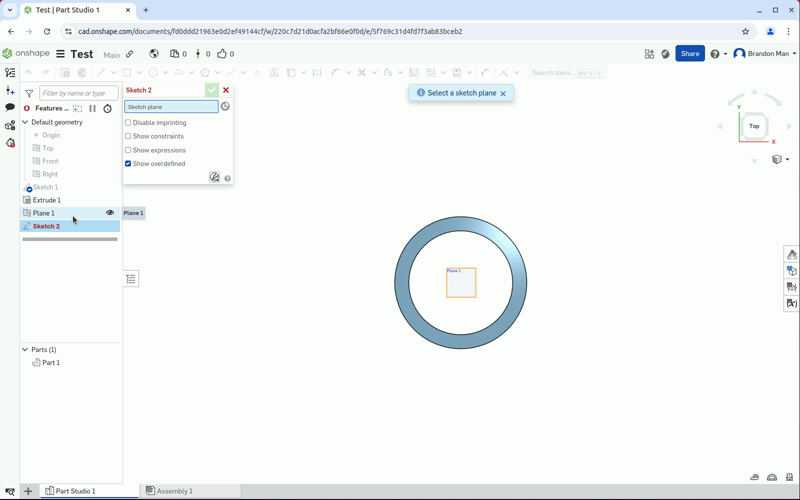
click(73, 215)
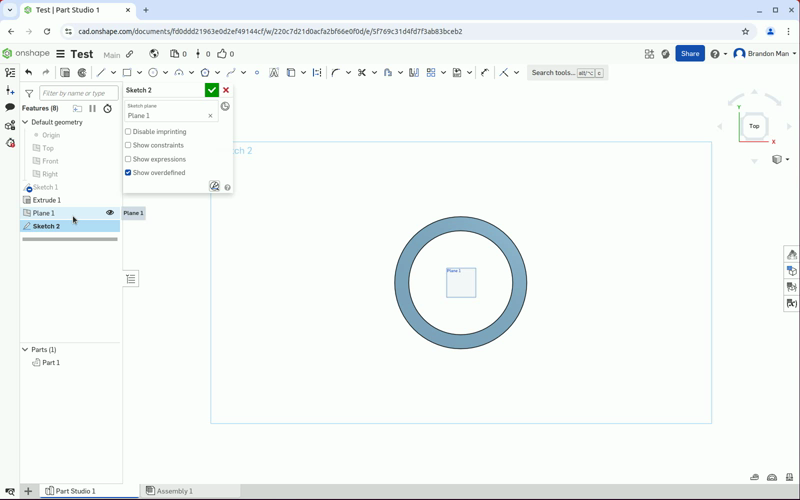
mouse_move(73, 352)
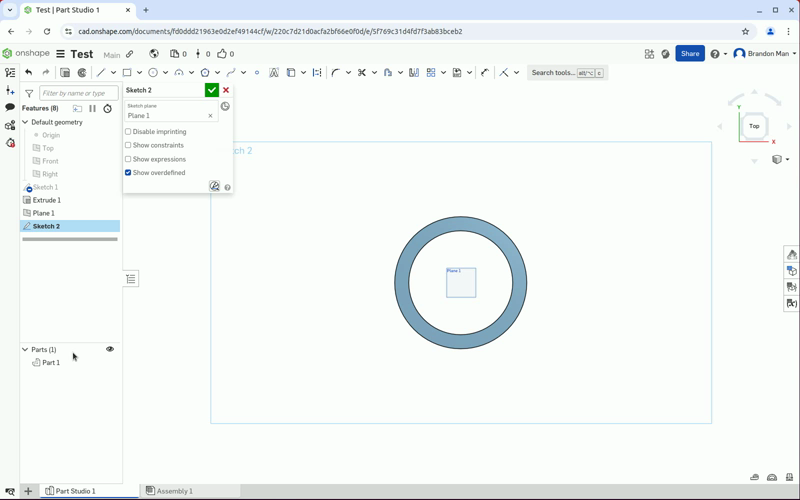
key(y)
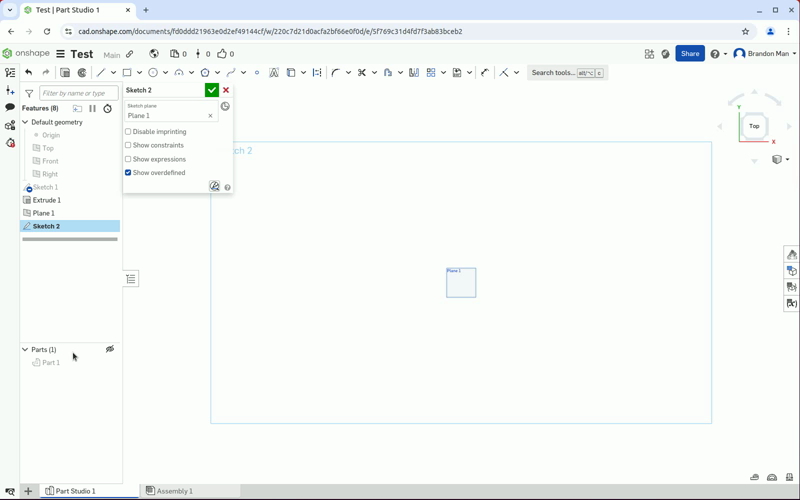
key(l)
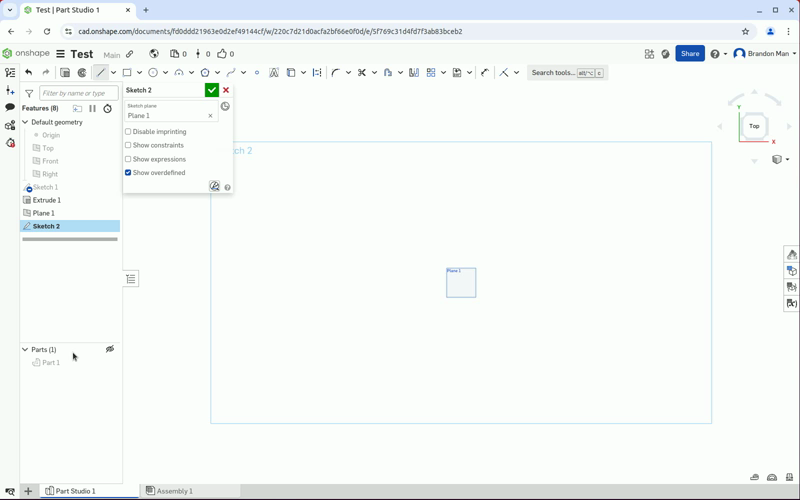
key_down(shift)
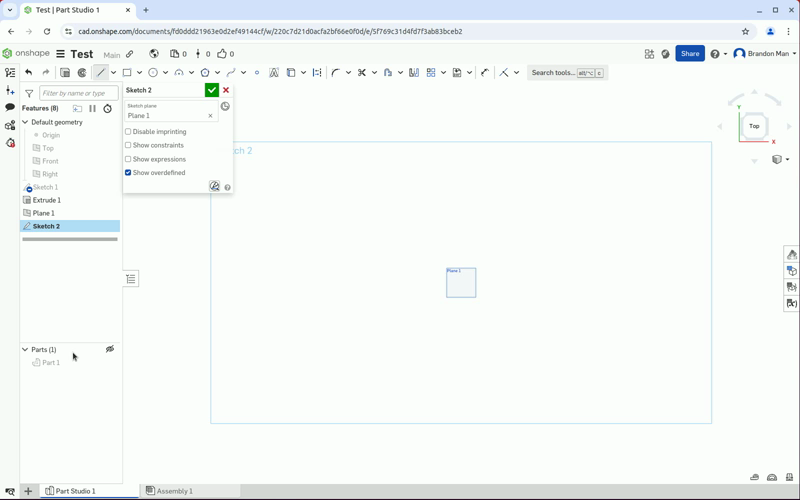
mouse_move(447, 232)
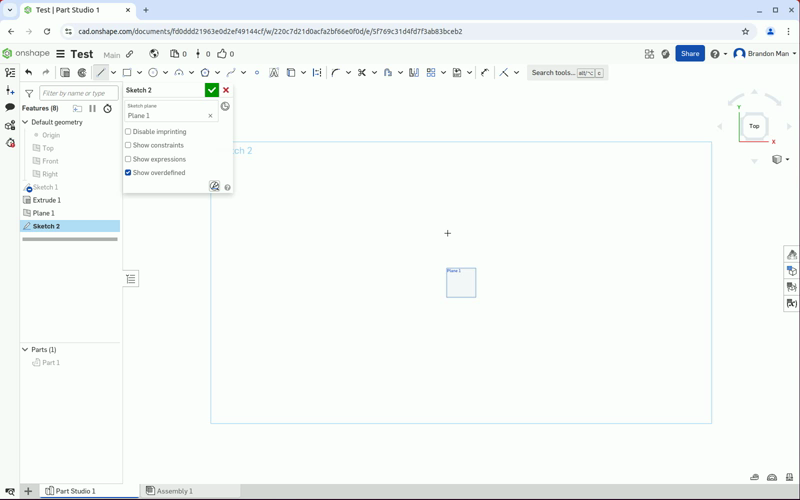
click(447, 232)
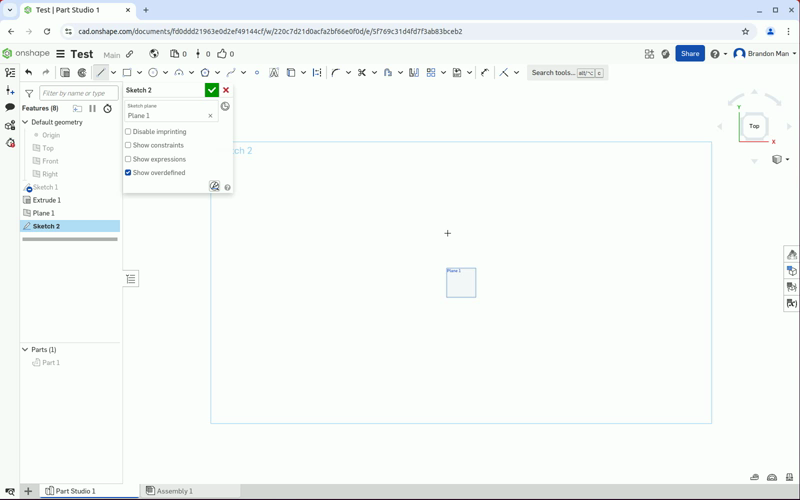
key_up(shift)
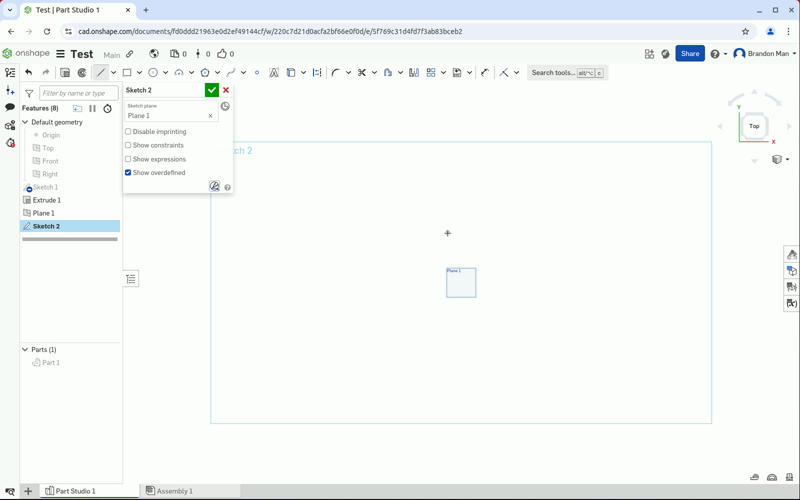
key_down(shift)
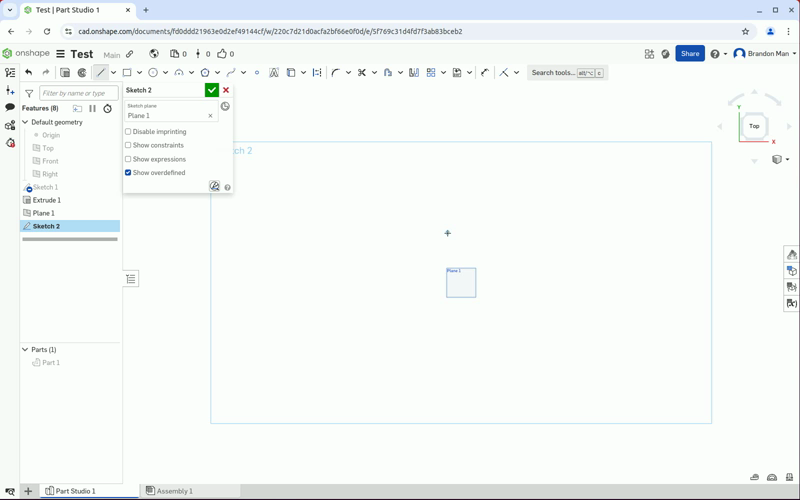
mouse_move(477, 232)
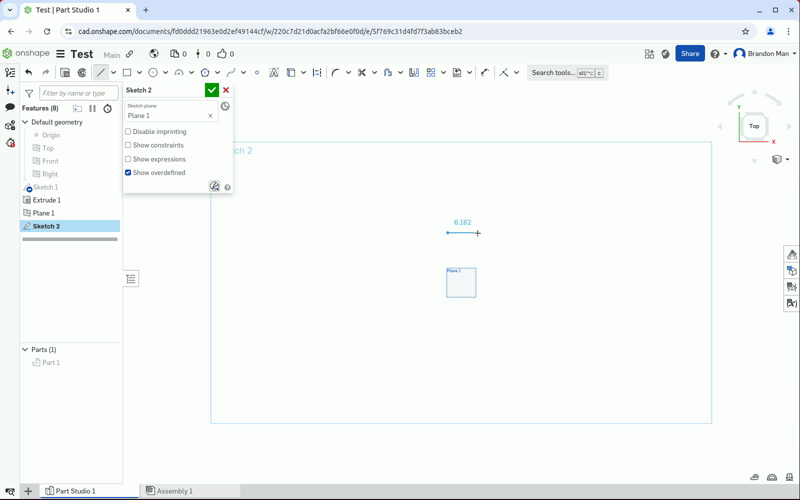
mouse_move(461, 283)
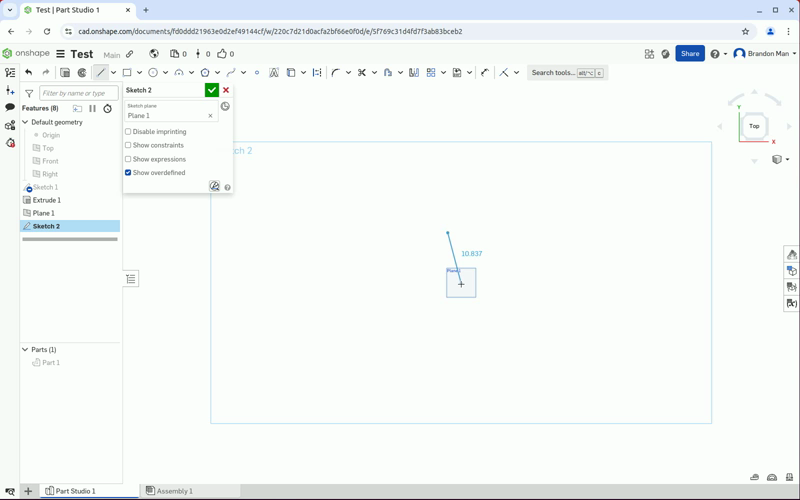
click(461, 283)
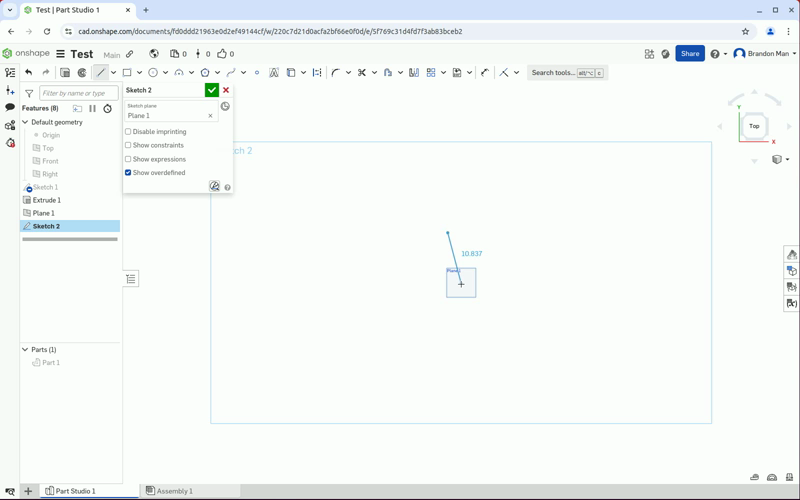
key_up(shift)
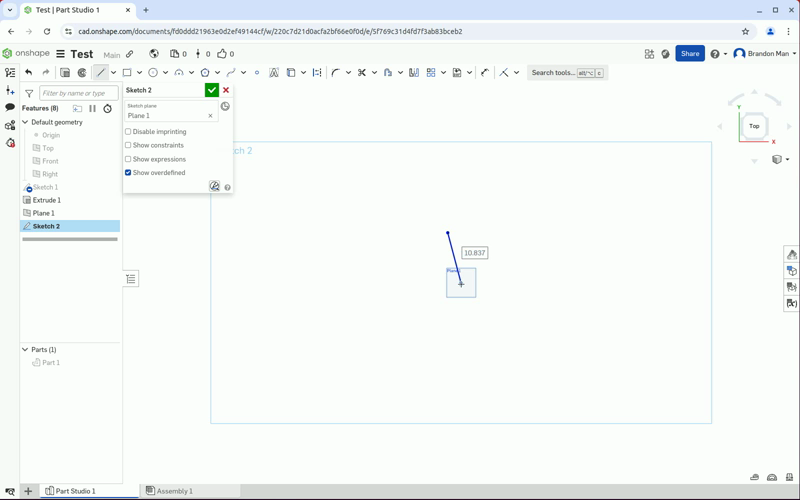
key_down(shift)
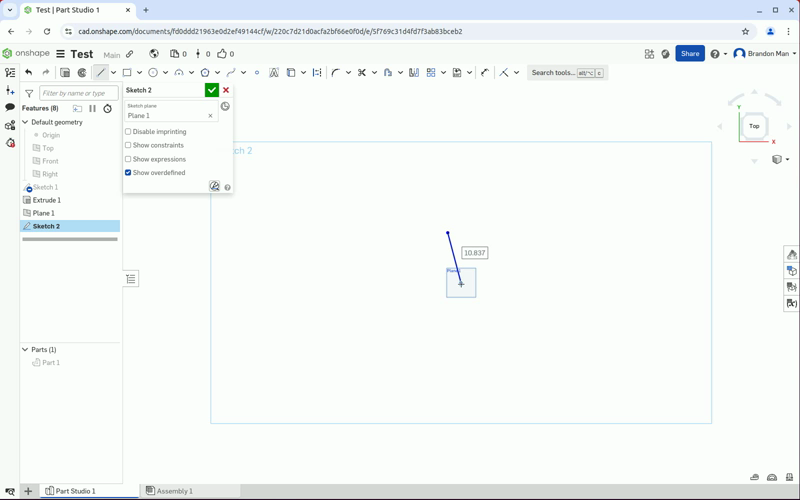
mouse_move(491, 283)
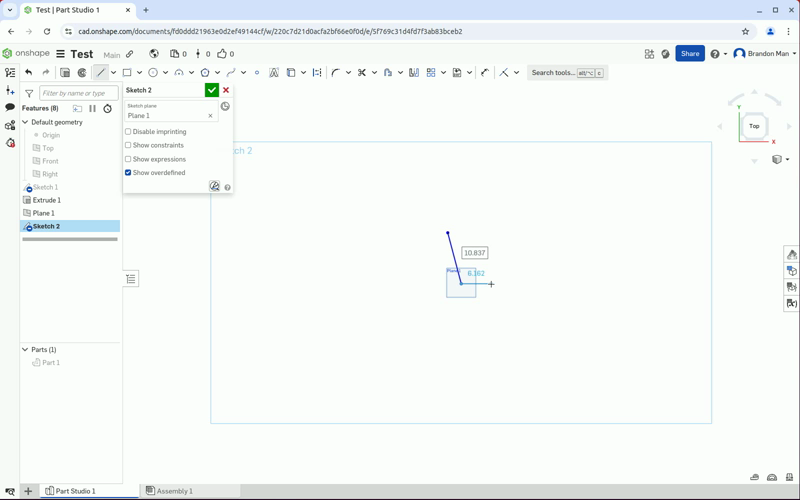
mouse_move(472, 231)
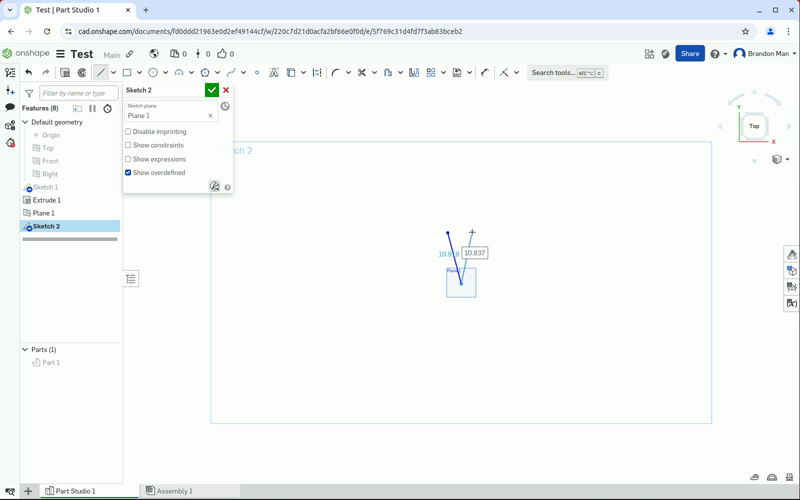
click(472, 231)
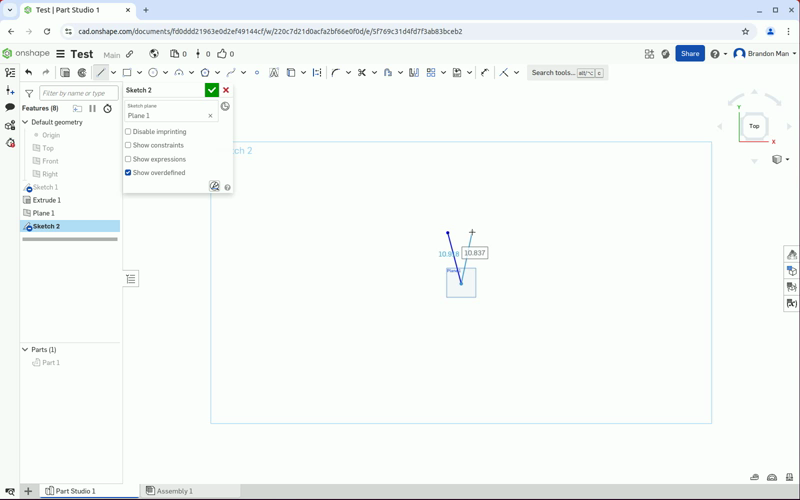
key_up(shift)
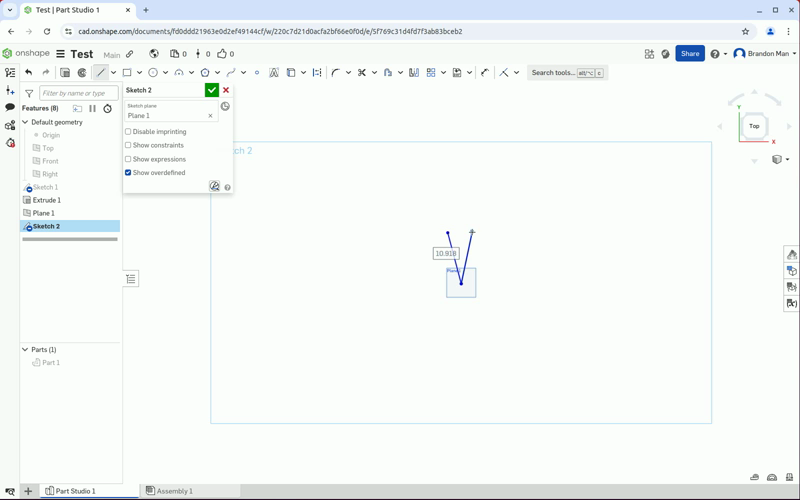
key(esc)
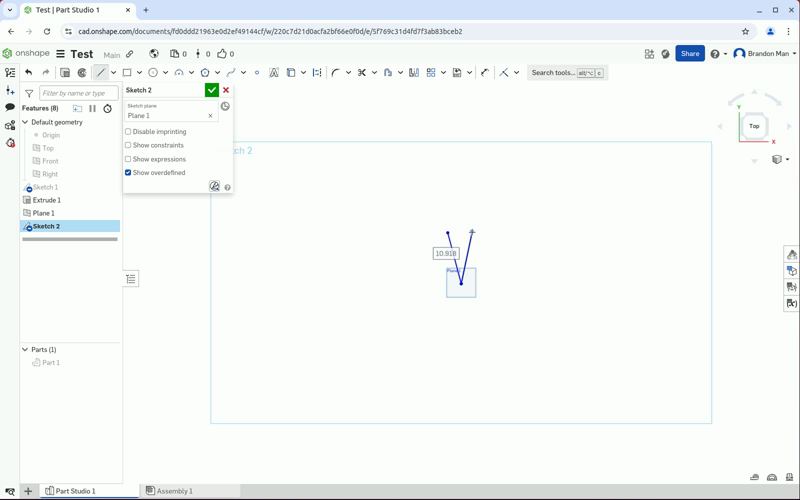
key(a)
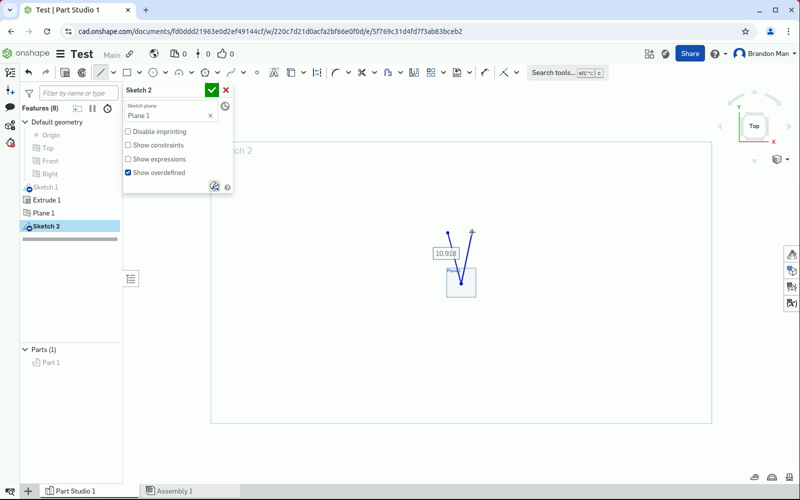
mouse_move(472, 231)
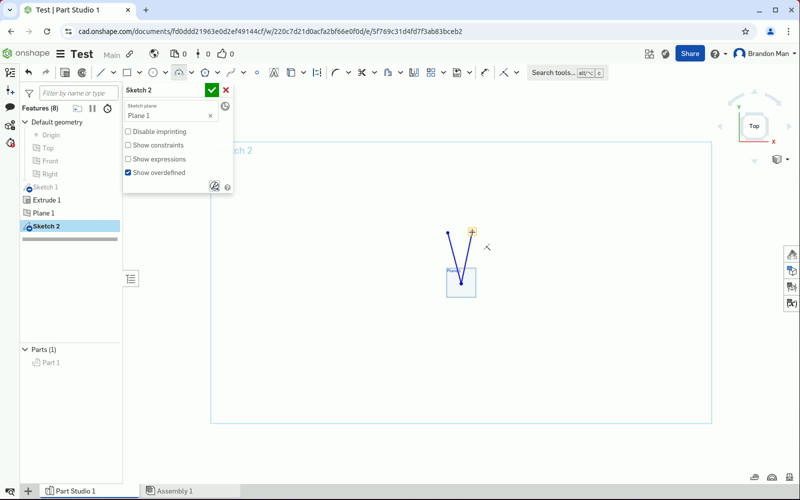
click(472, 231)
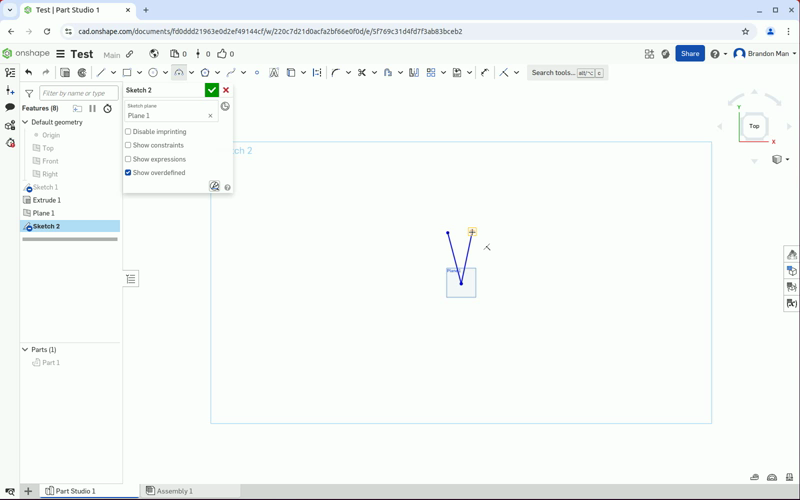
mouse_move(447, 232)
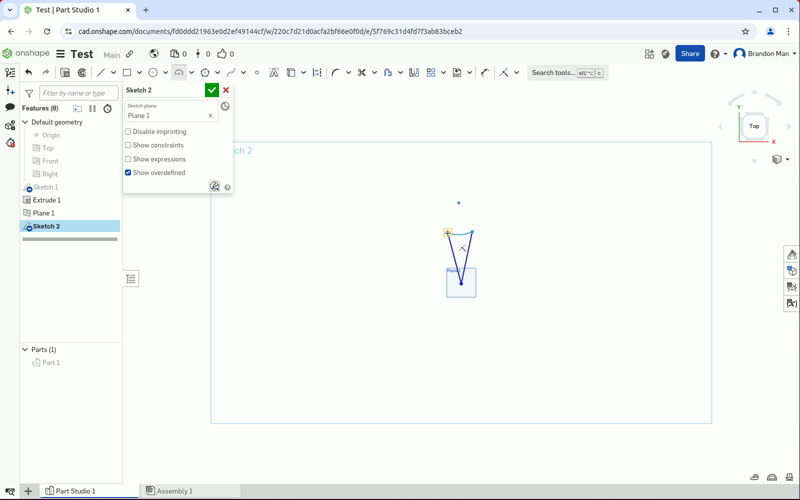
click(447, 232)
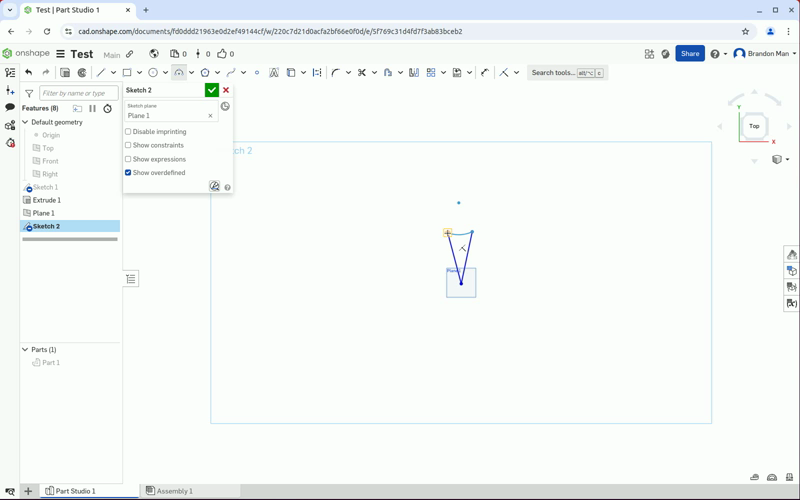
key_down(shift)
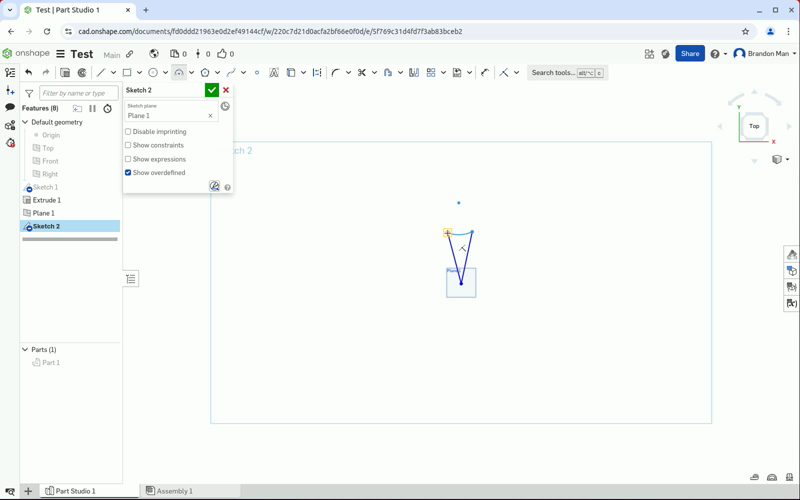
mouse_move(460, 230)
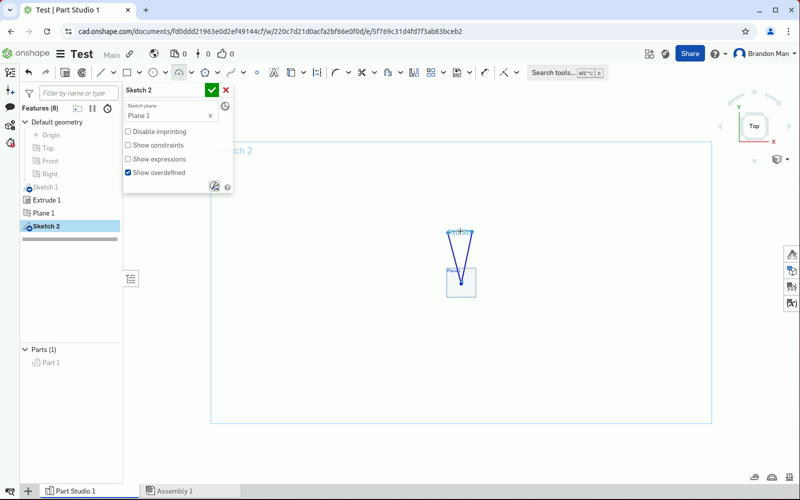
click(460, 230)
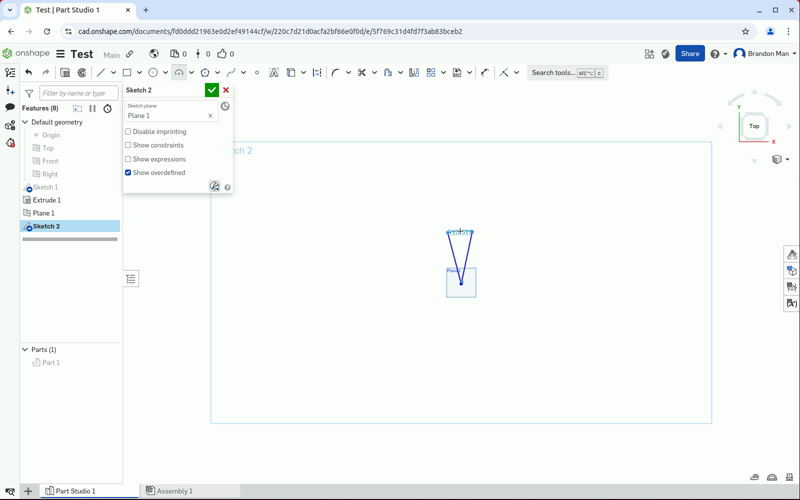
key_up(shift)
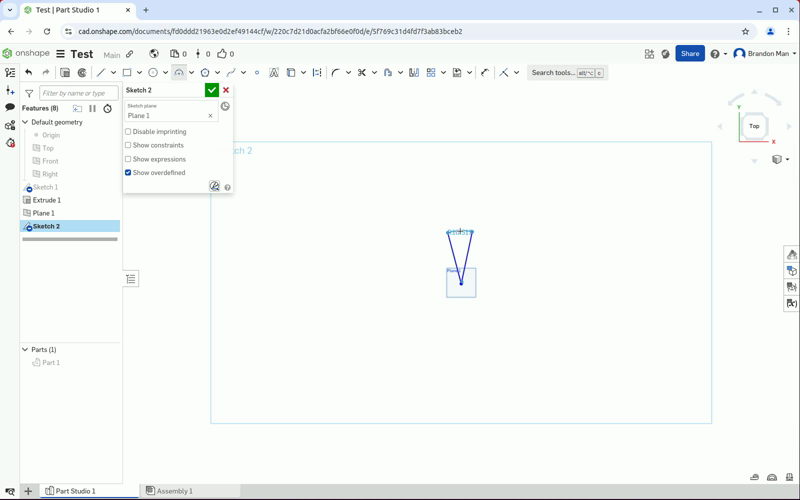
key(esc)
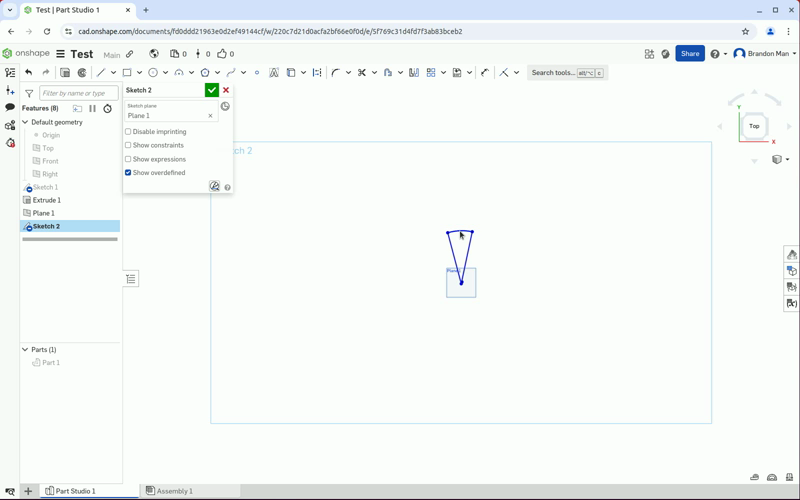
mouse_move(454, 249)
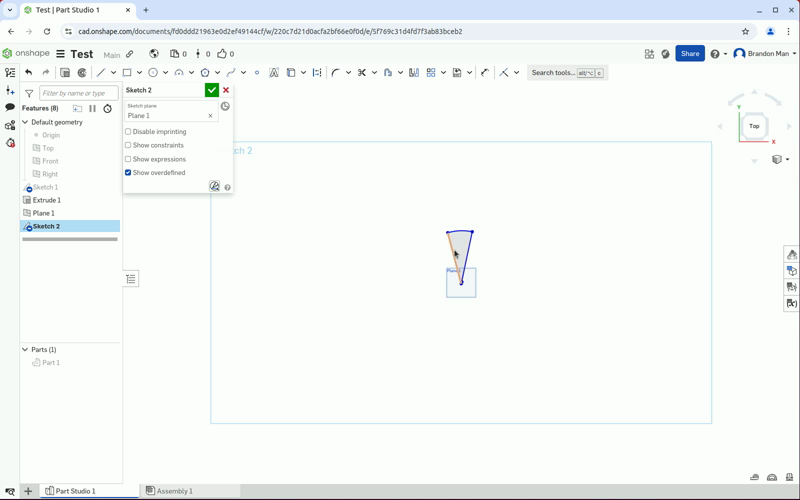
scroll(6)
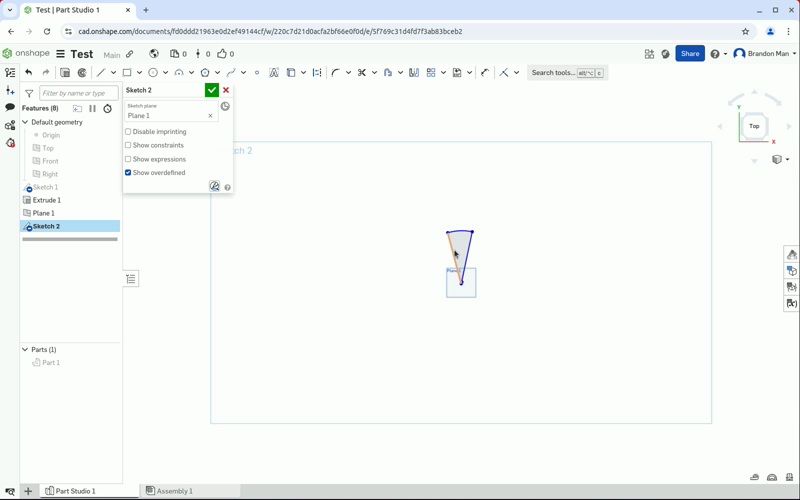
scroll(6)
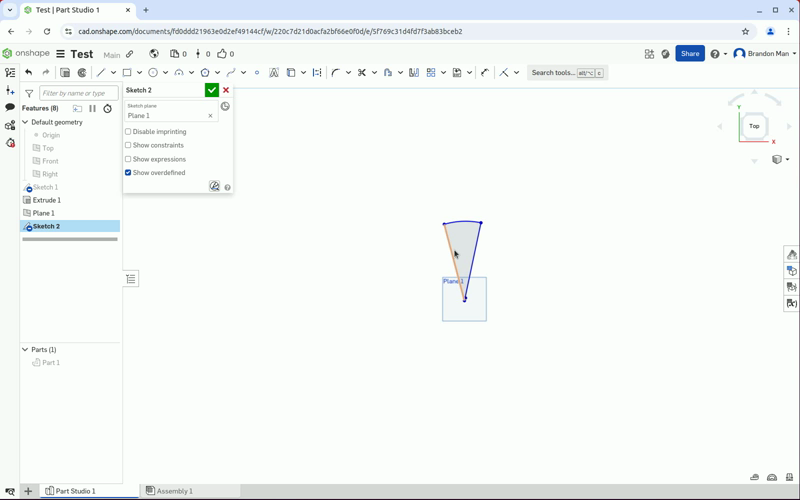
scroll(6)
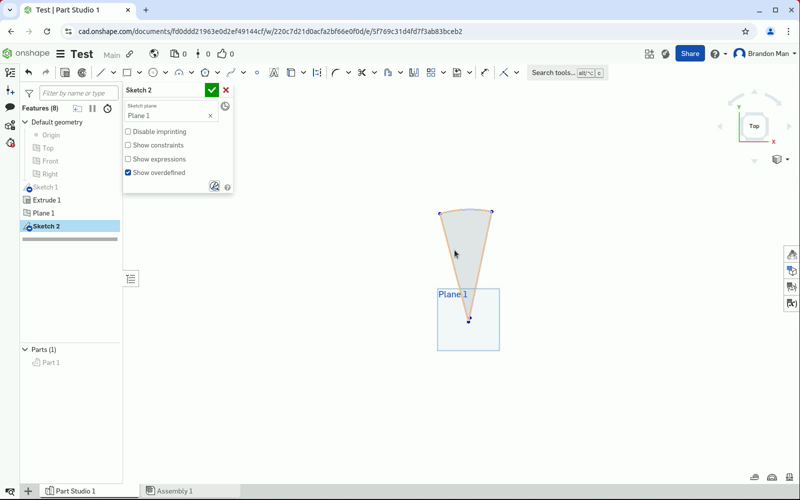
scroll(6)
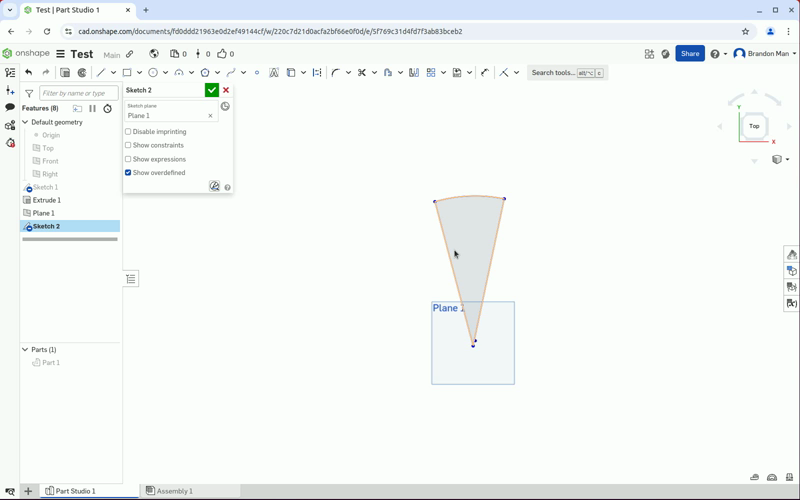
scroll(6)
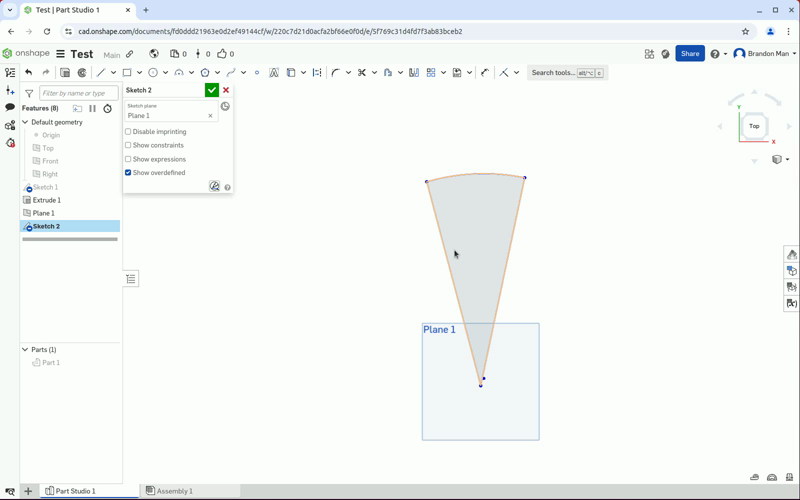
scroll(6)
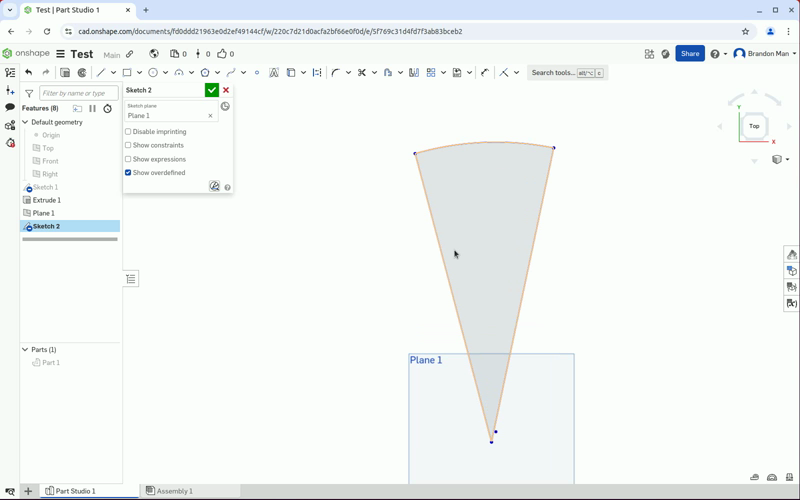
scroll(6)
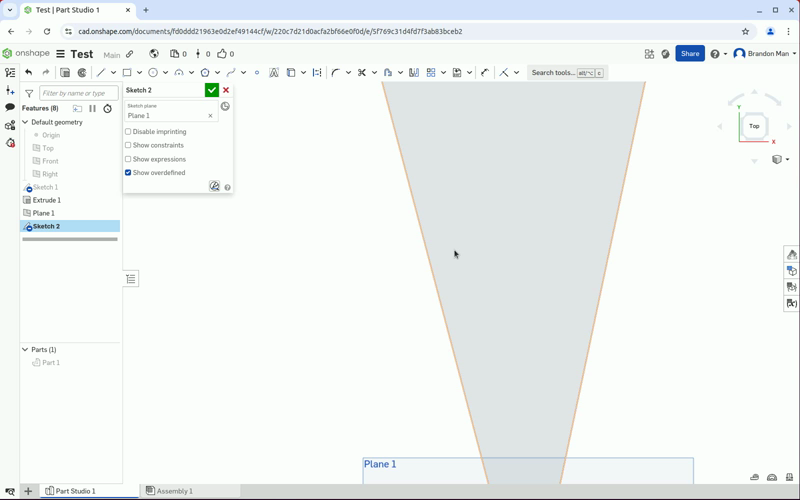
click(454, 249)
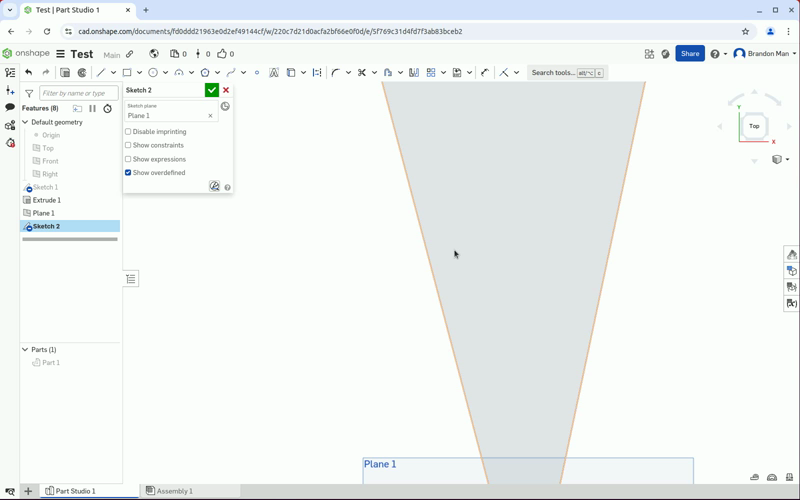
scroll(-6)
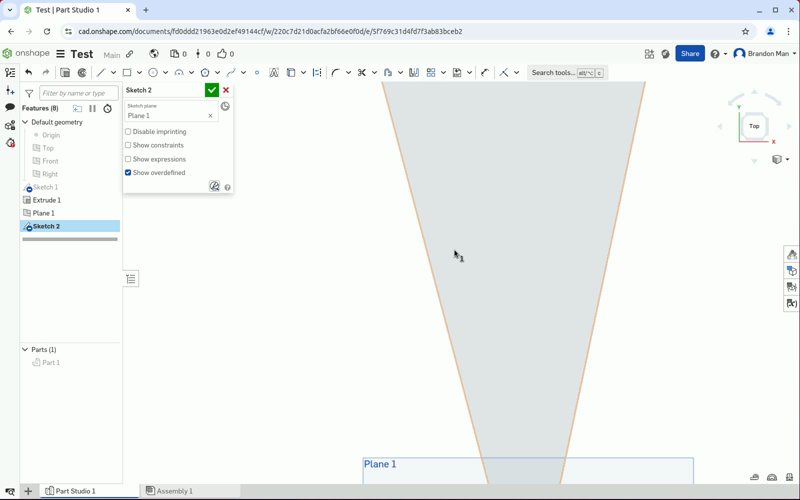
scroll(-6)
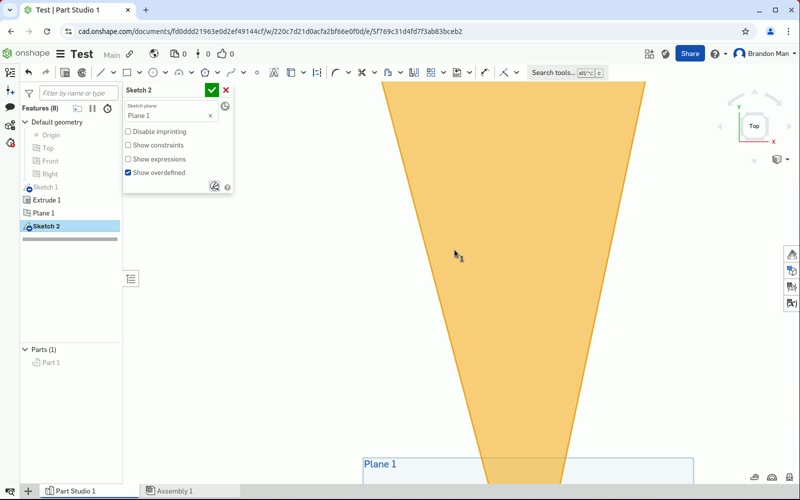
scroll(-6)
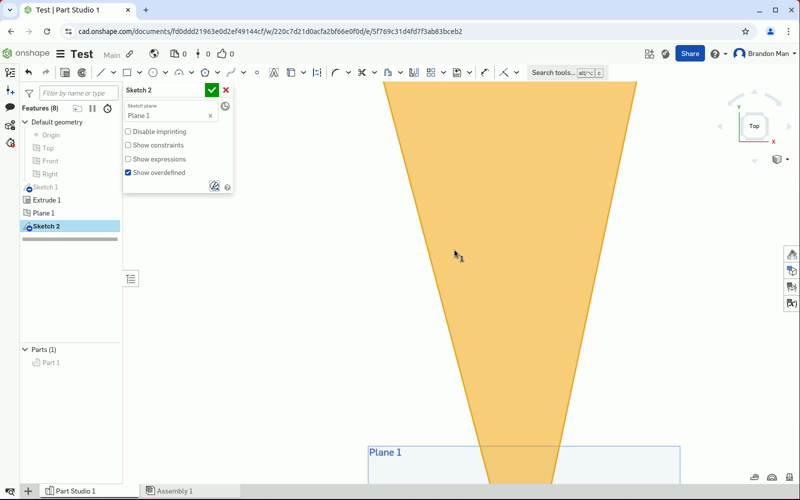
scroll(-6)
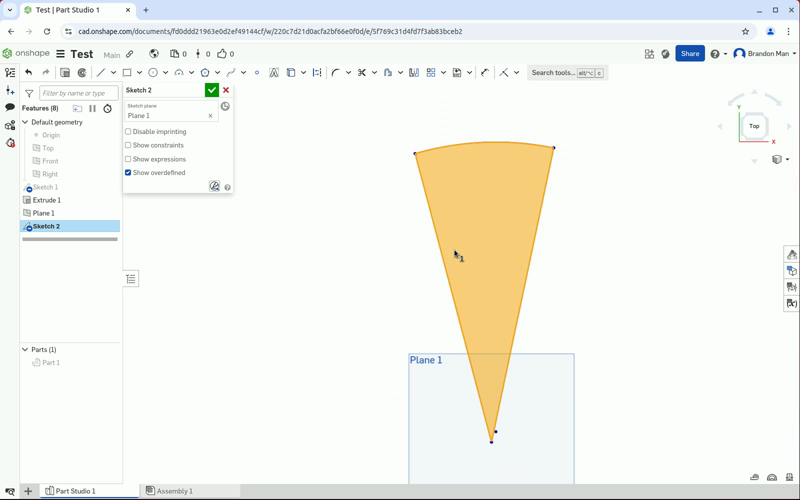
scroll(-6)
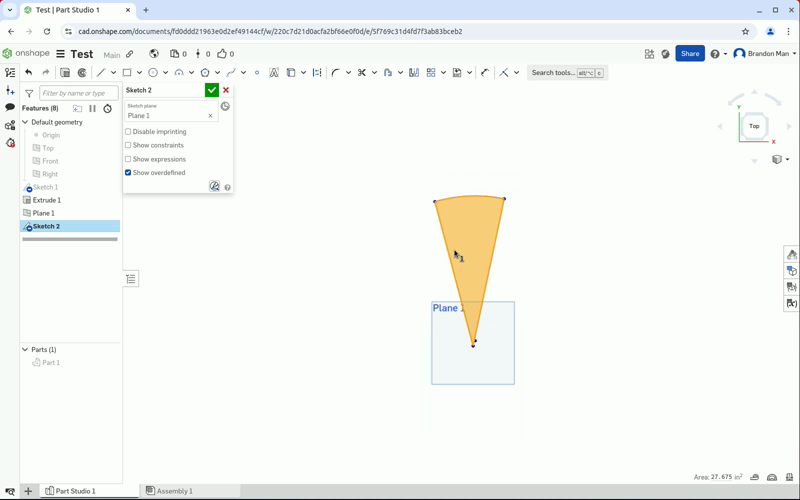
scroll(-6)
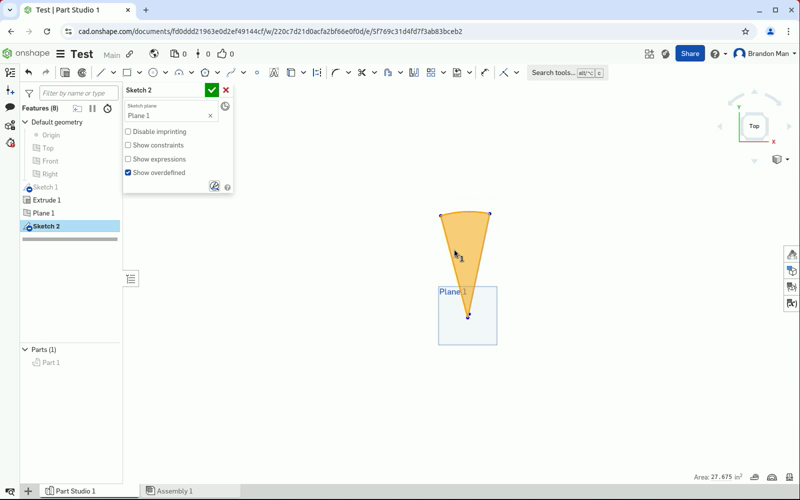
scroll(-6)
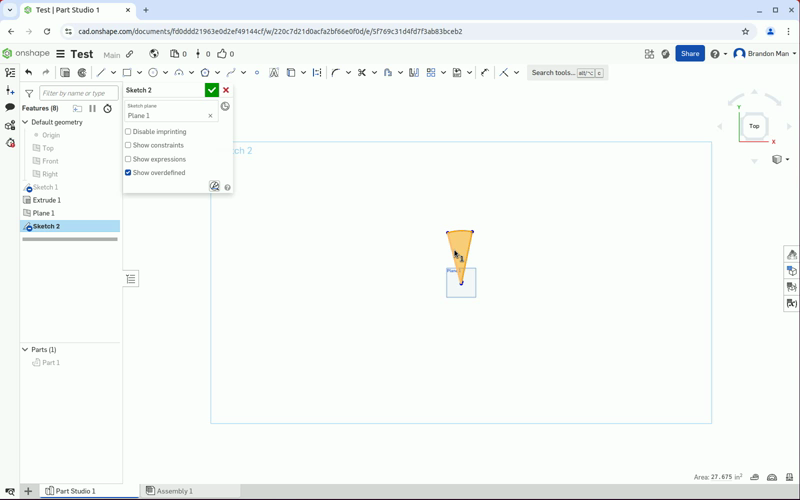
mouse_move(73, 352)
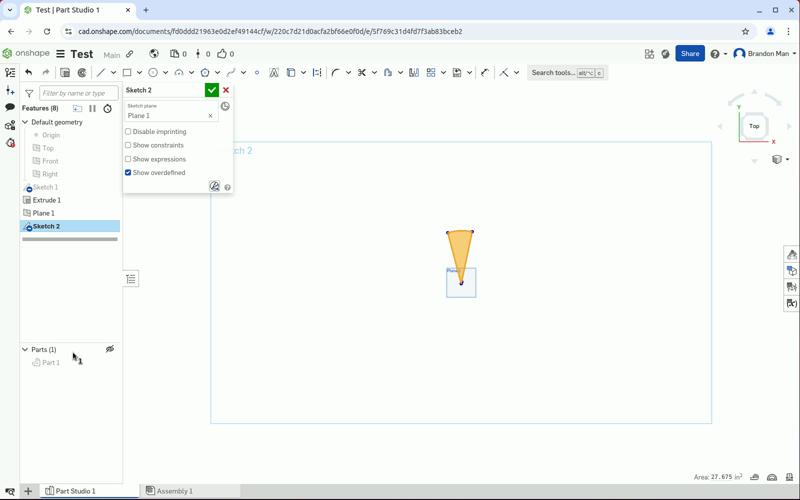
key(shift+y)
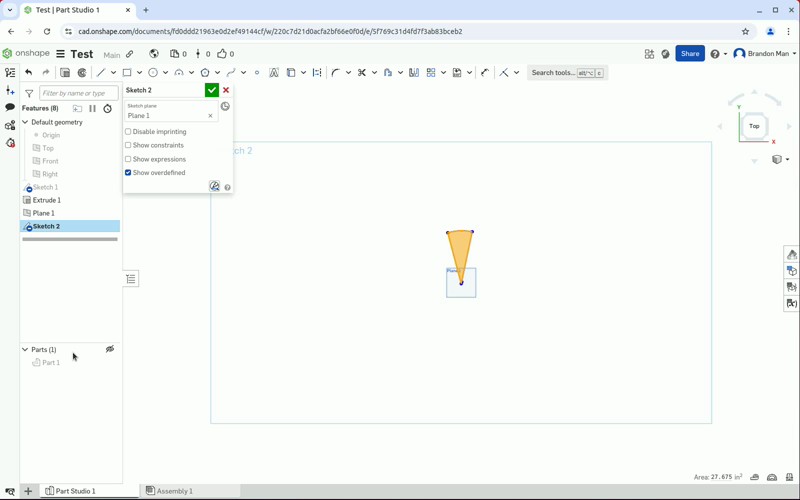
key(shift+e)
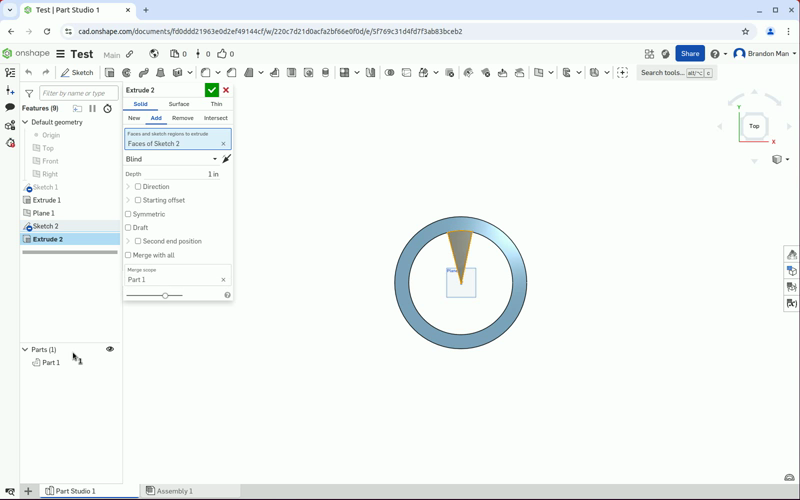
mouse_move(143, 106)
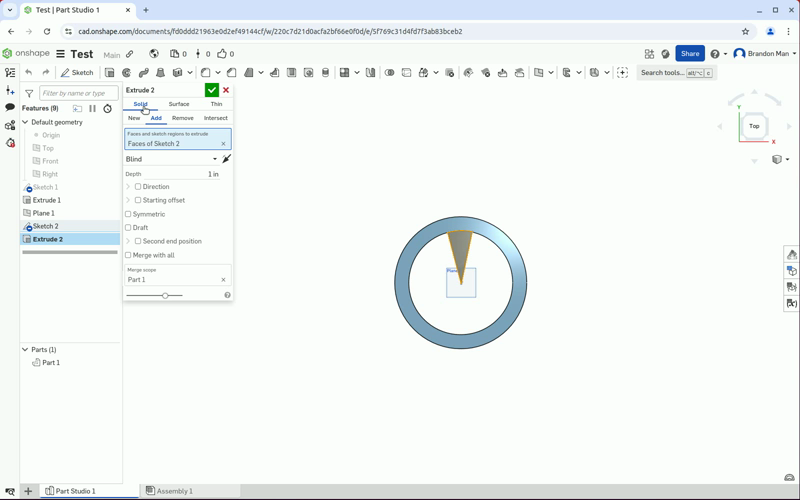
click(143, 106)
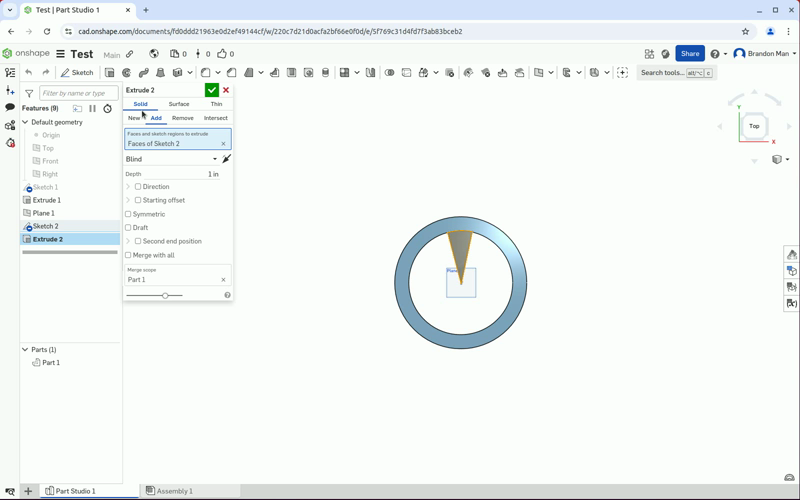
mouse_move(137, 120)
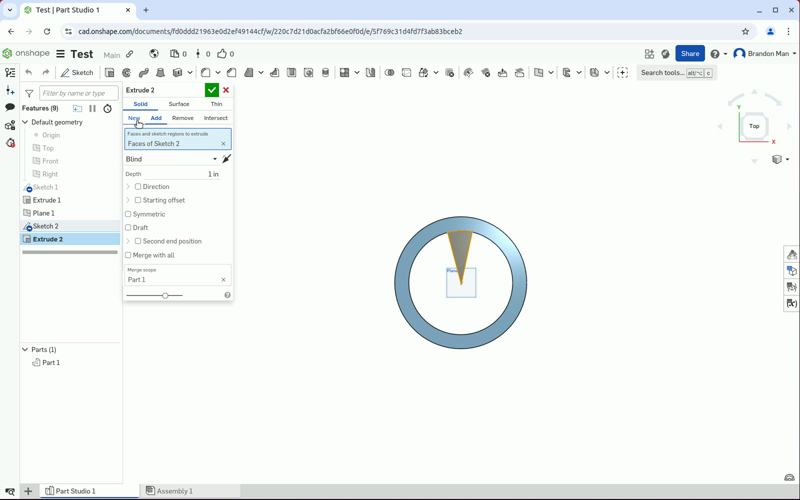
click(137, 120)
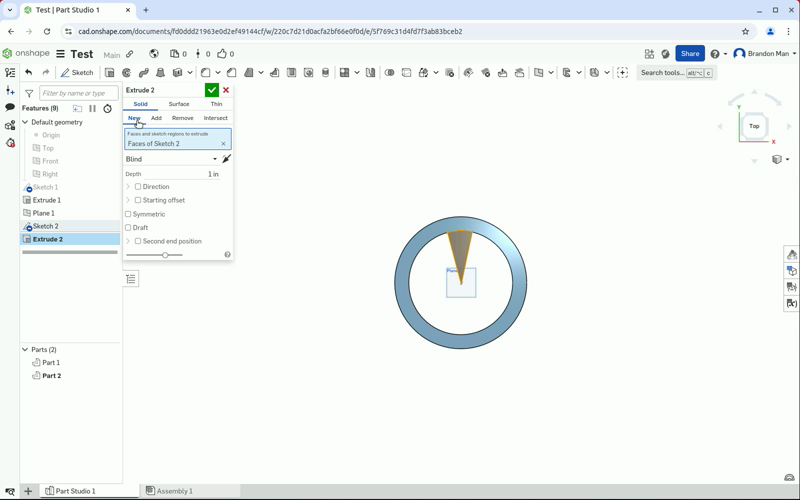
key(tab, 4)
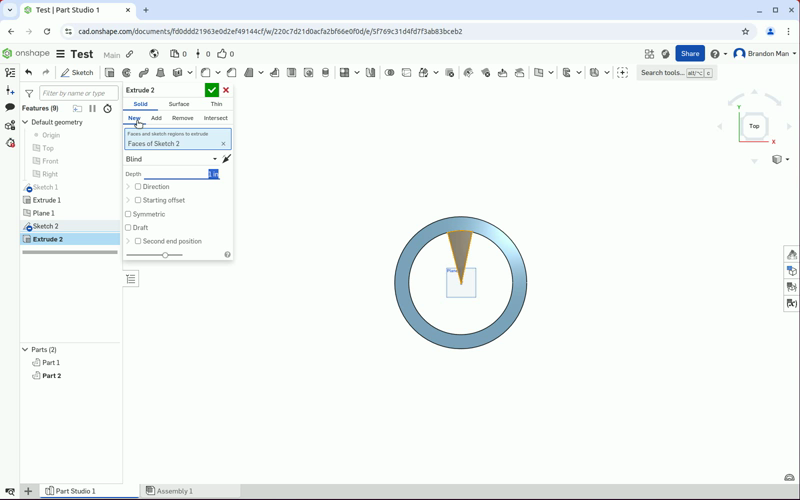
text(11.554)
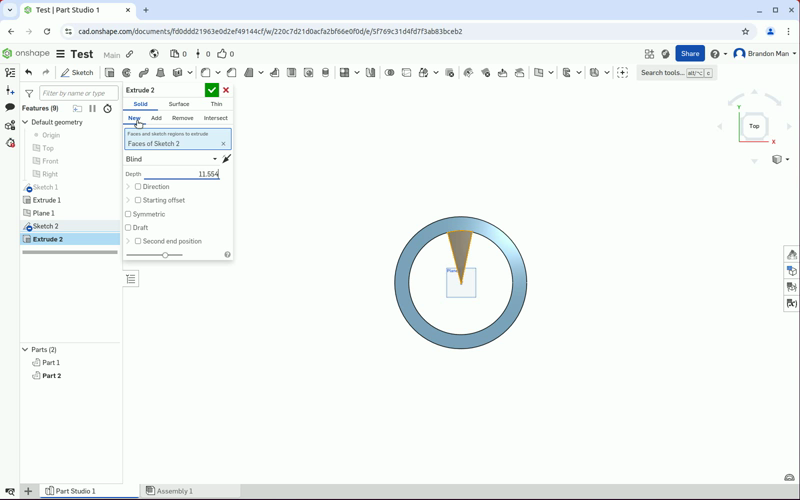
key(tab, 3)
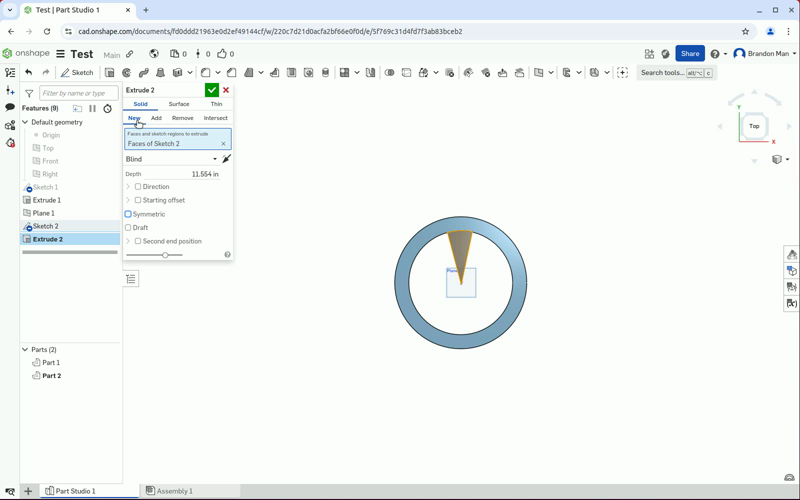
key(space)
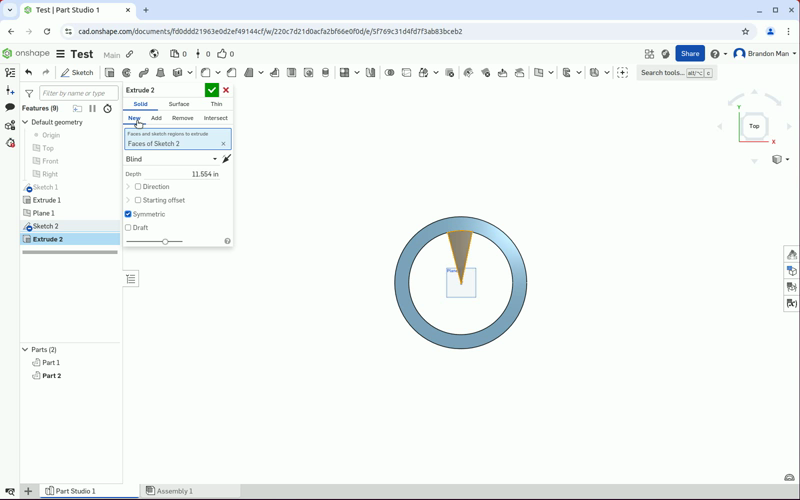
key(enter)
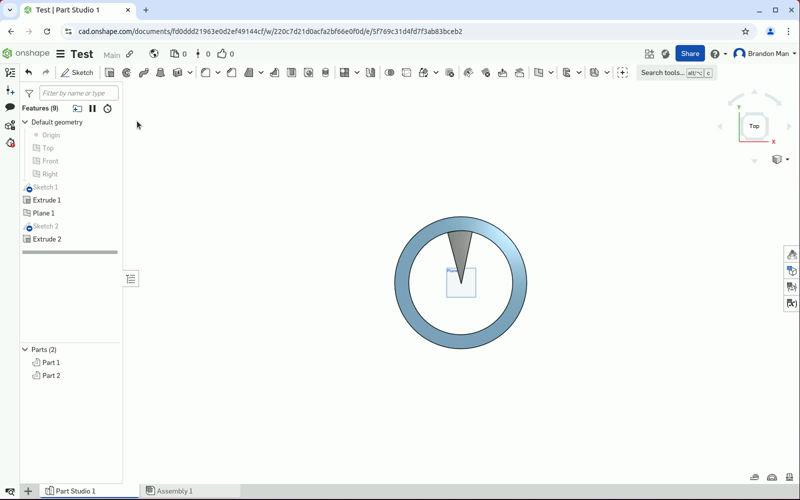
key(shift+h)
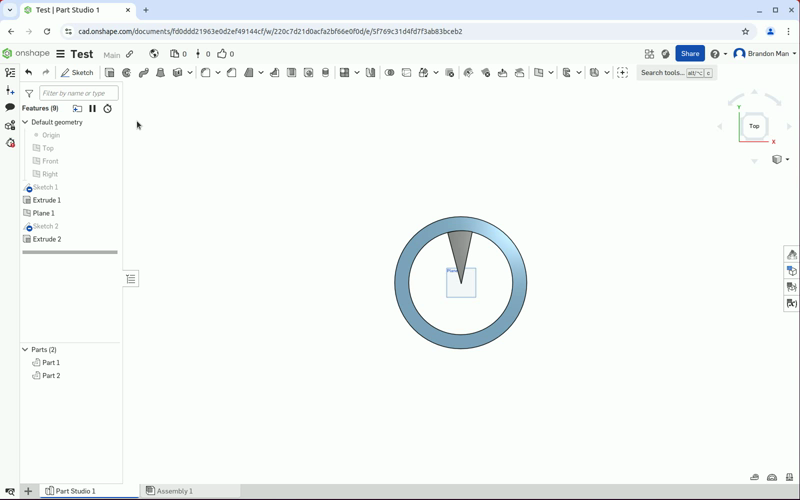
key(shift+h)
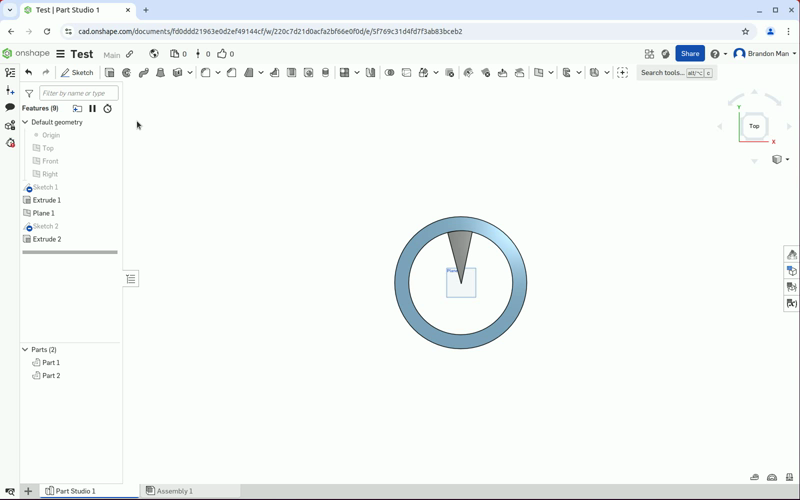
mouse_move(73, 189)
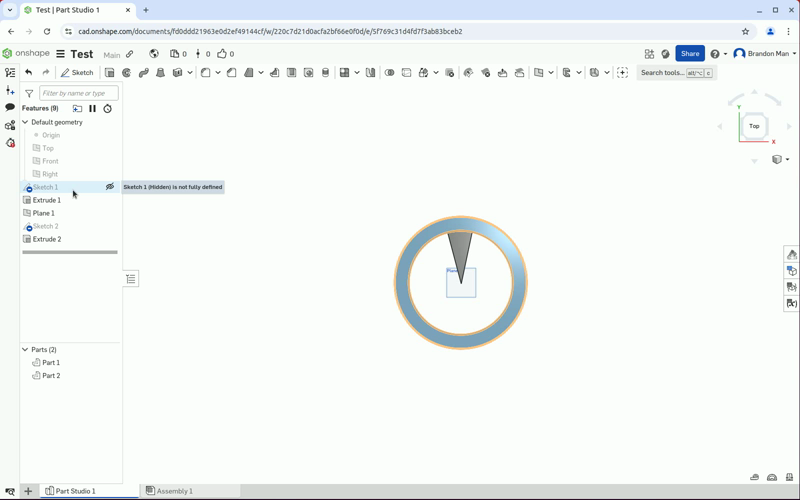
click(73, 189)
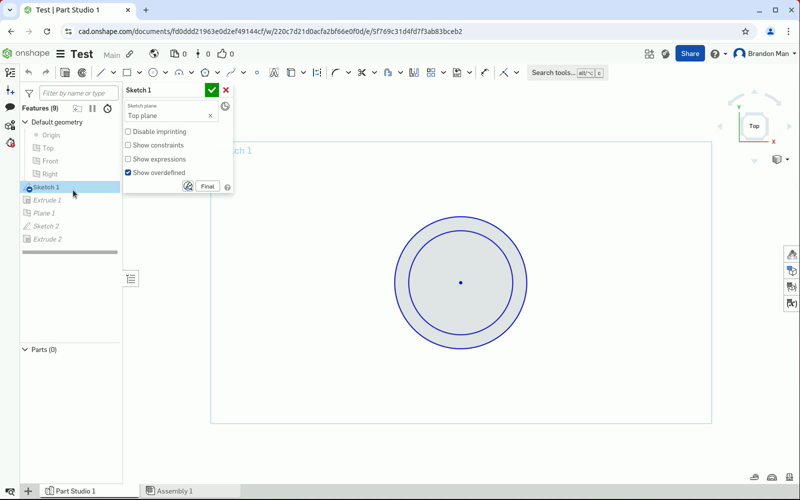
mouse_move(229, 92)
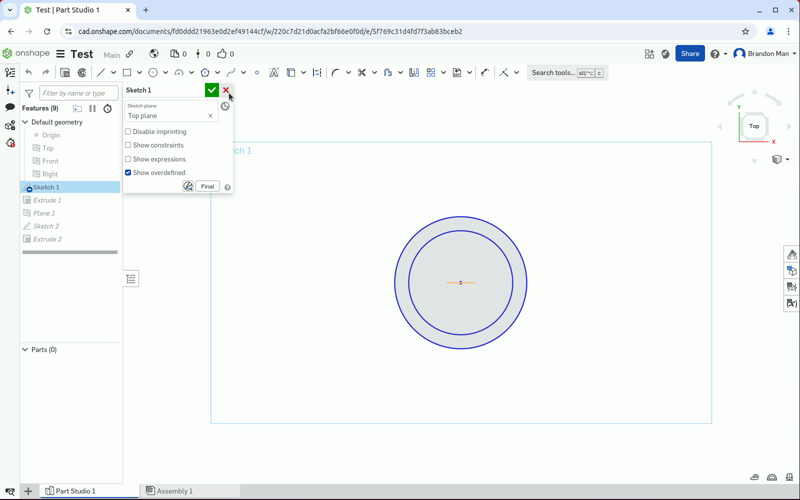
click(229, 92)
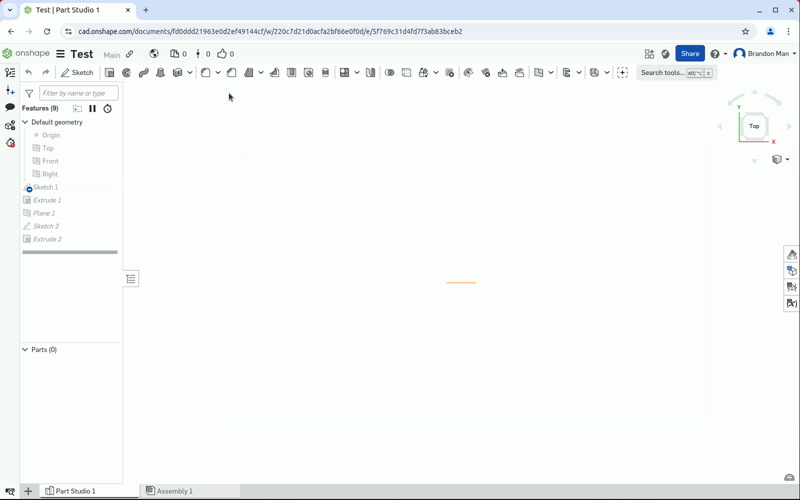
key(shift+s)
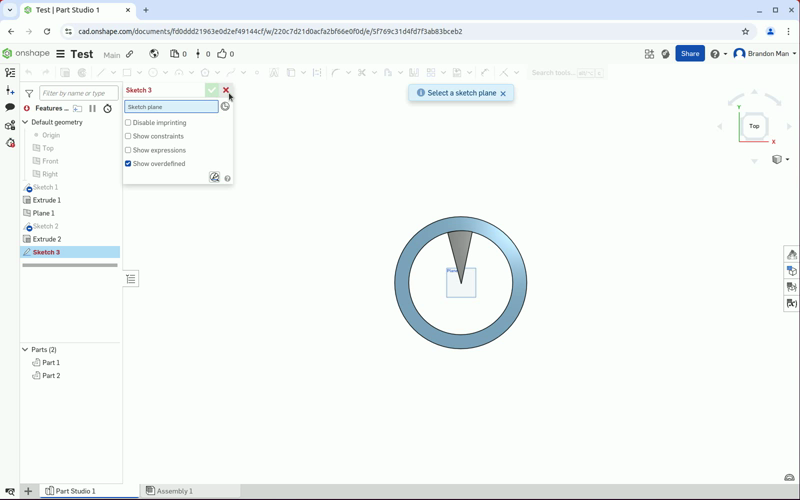
mouse_move(73, 215)
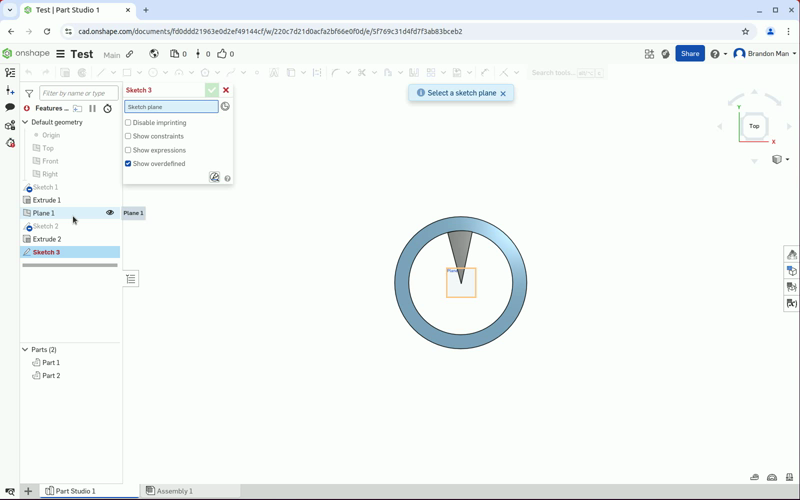
click(73, 215)
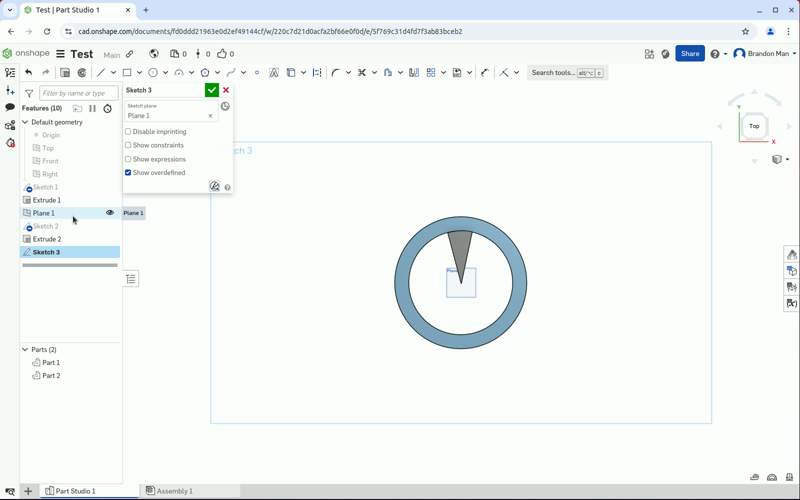
mouse_move(73, 352)
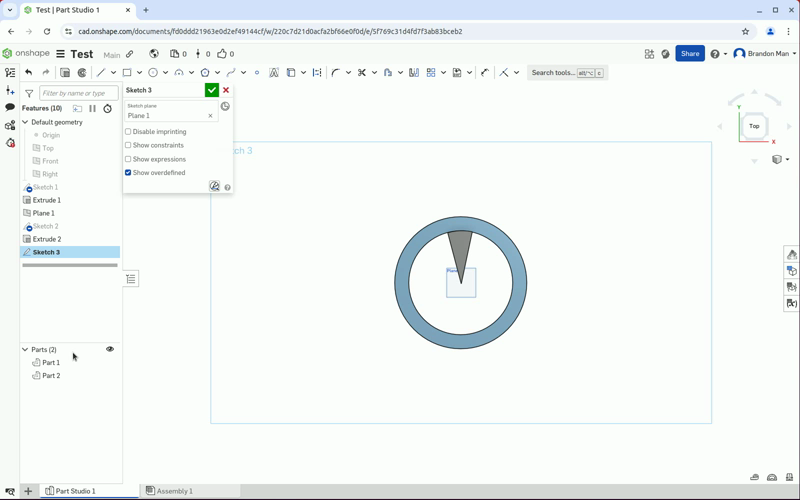
key(y)
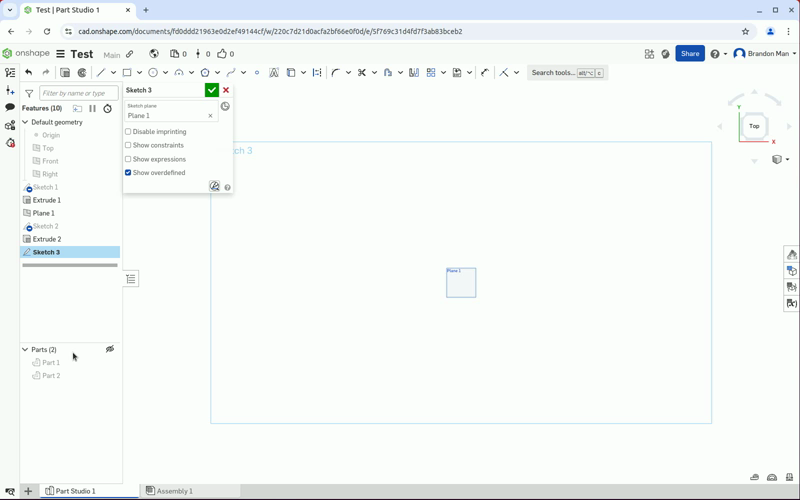
key(l)
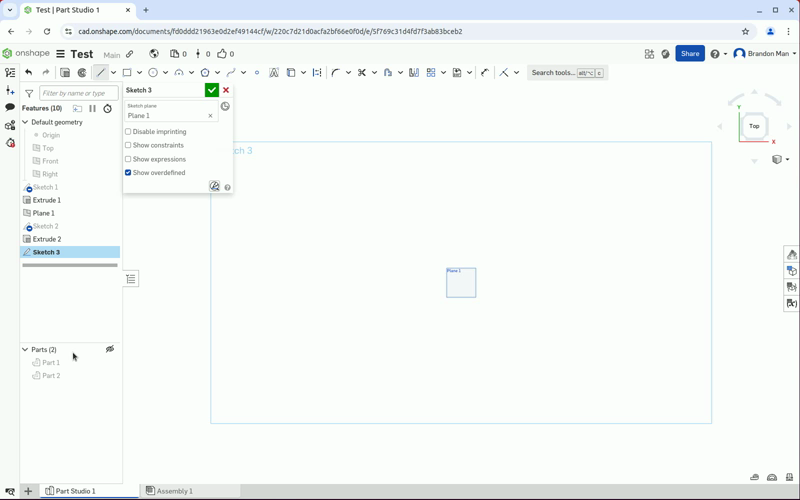
key_down(shift)
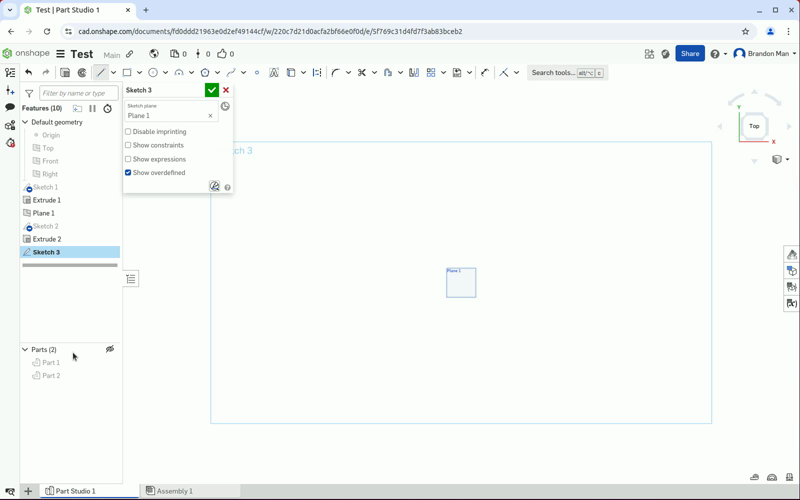
mouse_move(460, 282)
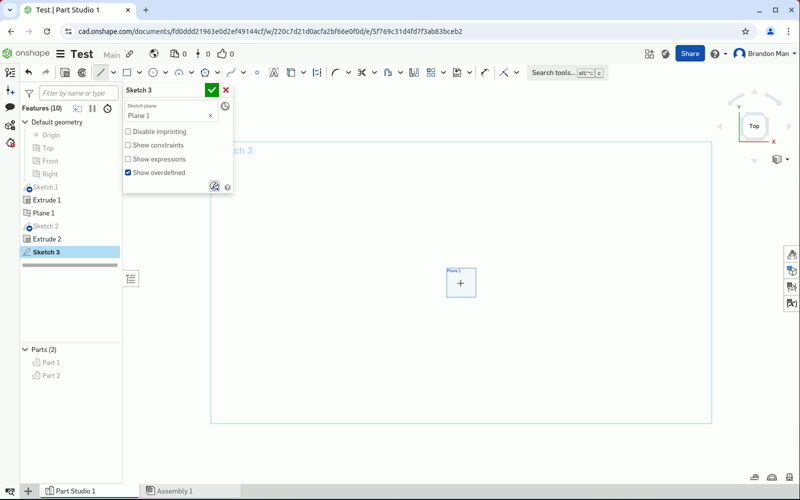
click(460, 282)
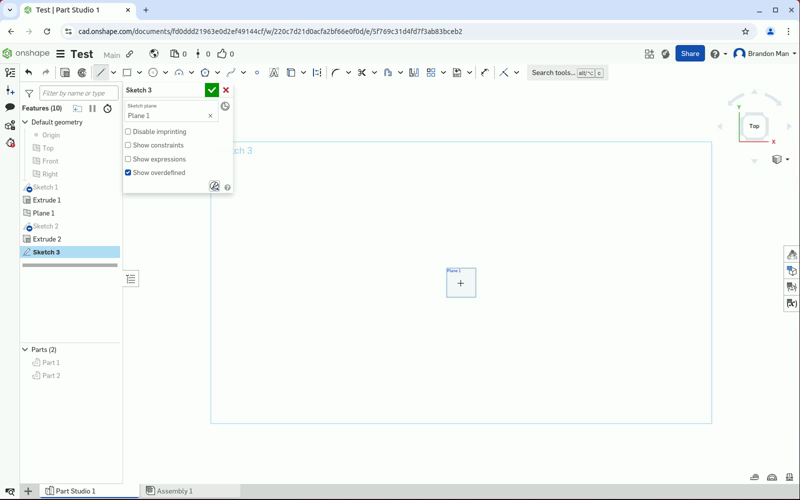
key_up(shift)
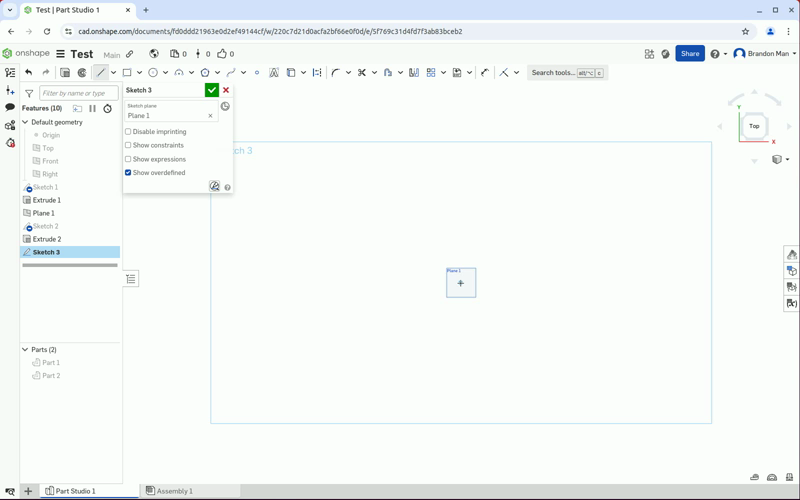
key_down(shift)
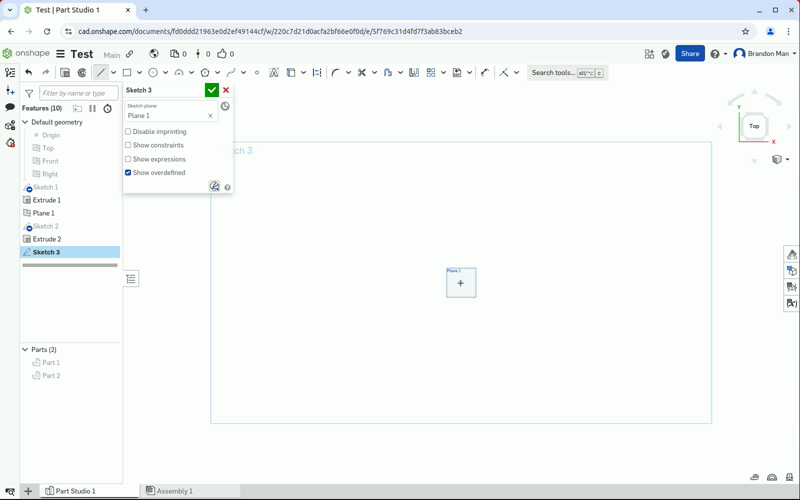
mouse_move(490, 282)
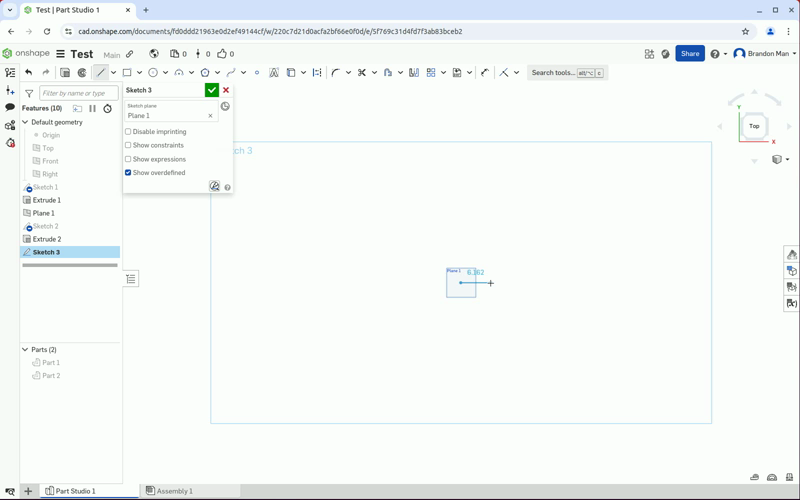
mouse_move(511, 294)
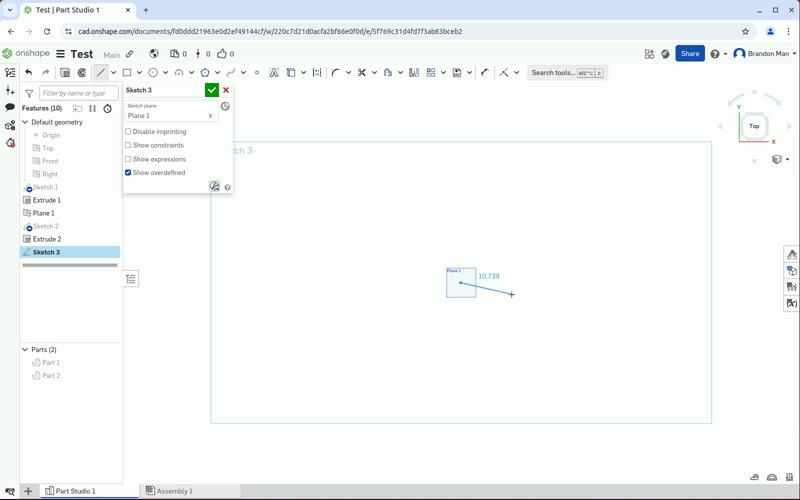
click(511, 294)
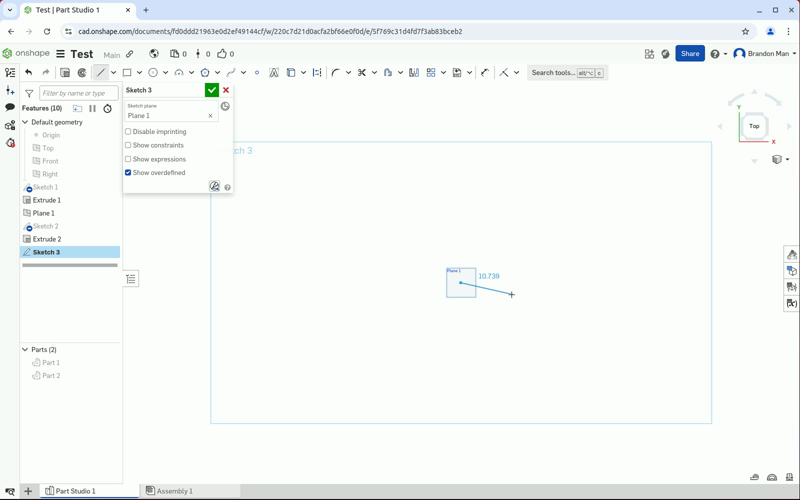
key_up(shift)
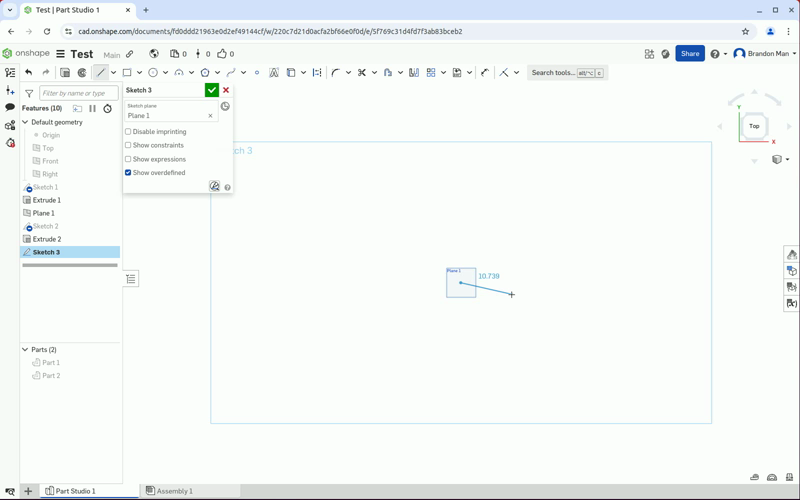
key(esc)
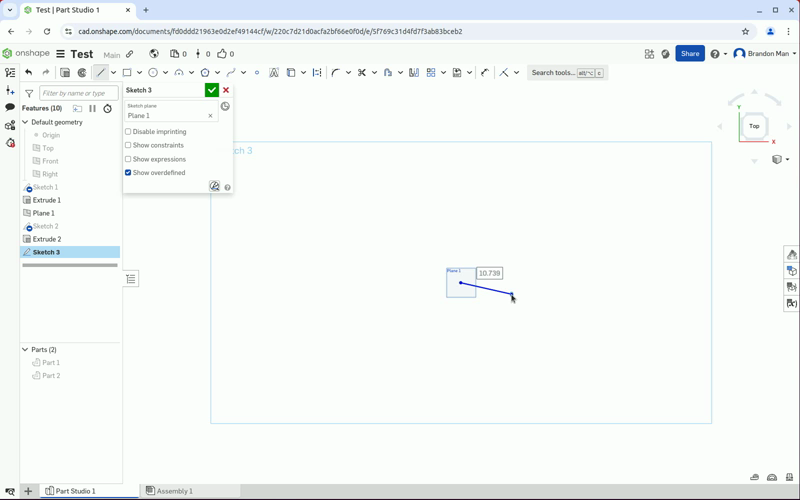
key(a)
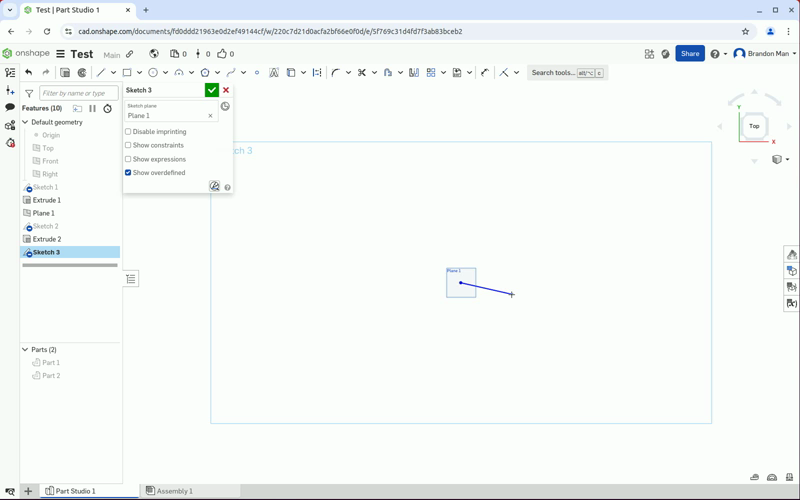
mouse_move(511, 294)
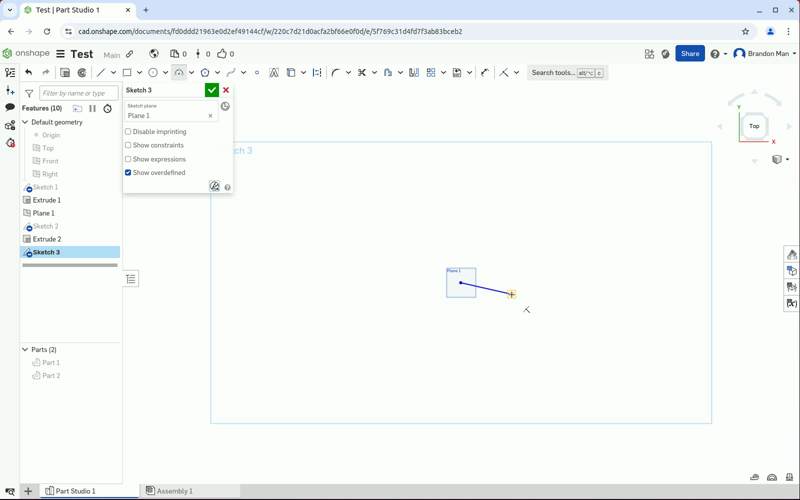
click(511, 294)
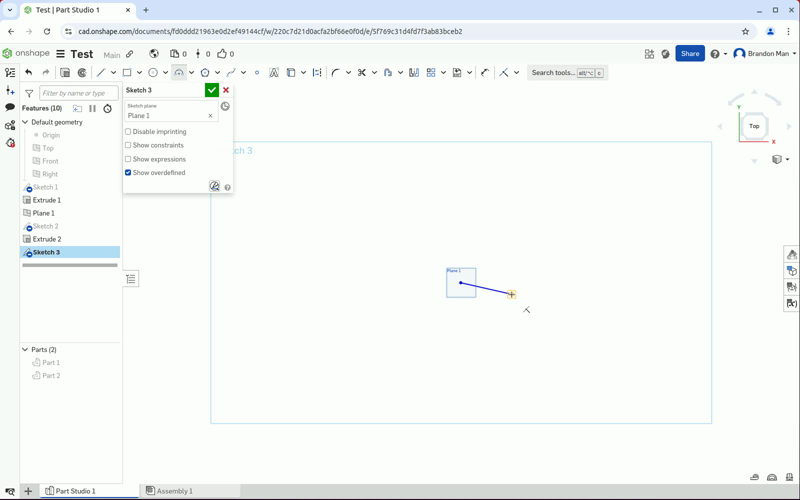
key_down(shift)
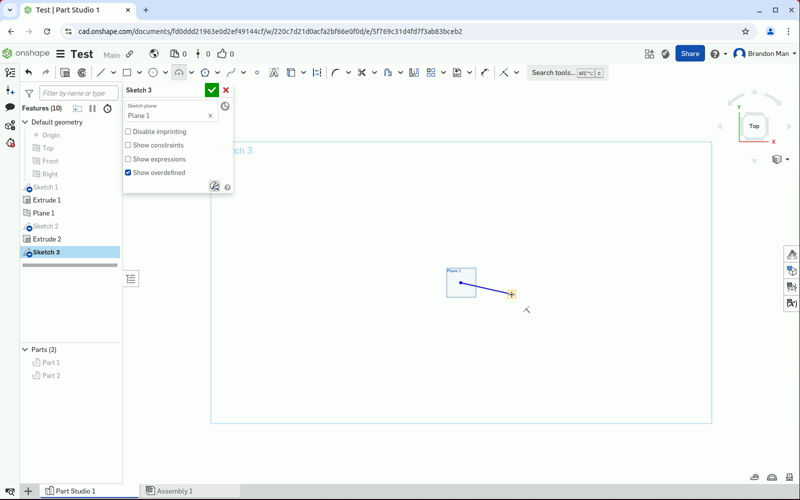
mouse_move(511, 269)
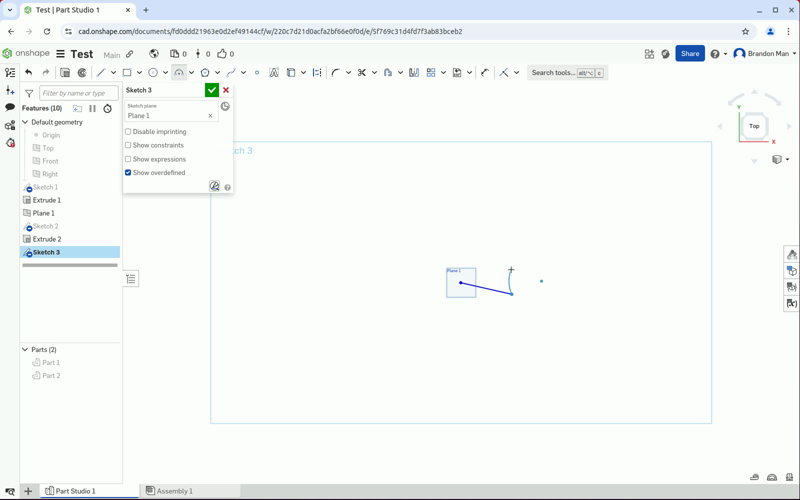
click(511, 269)
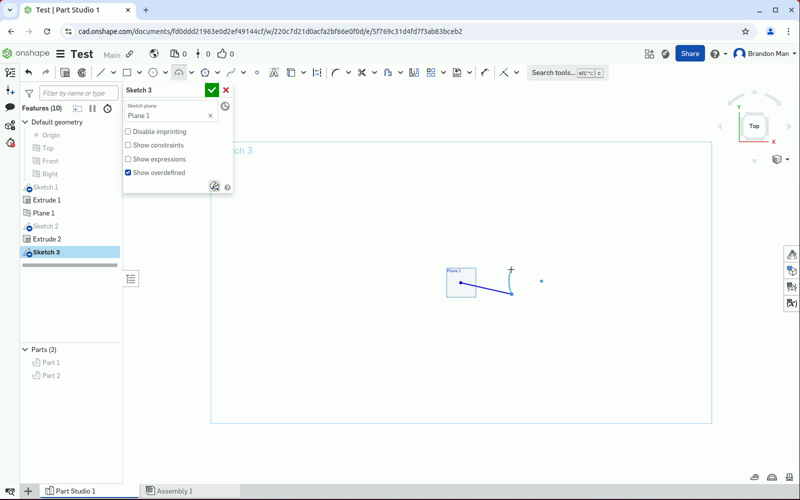
mouse_move(513, 281)
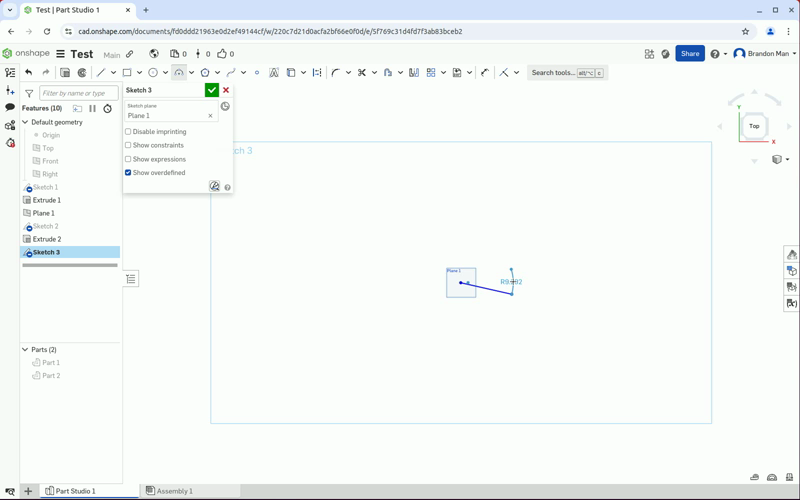
click(513, 281)
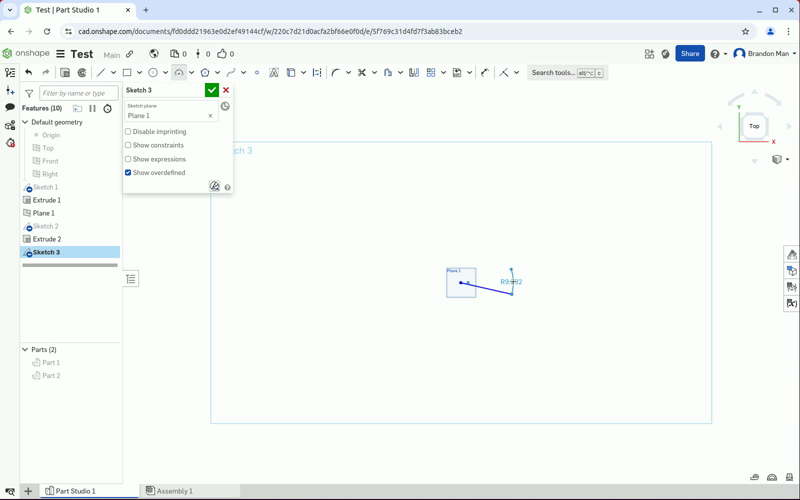
key_up(shift)
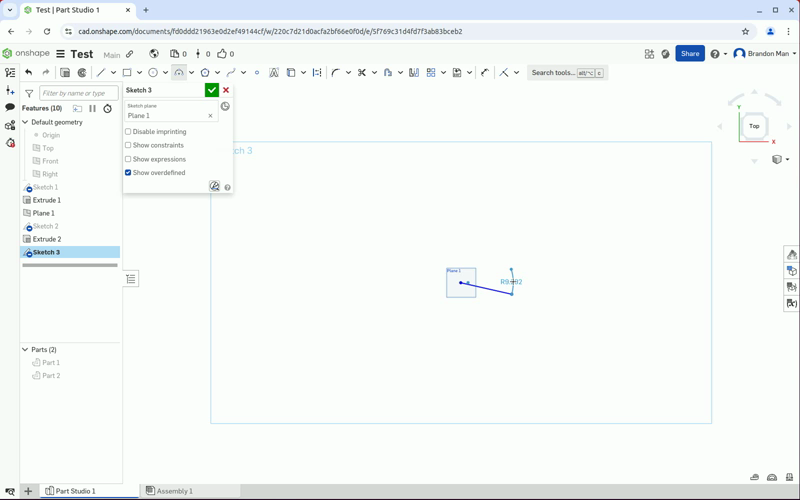
key(esc)
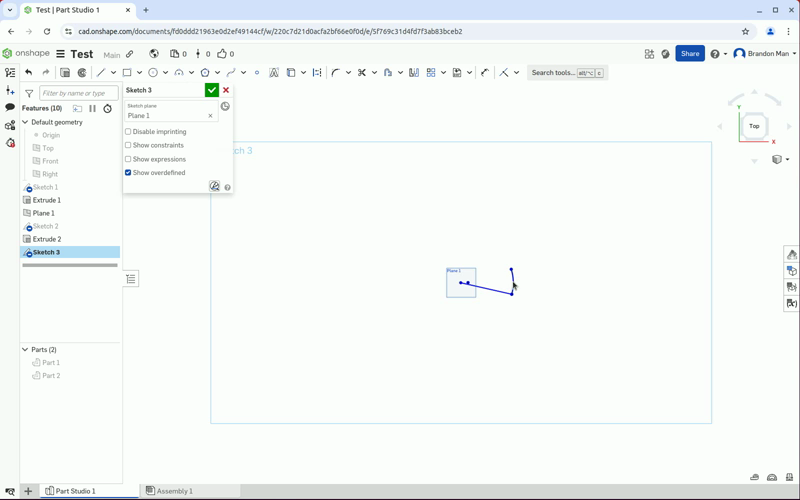
key(l)
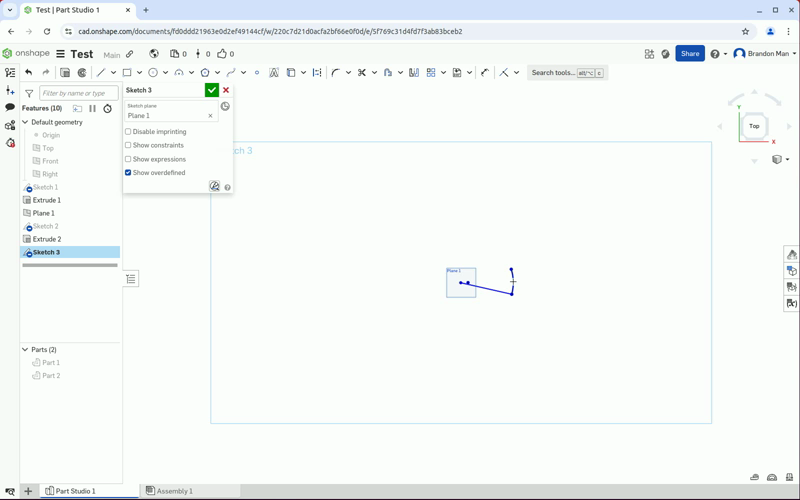
mouse_move(511, 269)
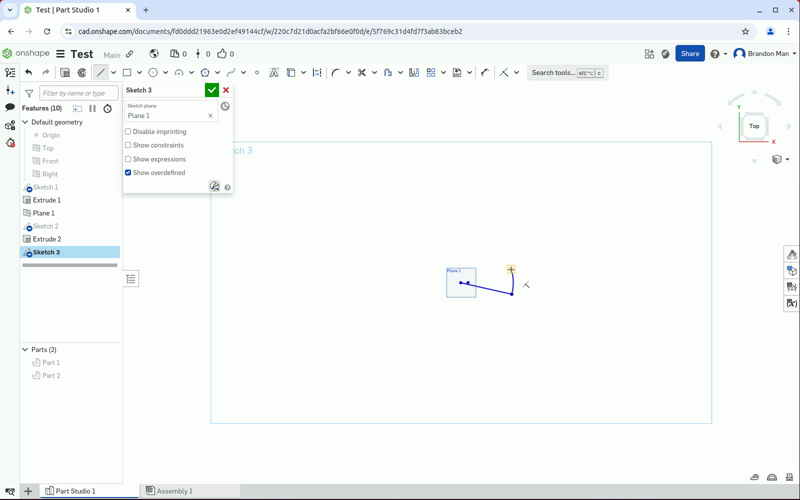
click(511, 269)
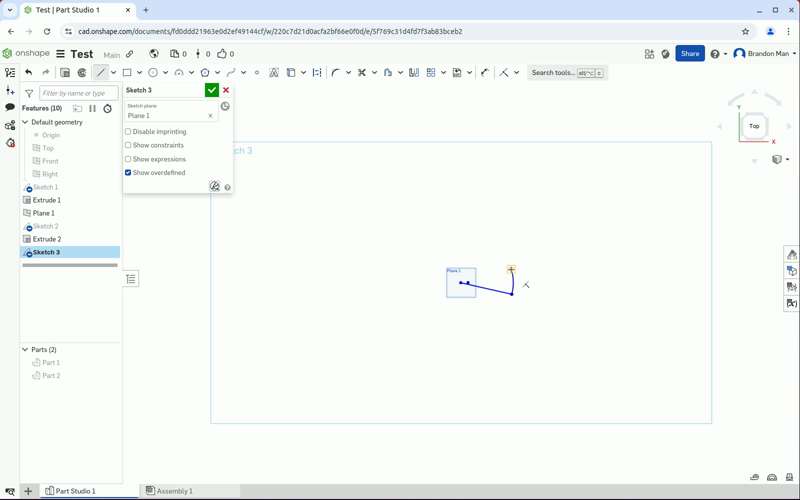
mouse_move(541, 269)
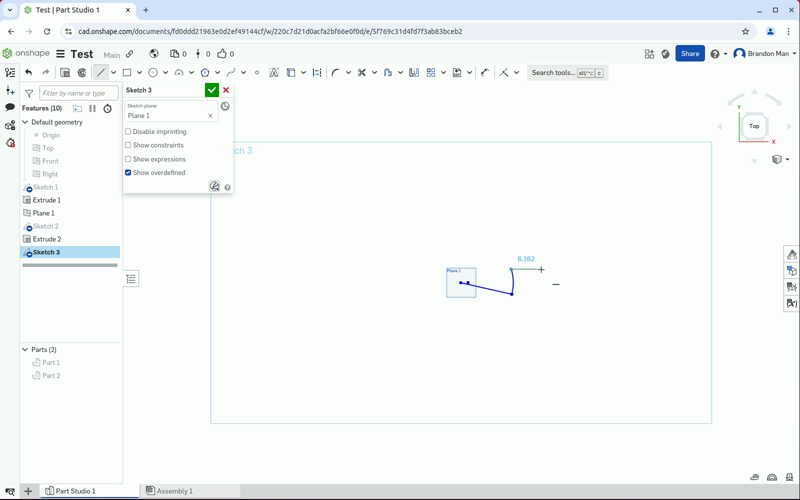
key_down(shift)
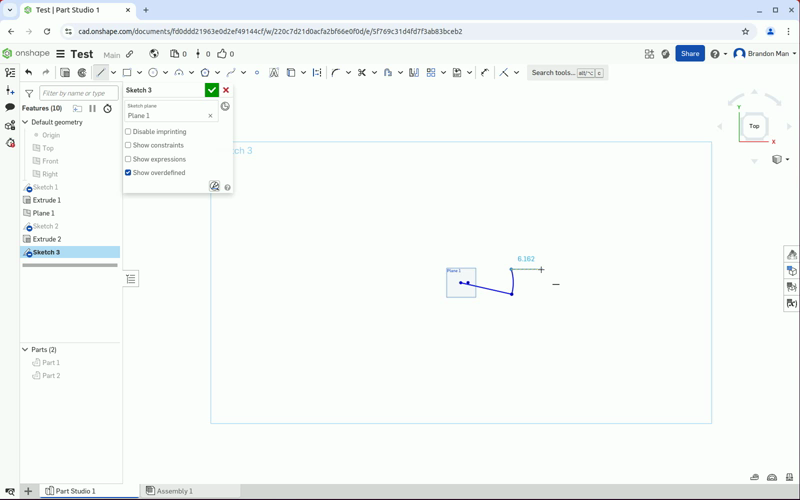
mouse_move(460, 282)
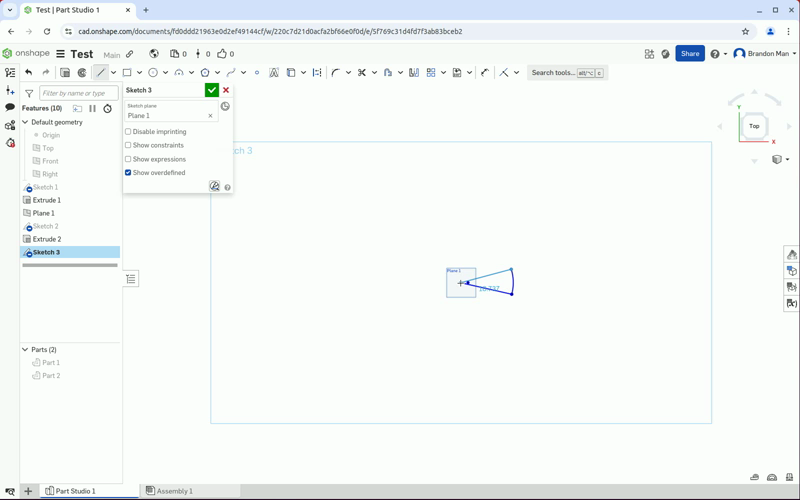
key_up(shift)
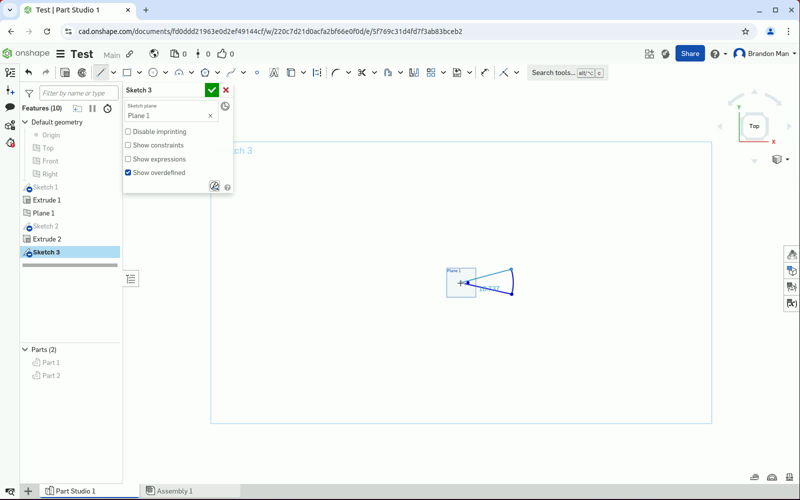
click(460, 282)
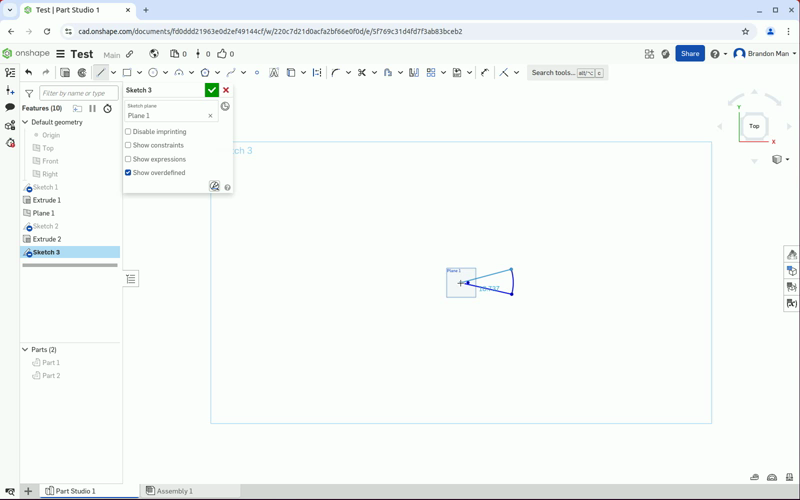
key(esc)
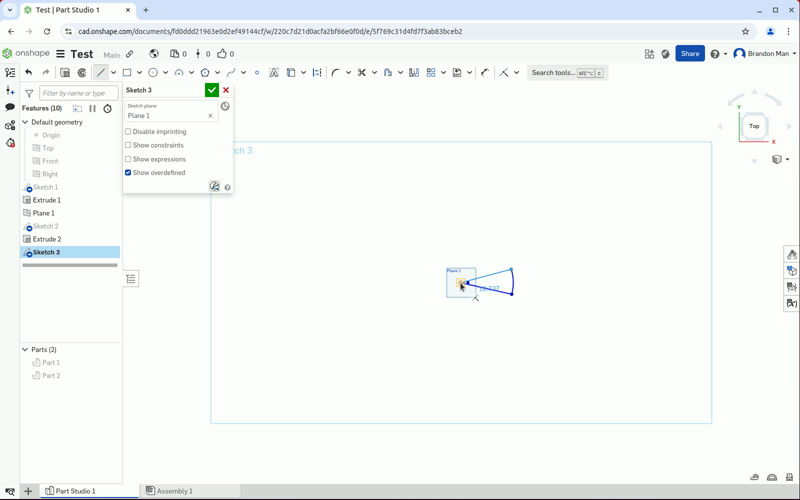
mouse_move(496, 274)
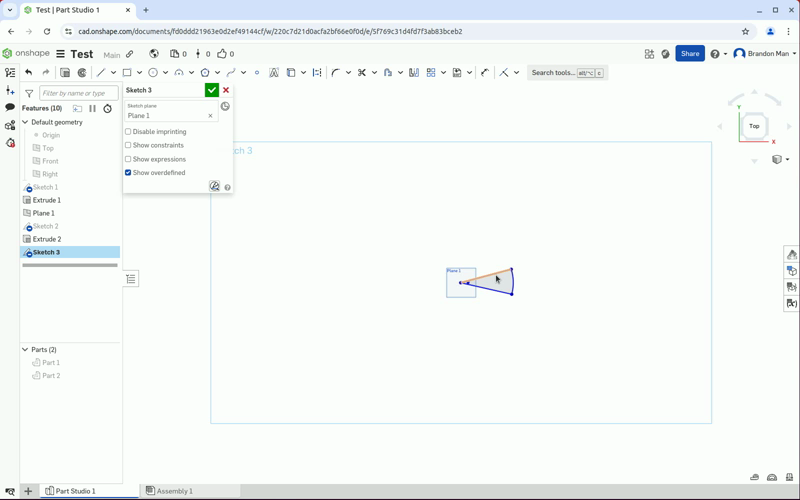
scroll(6)
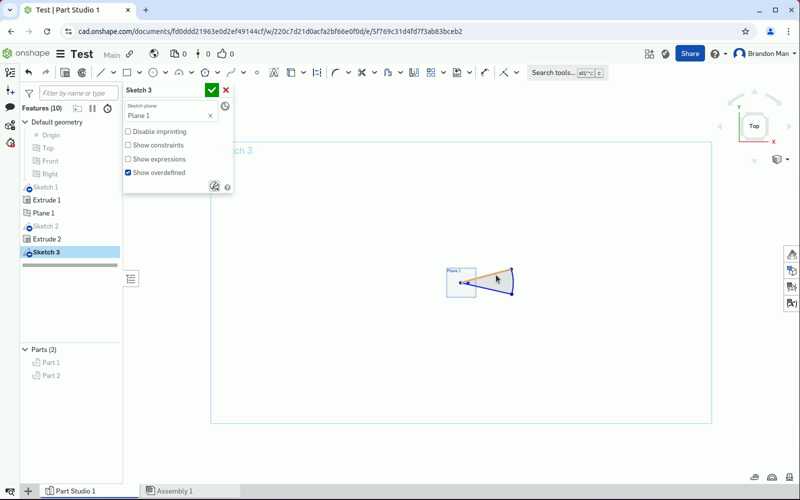
scroll(6)
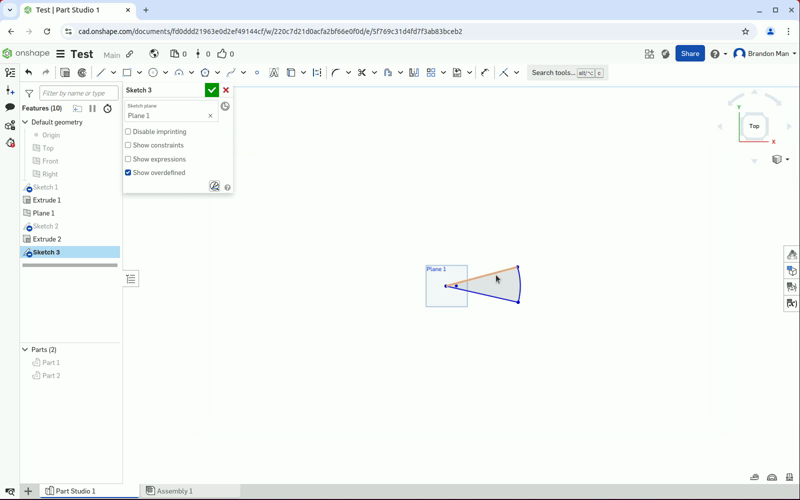
scroll(6)
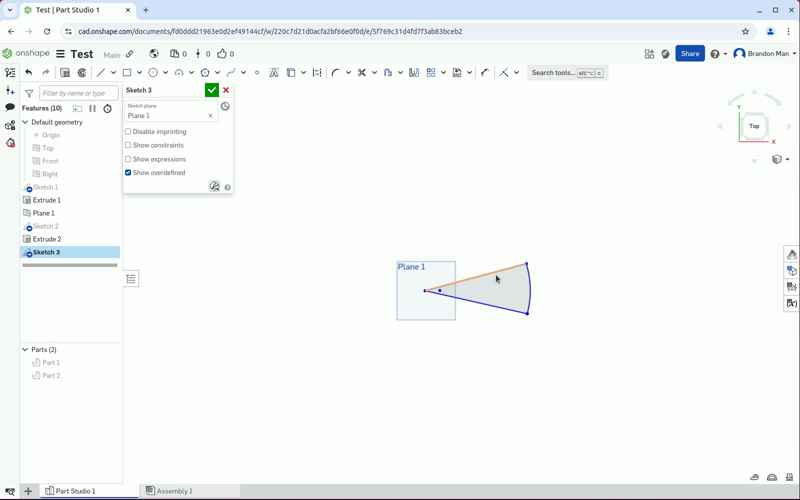
scroll(6)
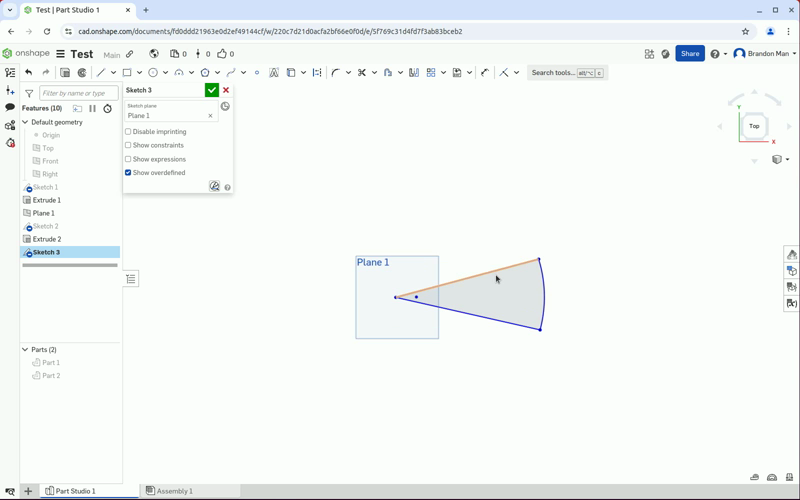
scroll(6)
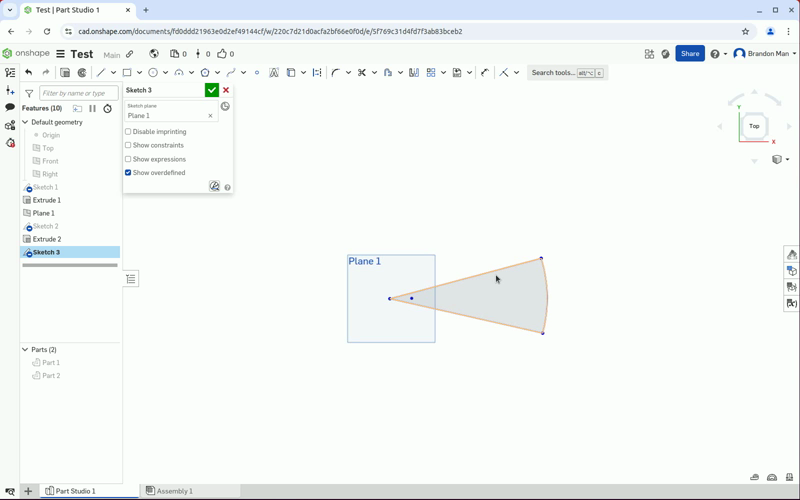
scroll(6)
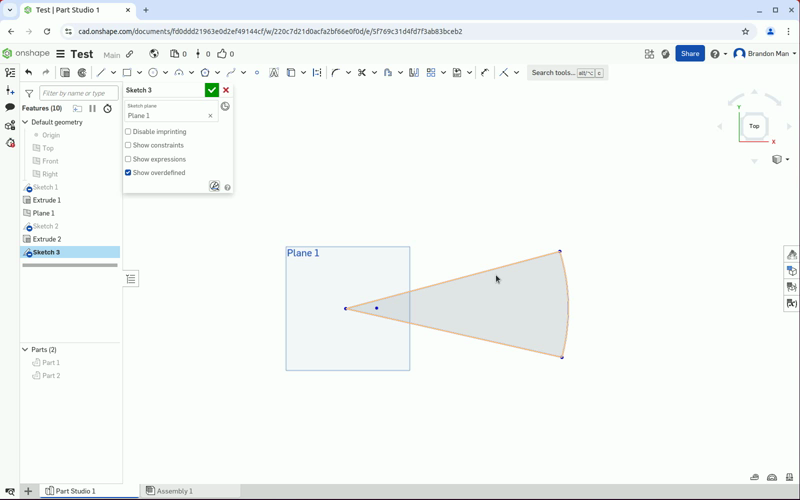
scroll(6)
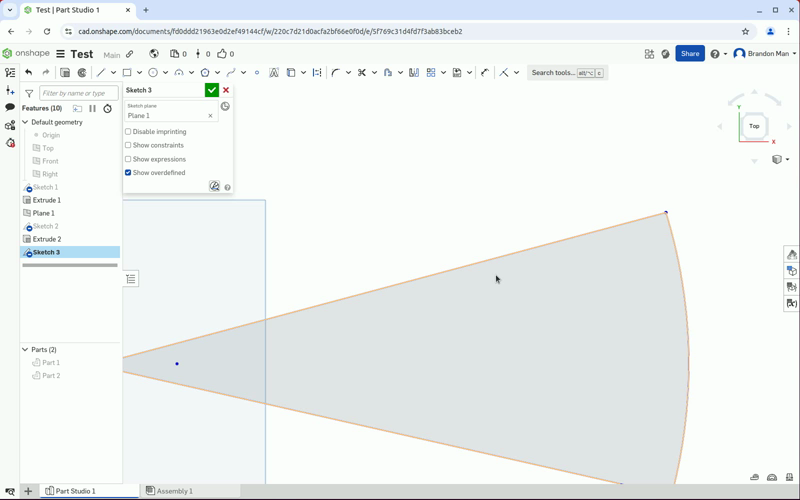
click(496, 274)
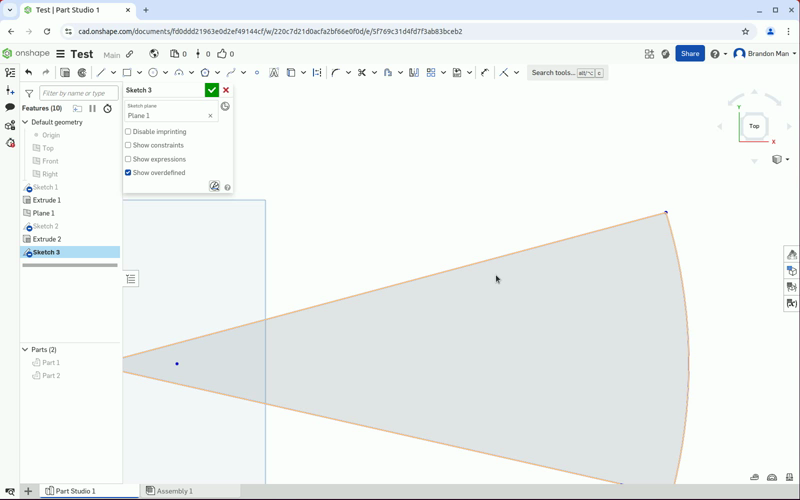
scroll(-6)
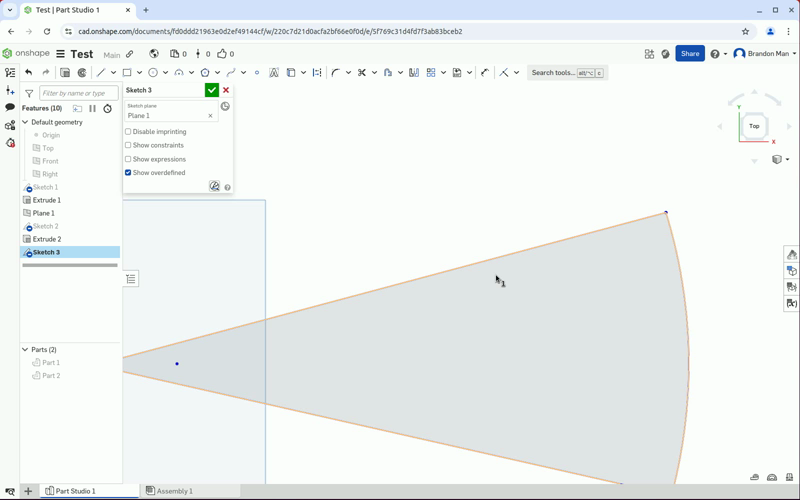
scroll(-6)
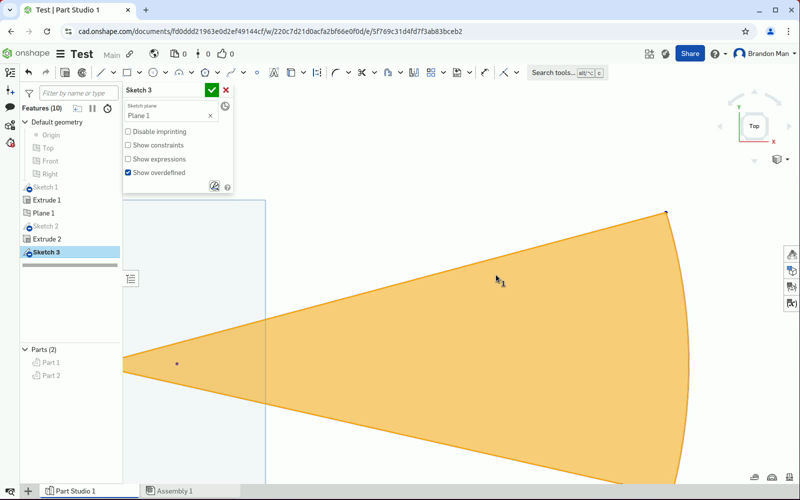
scroll(-6)
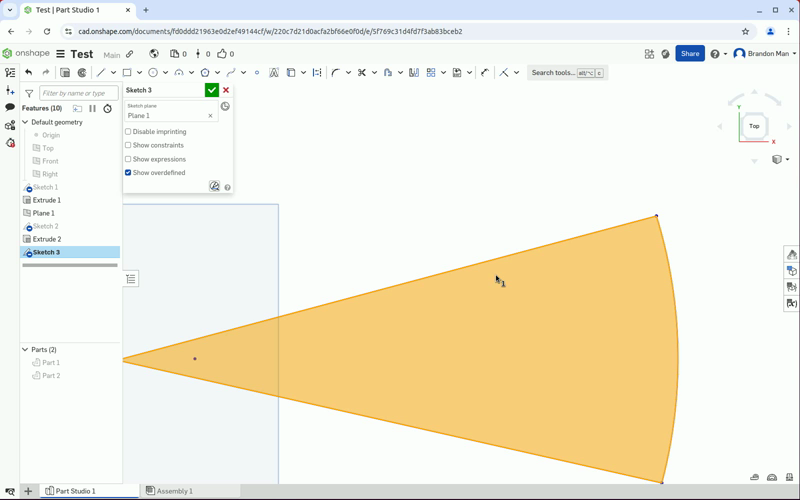
scroll(-6)
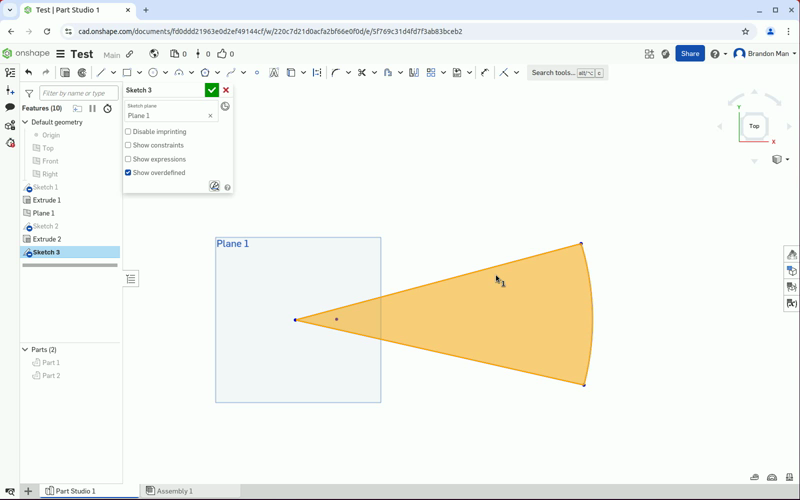
scroll(-6)
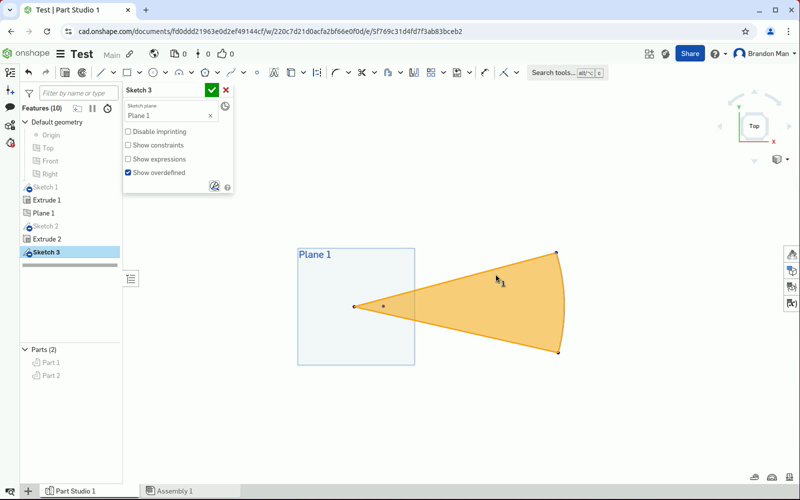
scroll(-6)
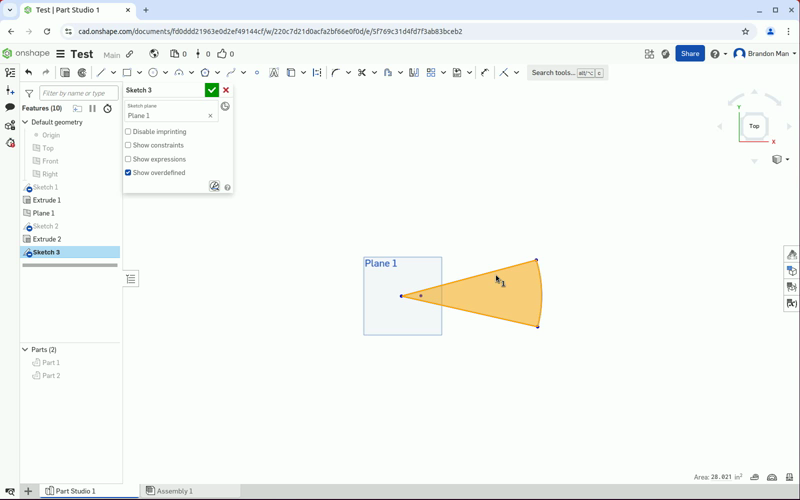
scroll(-6)
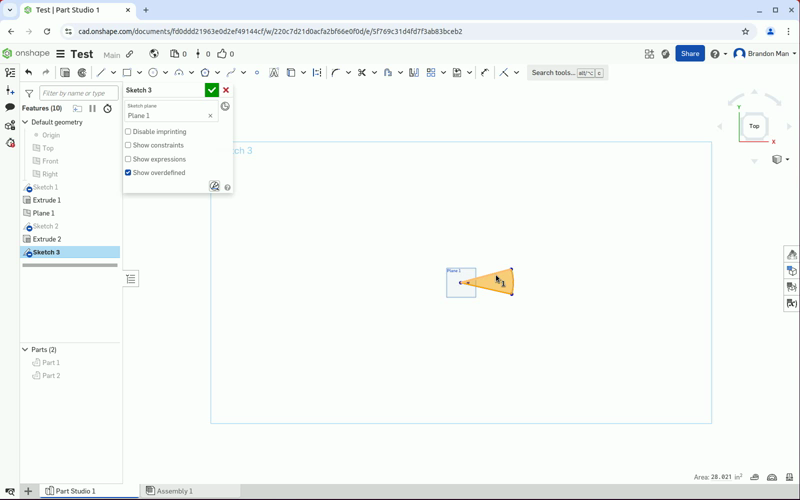
mouse_move(73, 352)
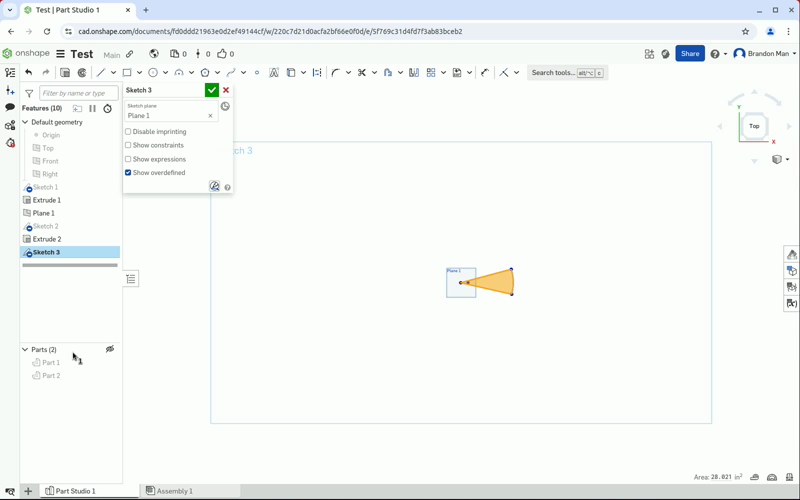
key(shift+y)
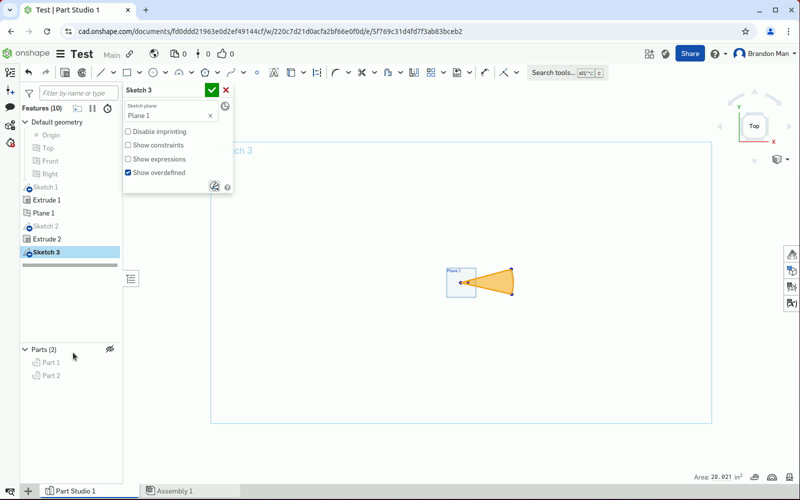
key(shift+e)
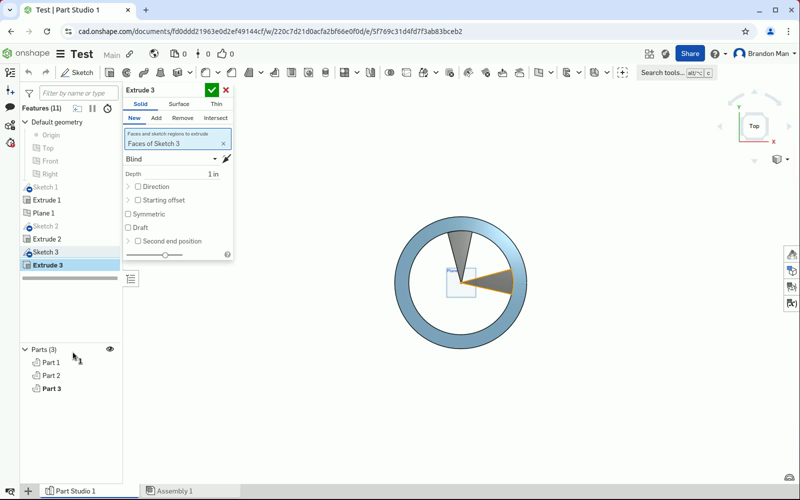
mouse_move(143, 106)
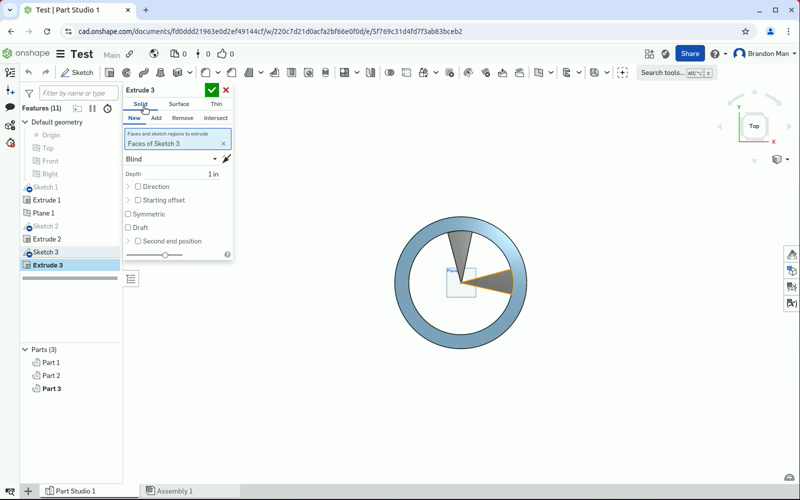
click(143, 106)
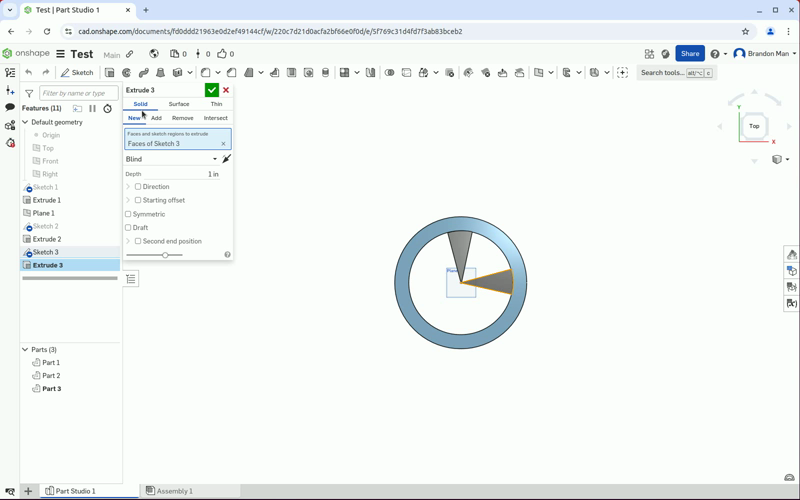
mouse_move(137, 120)
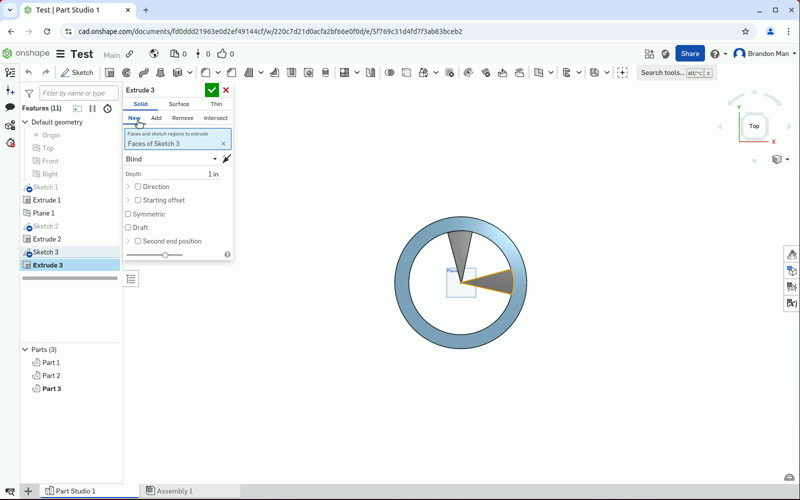
click(137, 120)
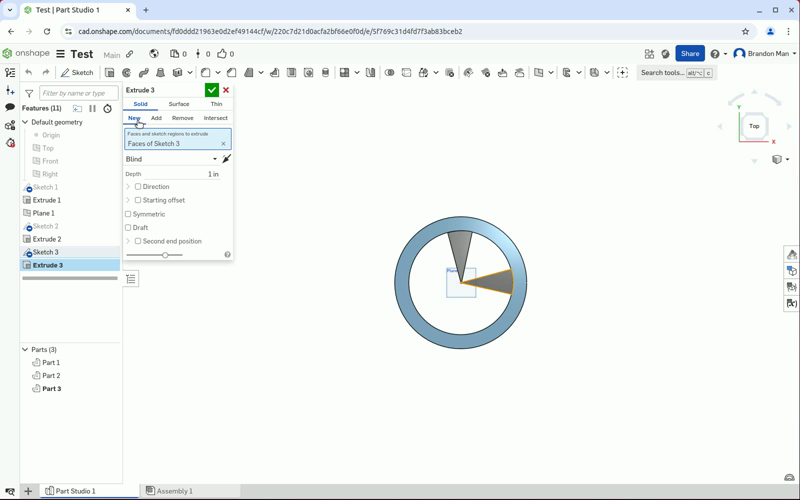
key(tab, 4)
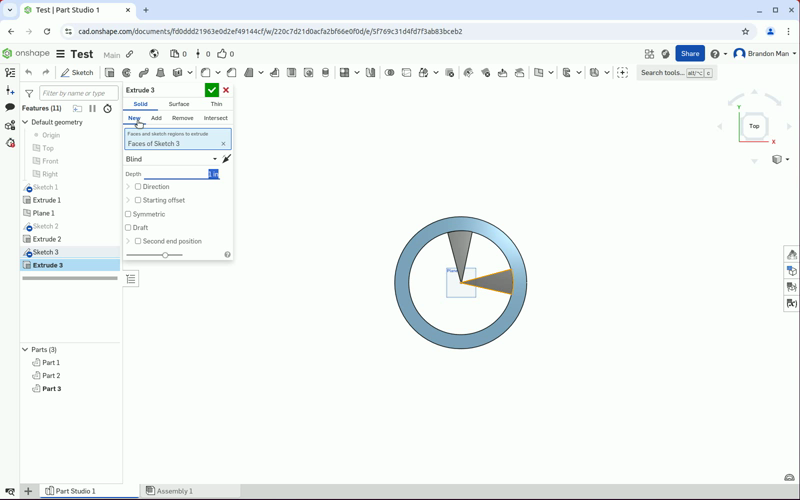
text(11.554)
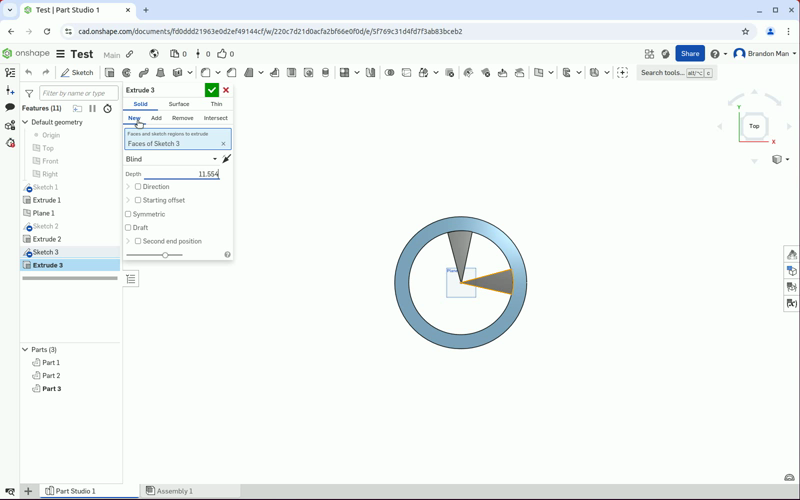
key(tab, 3)
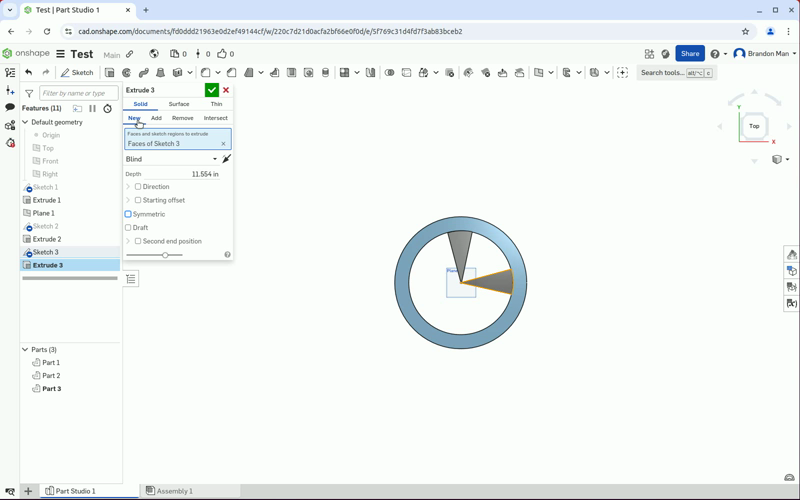
key(space)
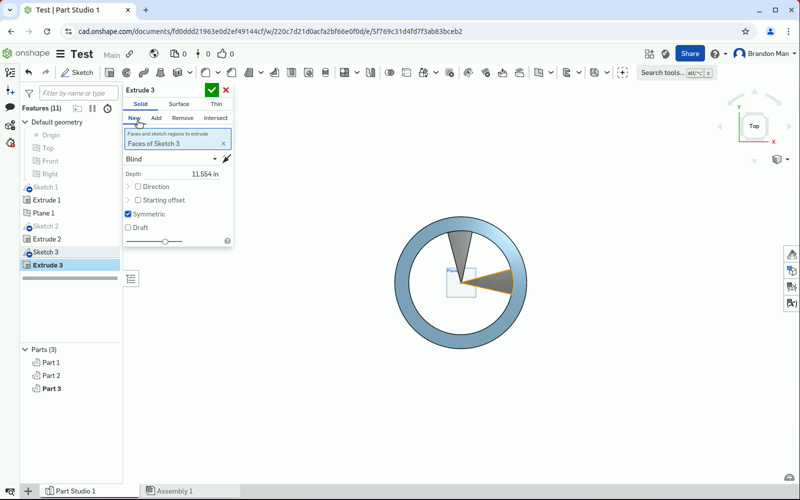
key(enter)
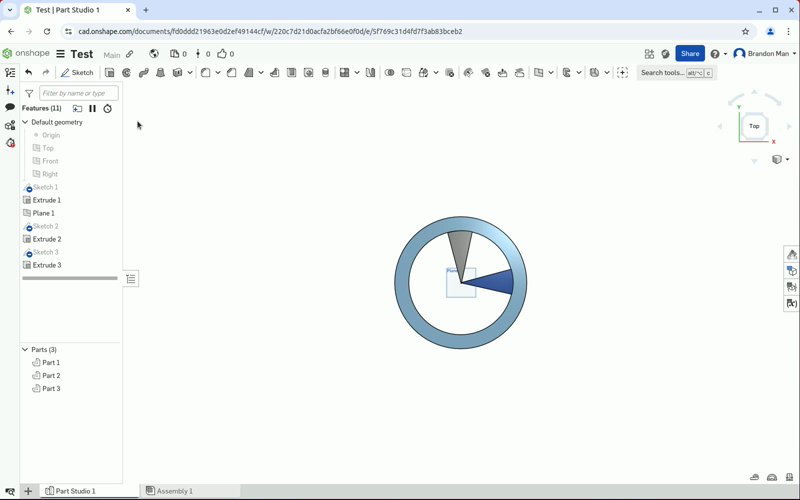
key(shift+h)
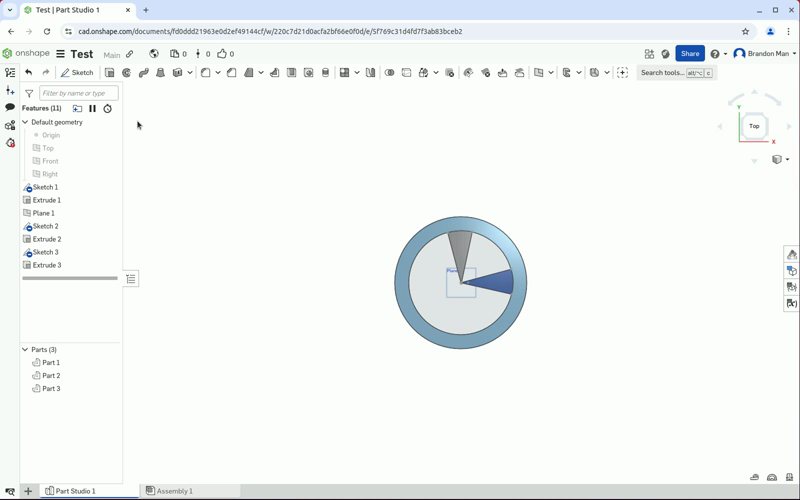
key(shift+h)
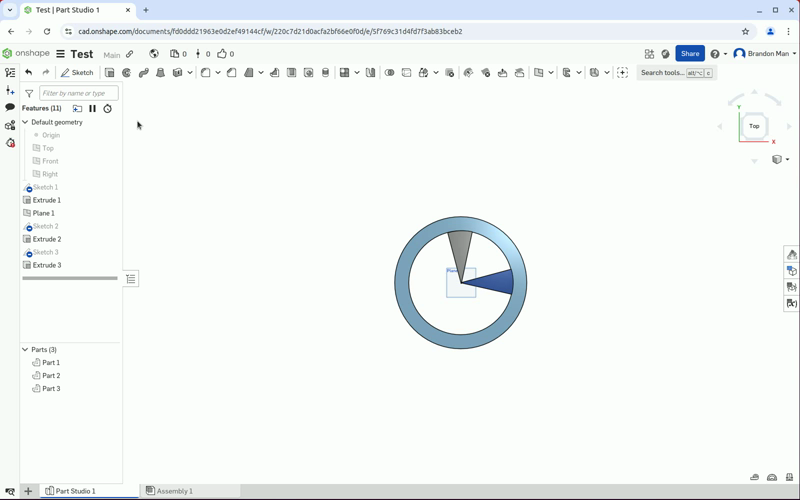
mouse_move(73, 189)
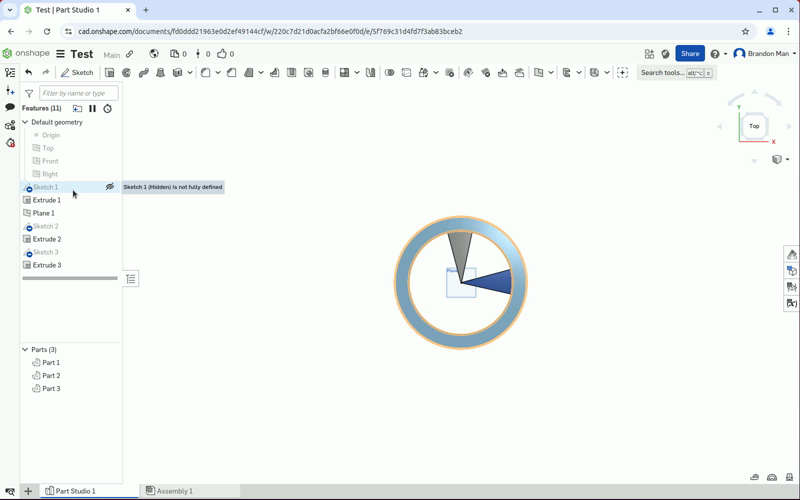
click(73, 189)
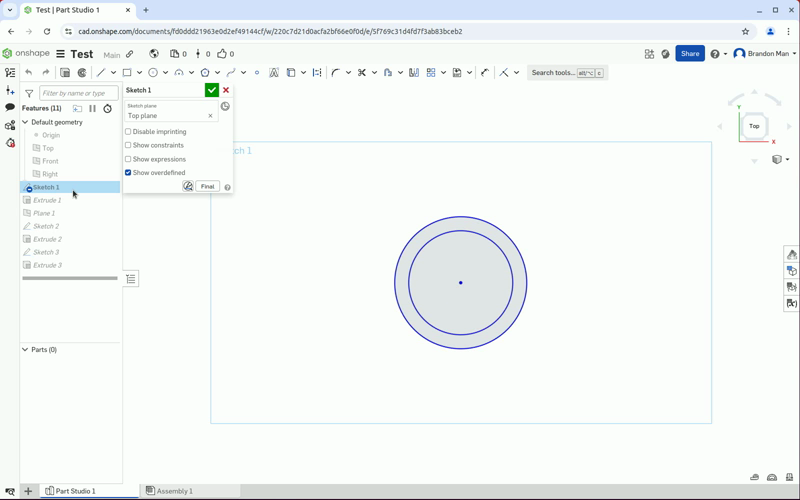
mouse_move(229, 92)
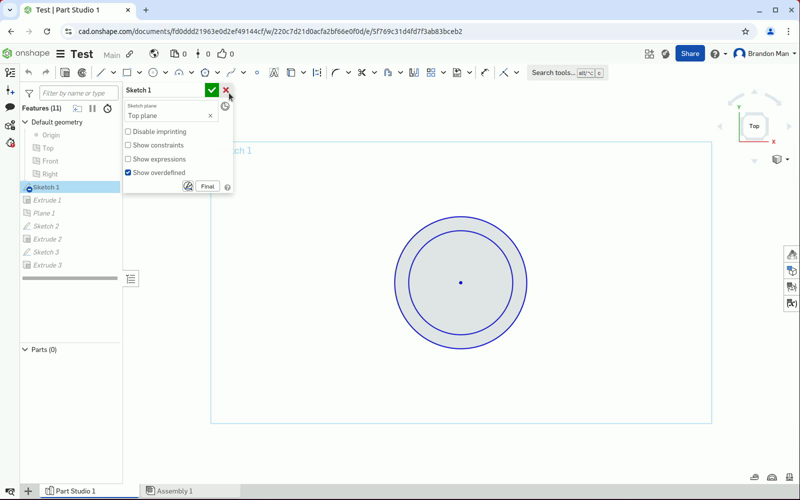
click(229, 92)
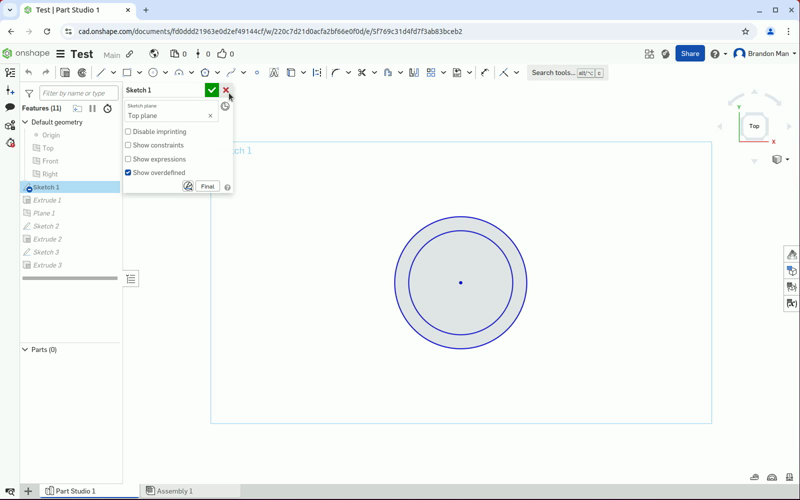
key(shift+s)
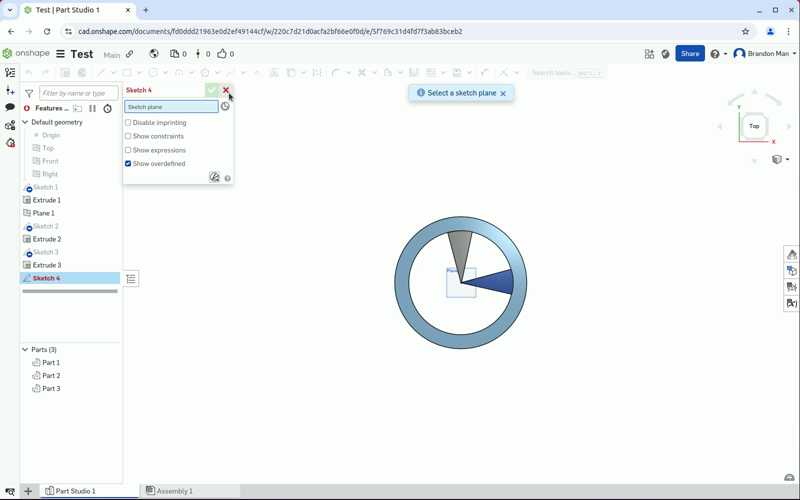
mouse_move(73, 215)
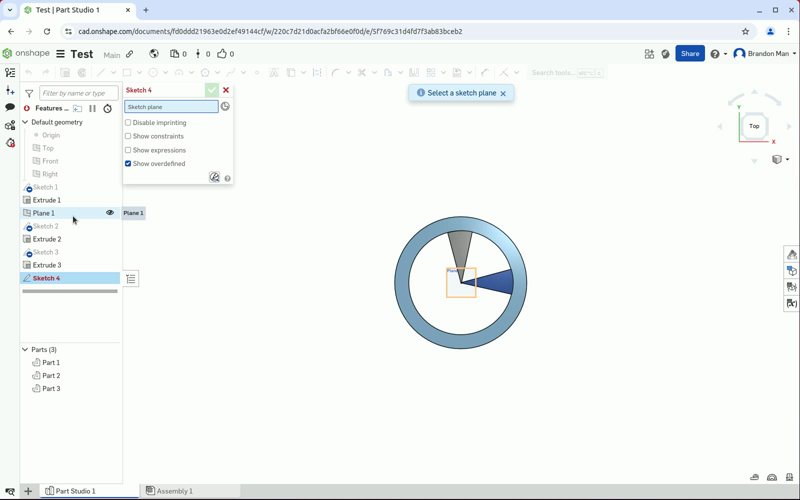
click(73, 215)
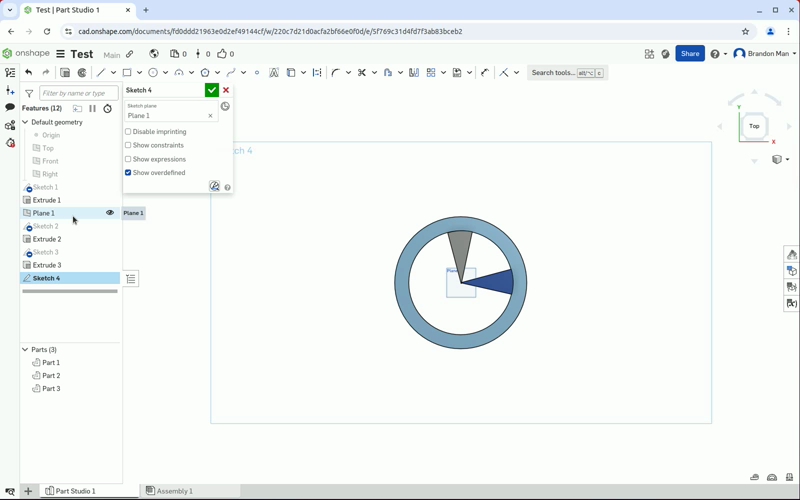
mouse_move(73, 352)
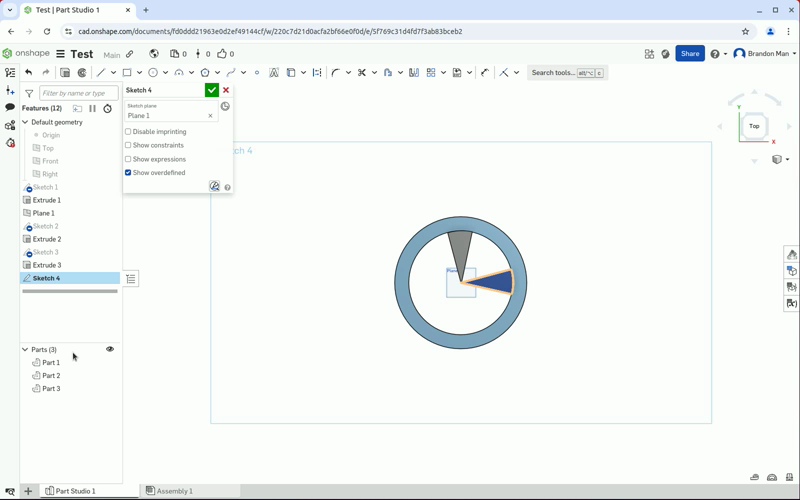
key(y)
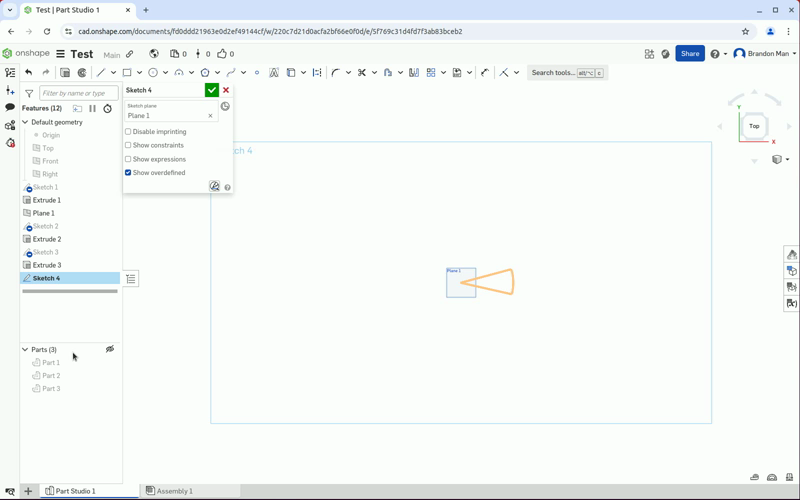
key(a)
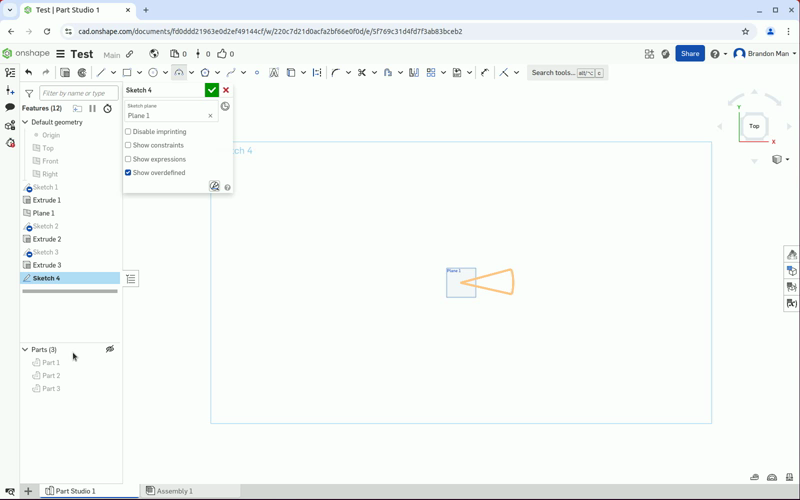
key_down(shift)
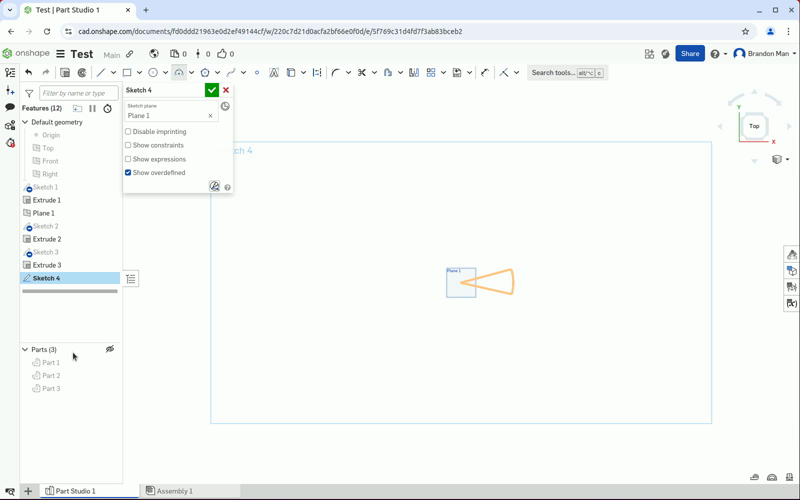
mouse_move(446, 333)
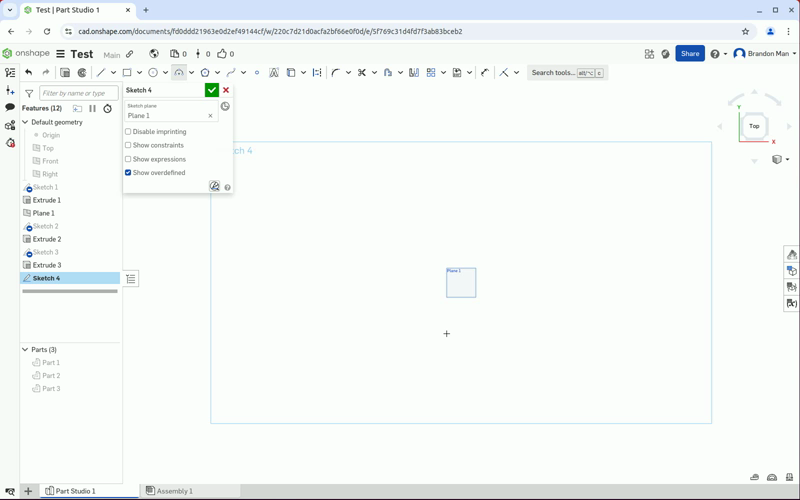
click(446, 333)
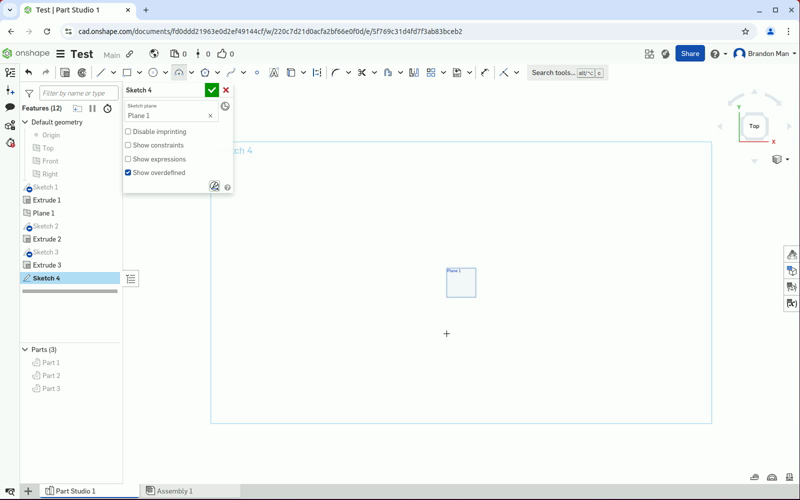
key_up(shift)
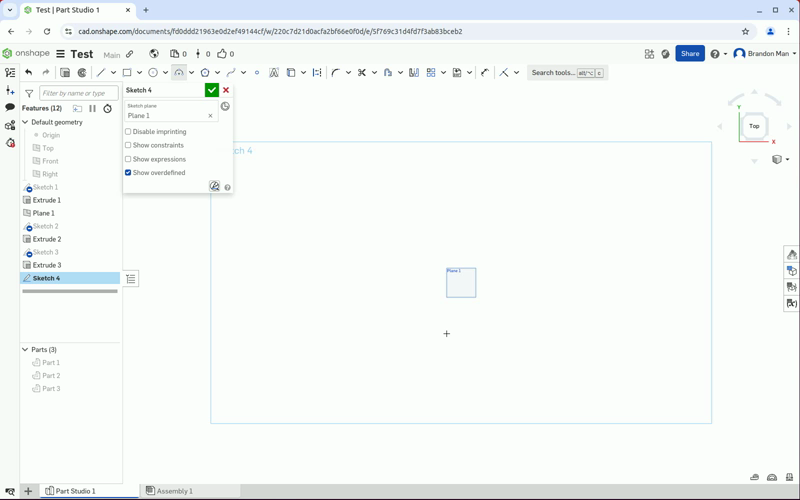
key_down(shift)
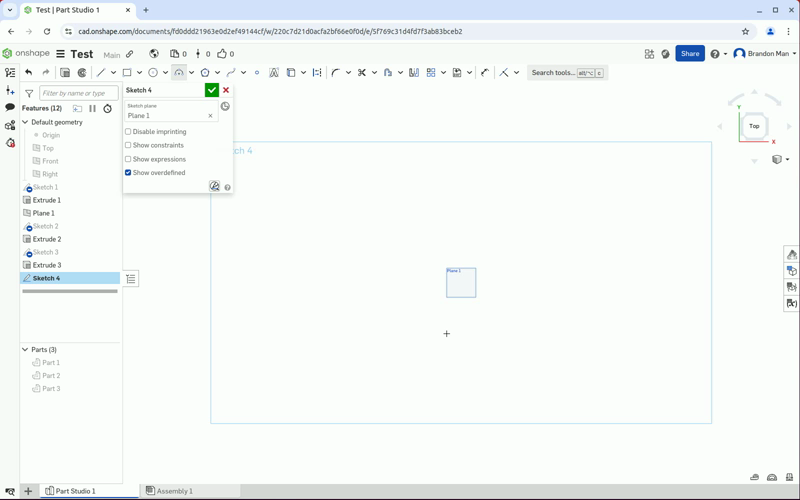
mouse_move(474, 333)
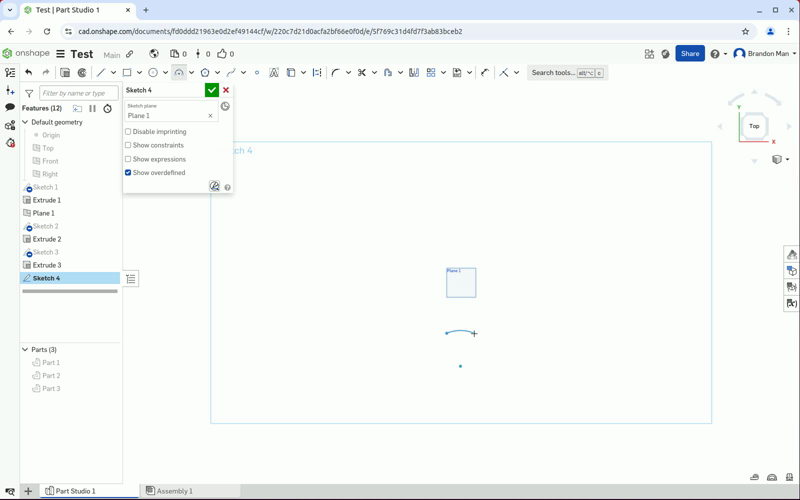
click(474, 333)
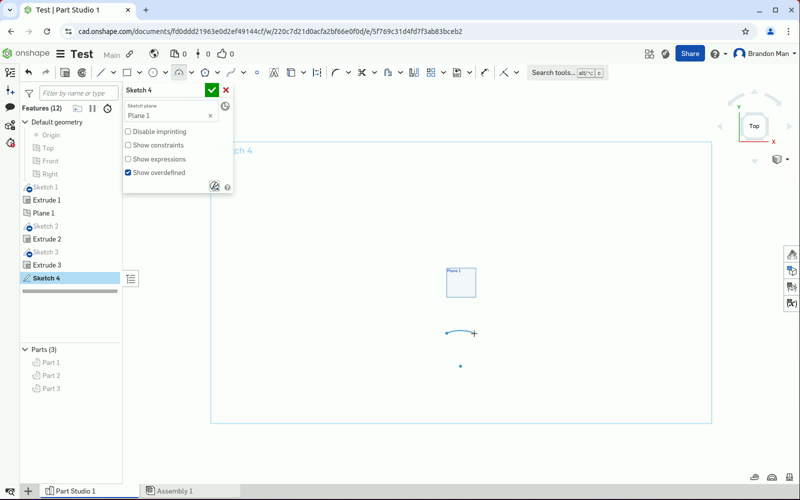
mouse_move(460, 334)
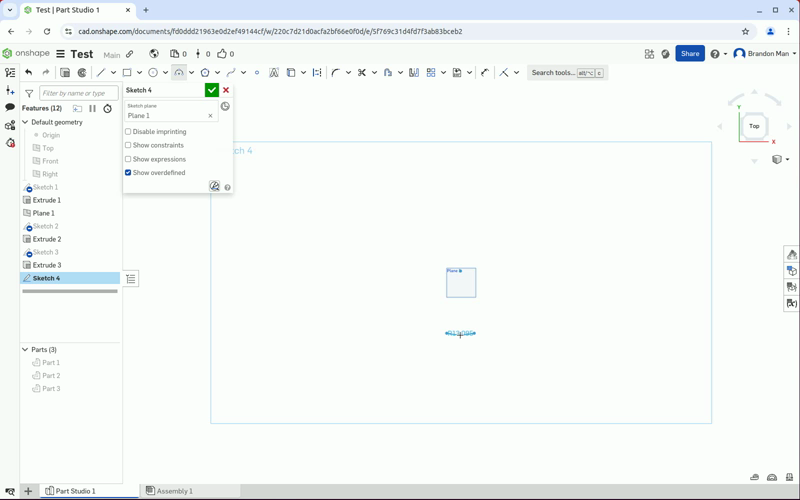
click(460, 334)
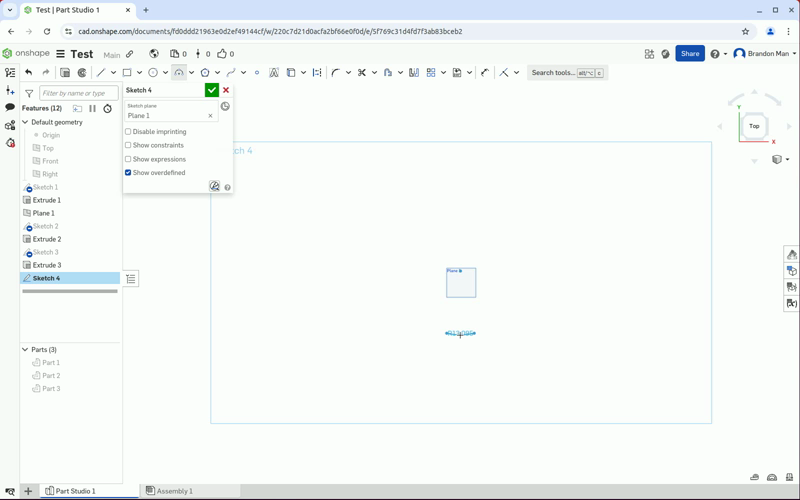
key_up(shift)
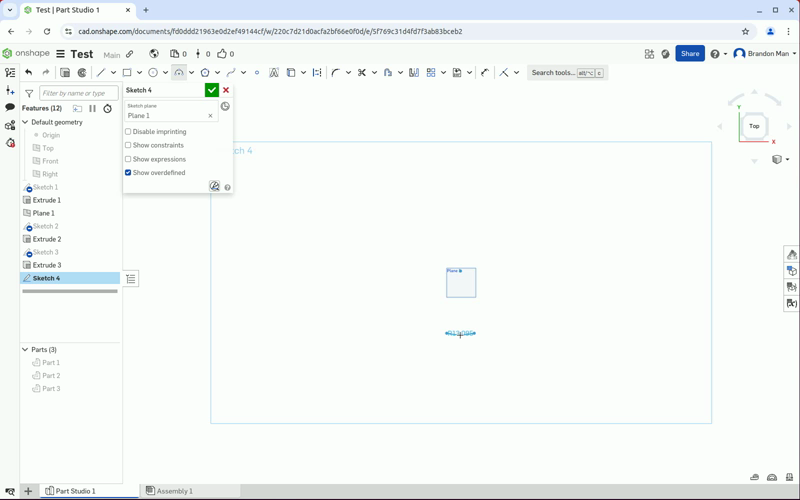
key(esc)
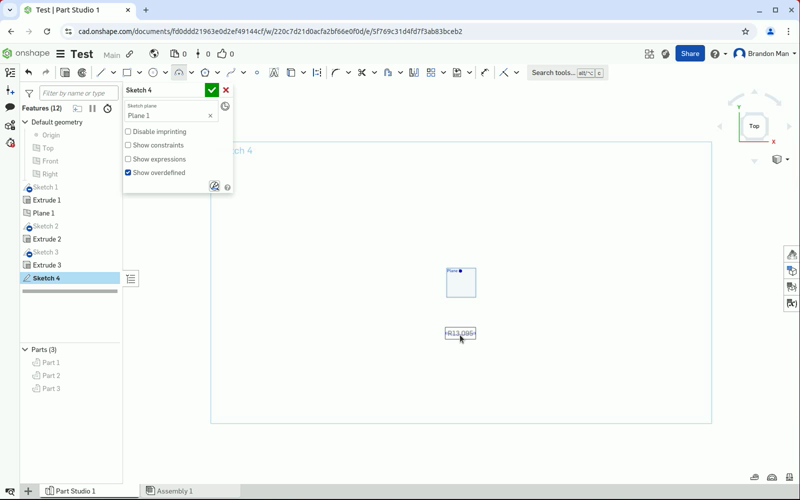
key(l)
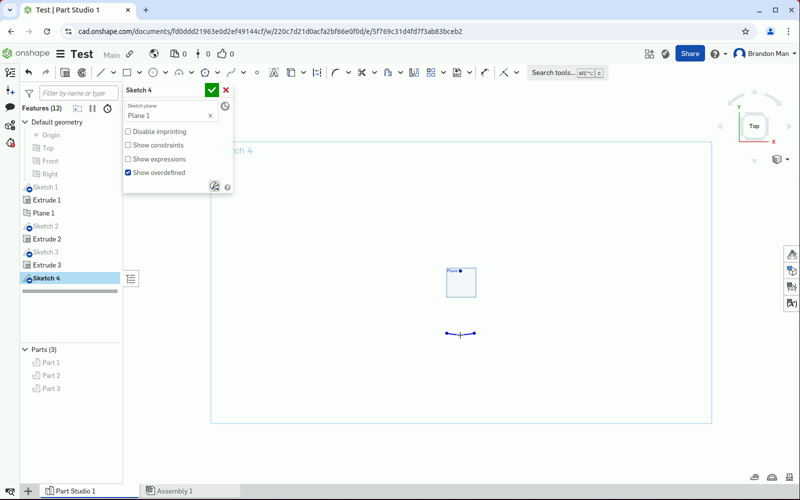
mouse_move(474, 333)
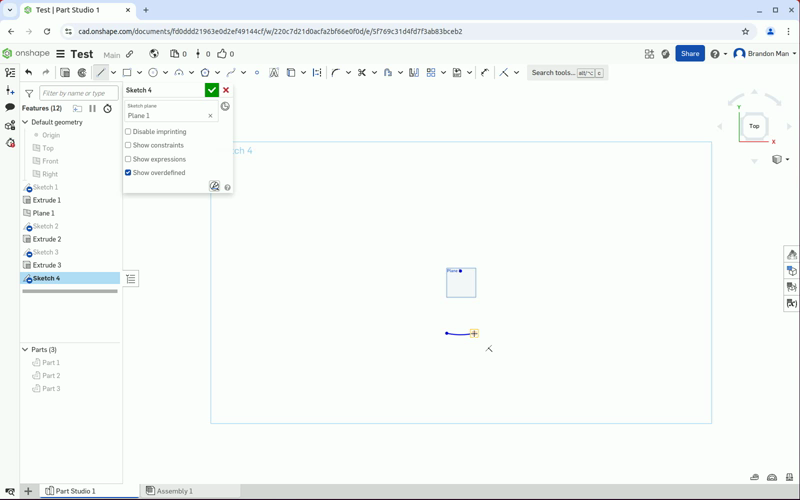
click(474, 333)
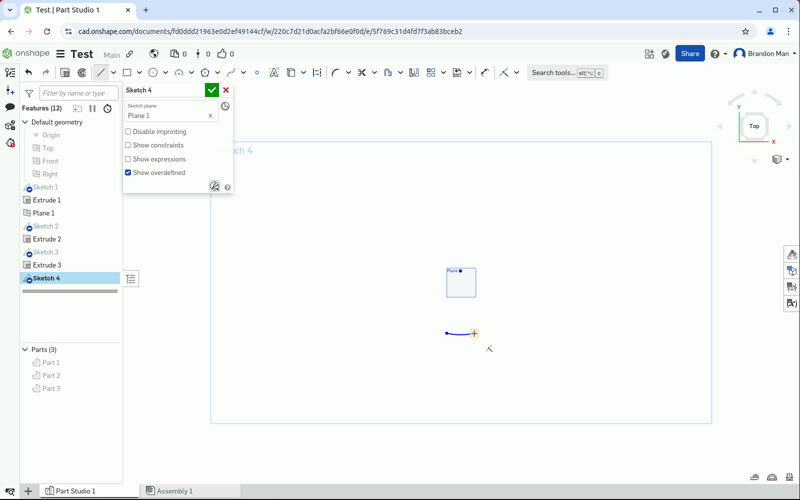
key_down(shift)
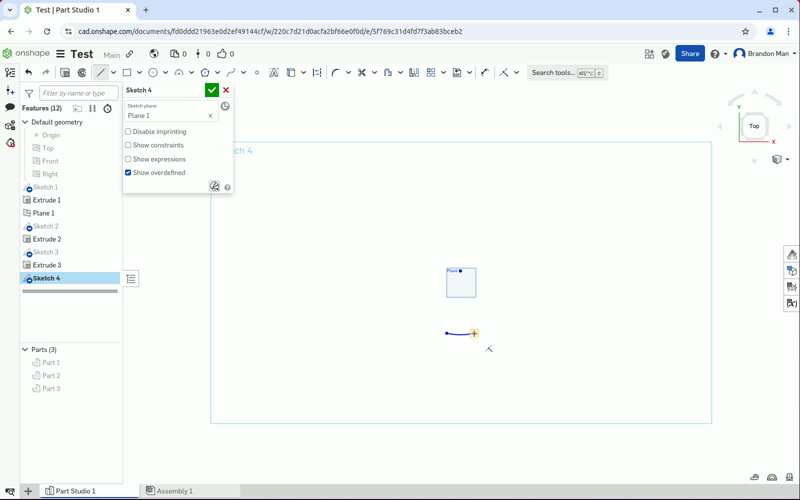
mouse_move(504, 333)
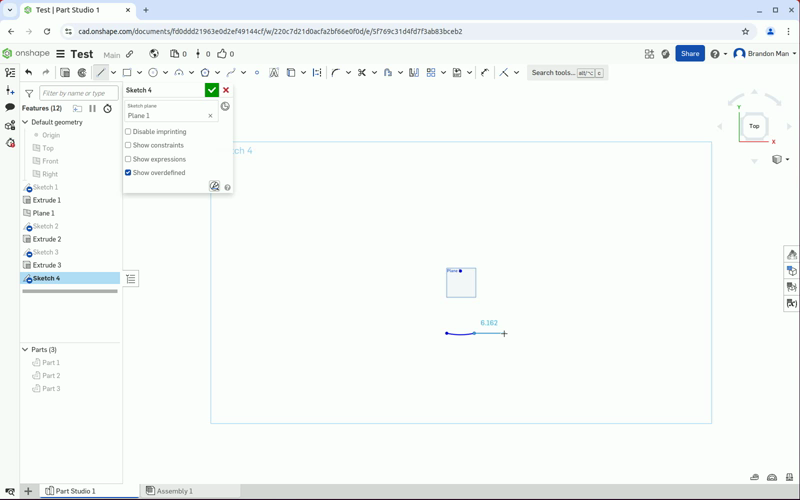
mouse_move(460, 282)
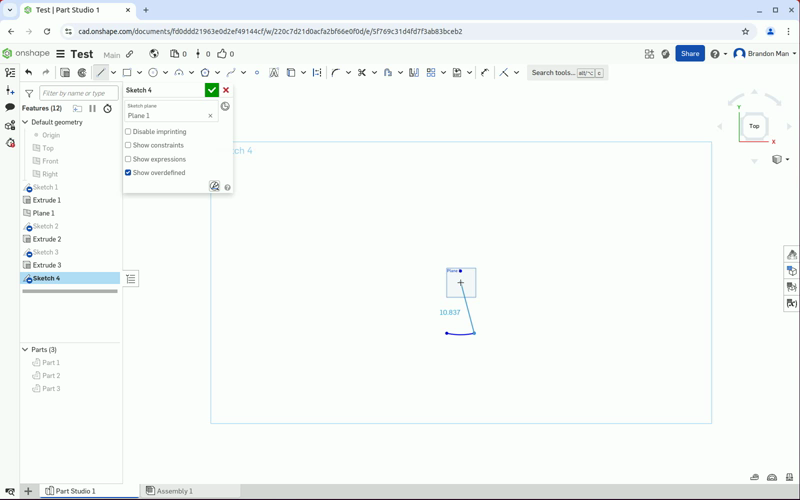
click(460, 282)
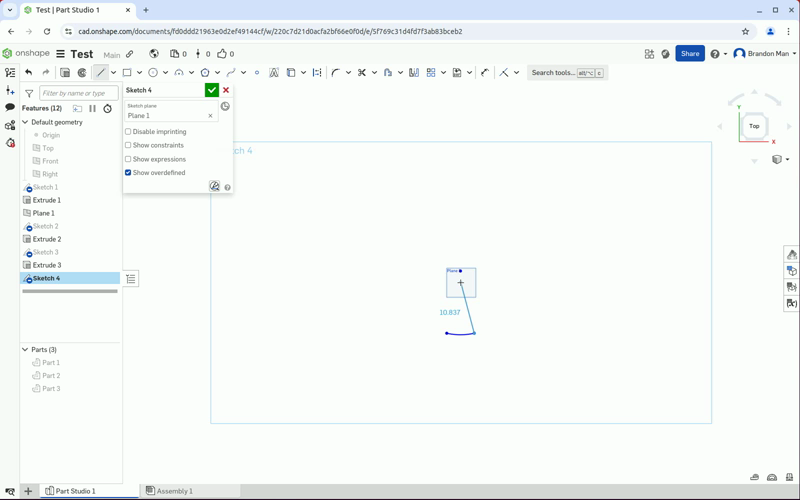
key_up(shift)
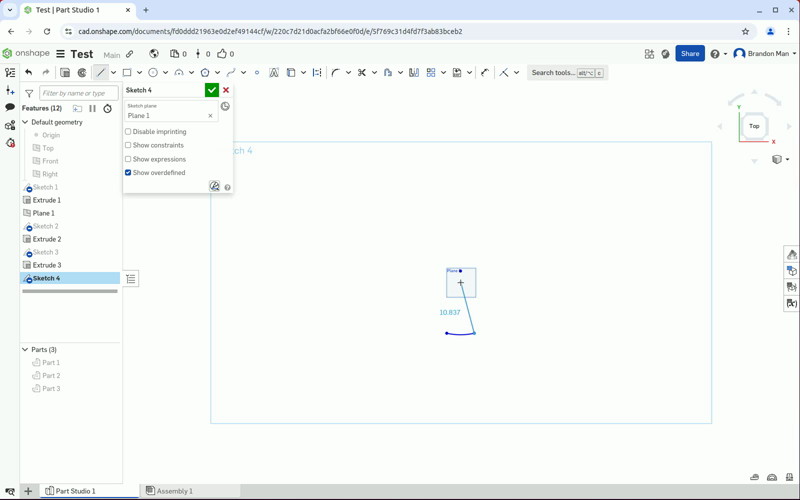
mouse_move(490, 282)
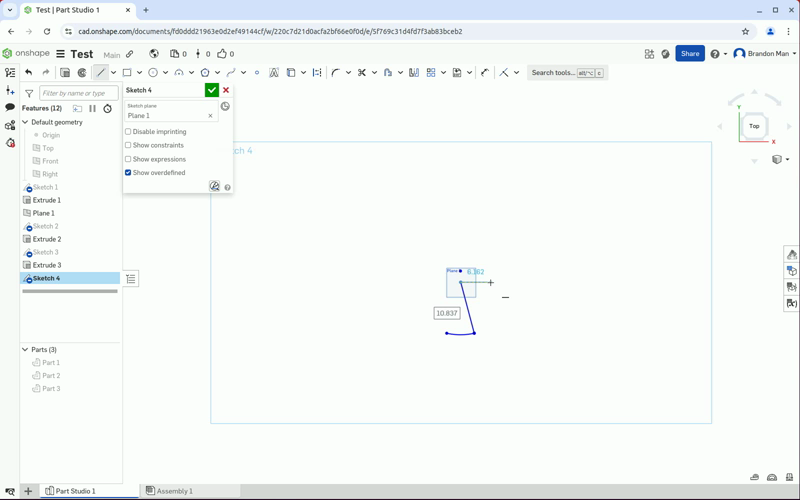
key_down(shift)
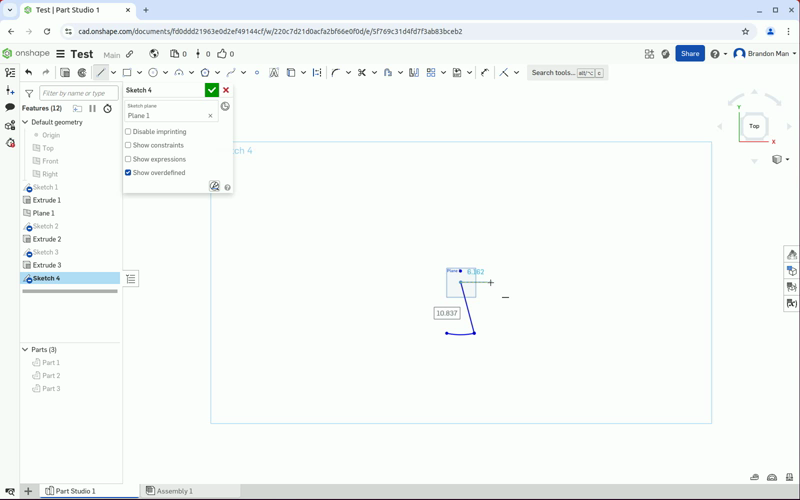
mouse_move(446, 333)
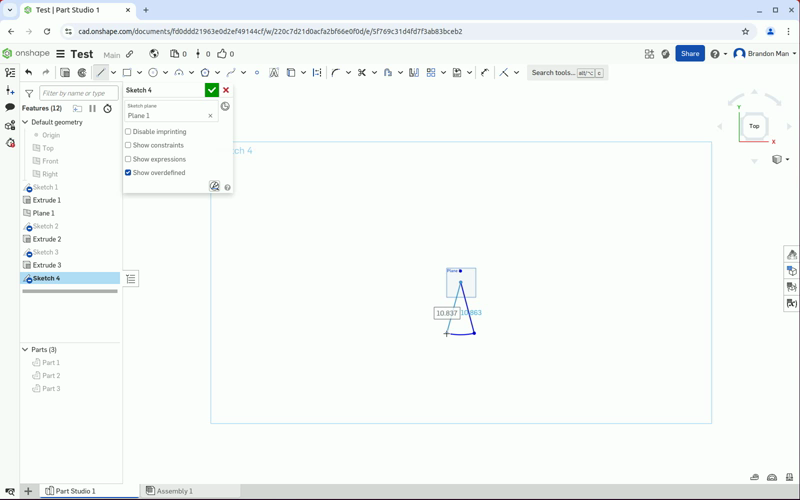
key_up(shift)
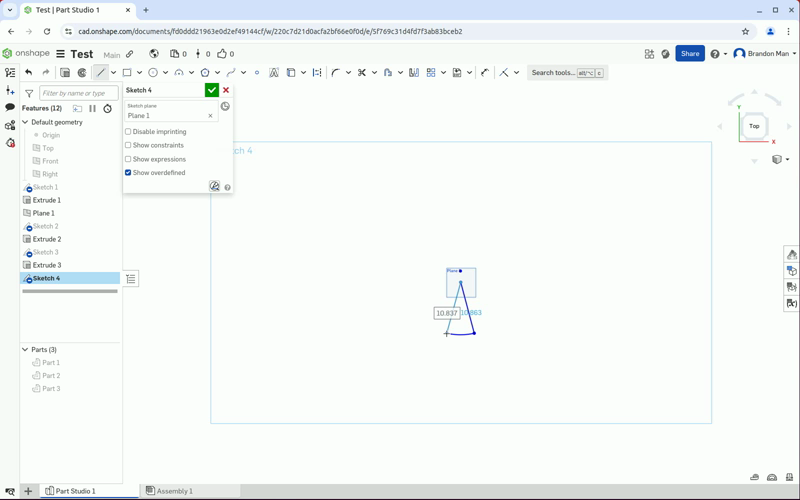
click(446, 333)
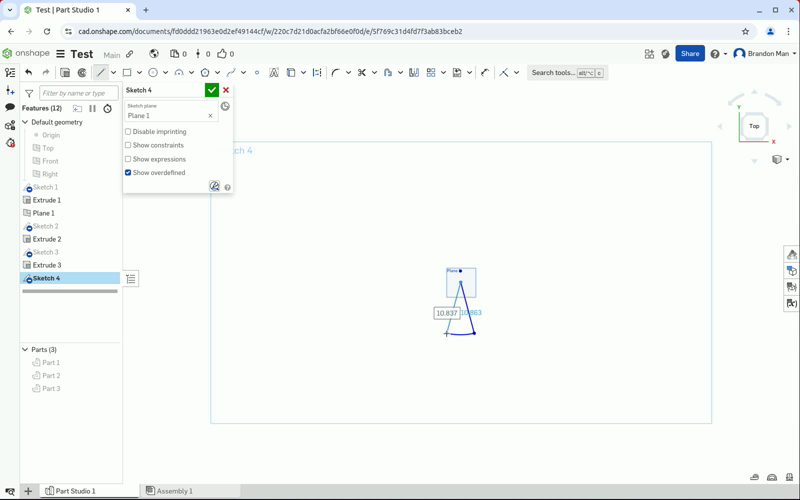
key(esc)
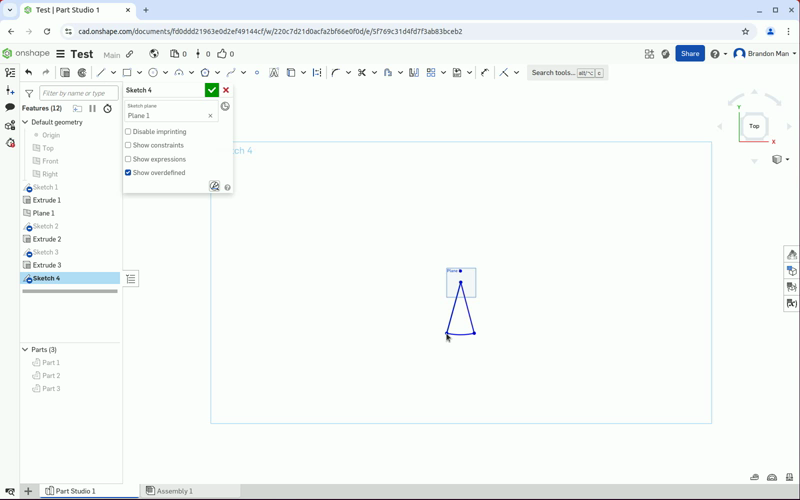
mouse_move(463, 325)
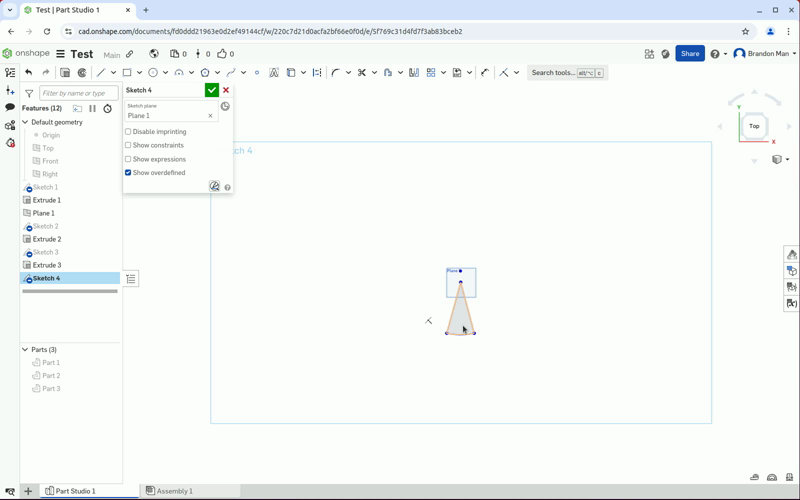
scroll(6)
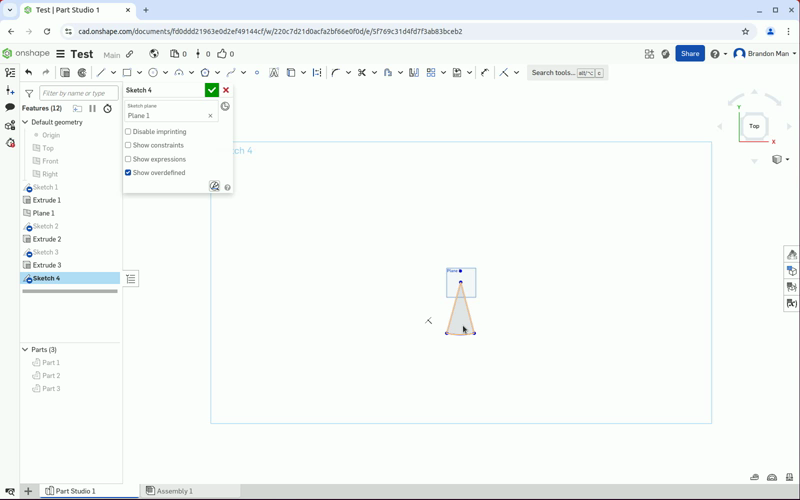
scroll(6)
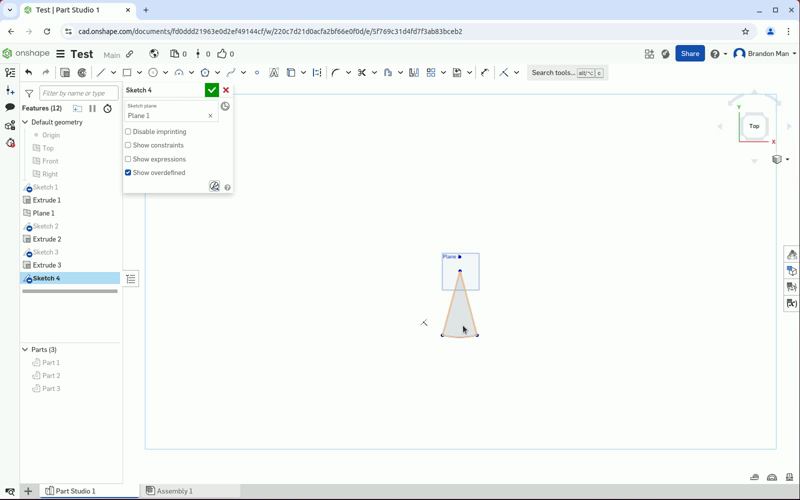
scroll(6)
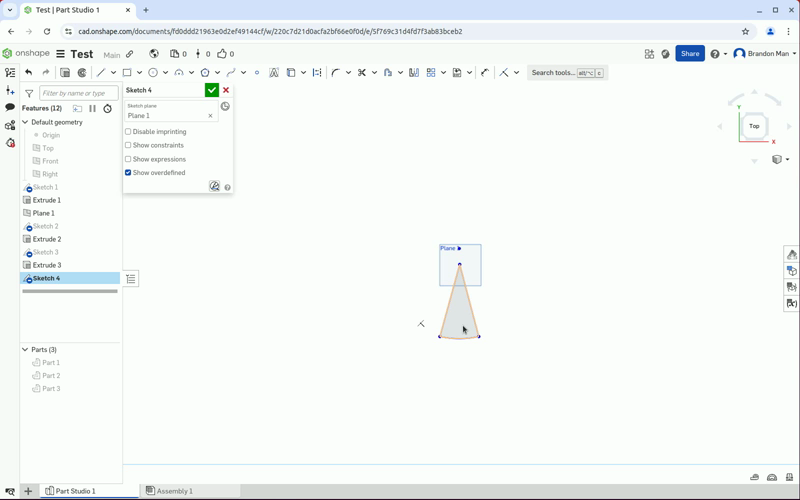
scroll(6)
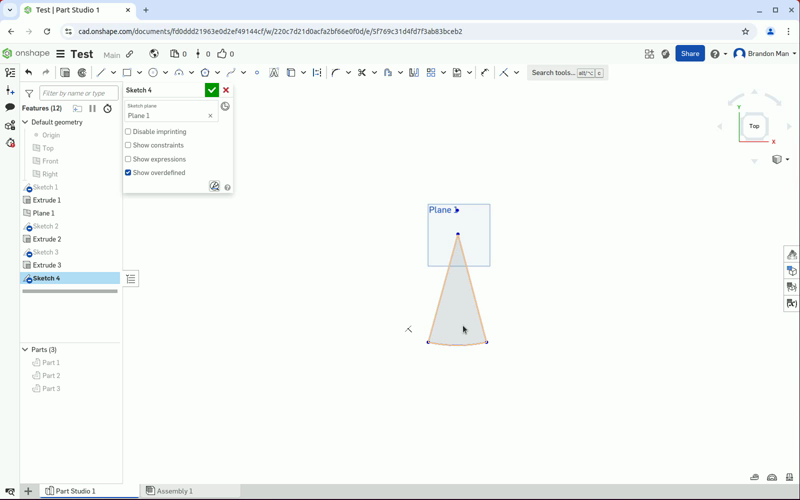
scroll(6)
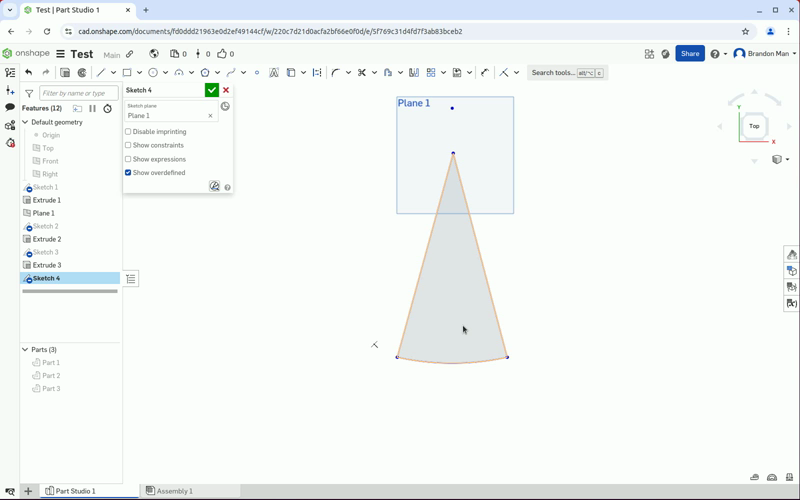
scroll(6)
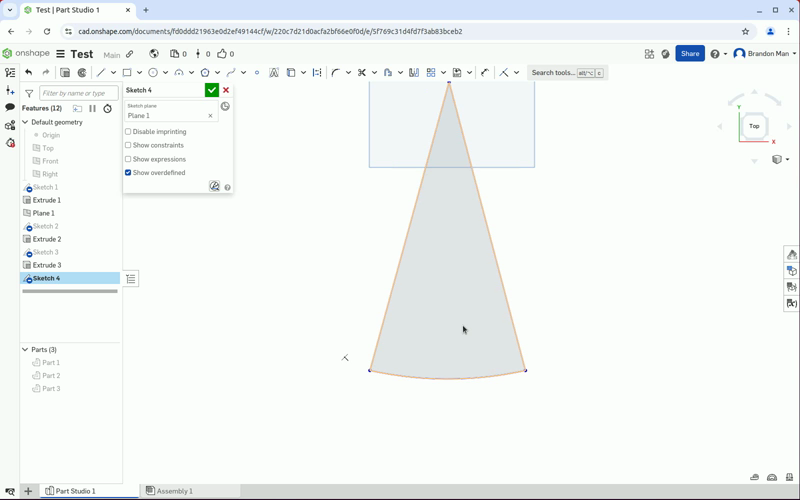
scroll(6)
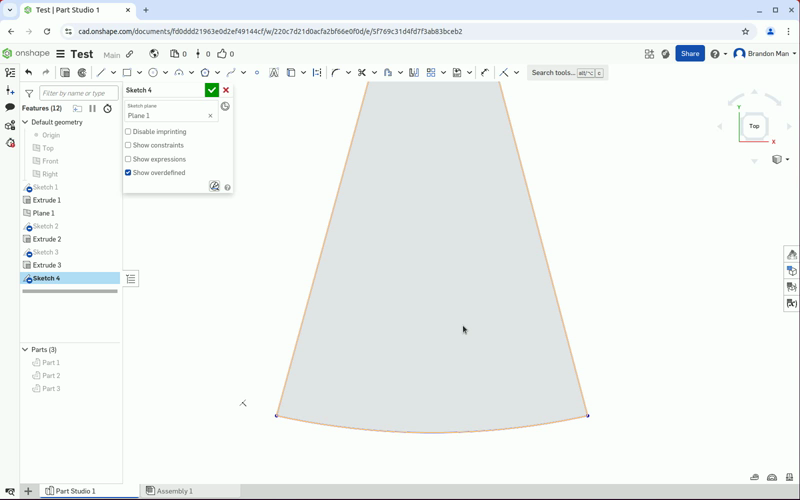
click(463, 325)
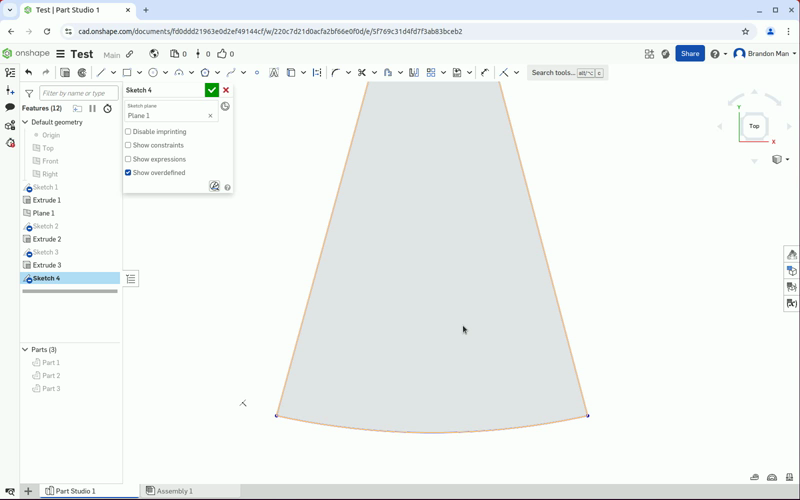
scroll(-6)
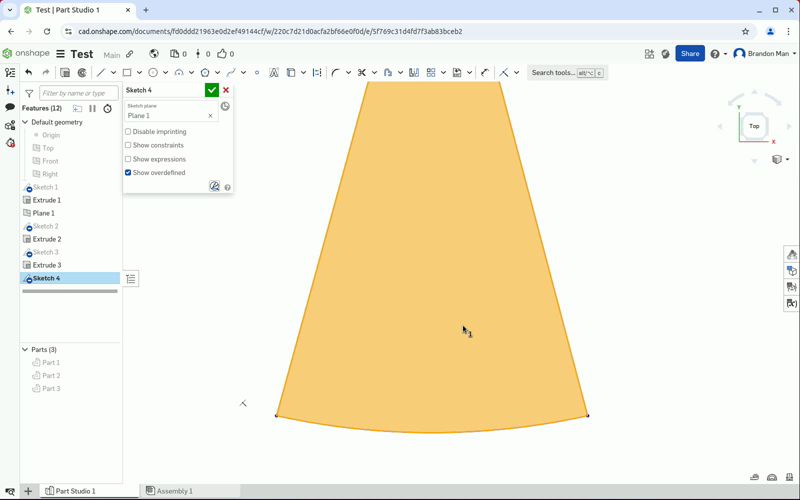
scroll(-6)
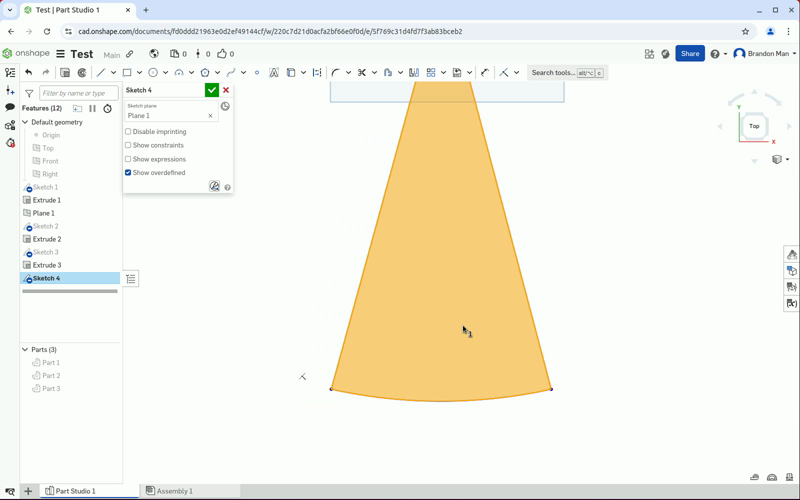
scroll(-6)
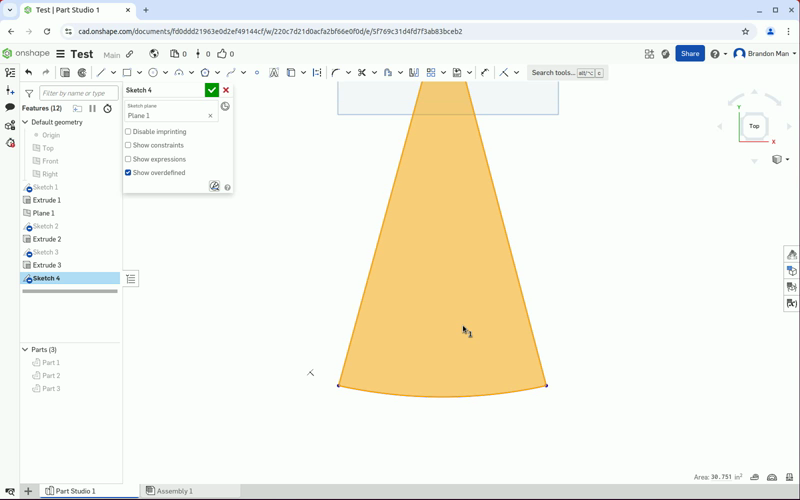
scroll(-6)
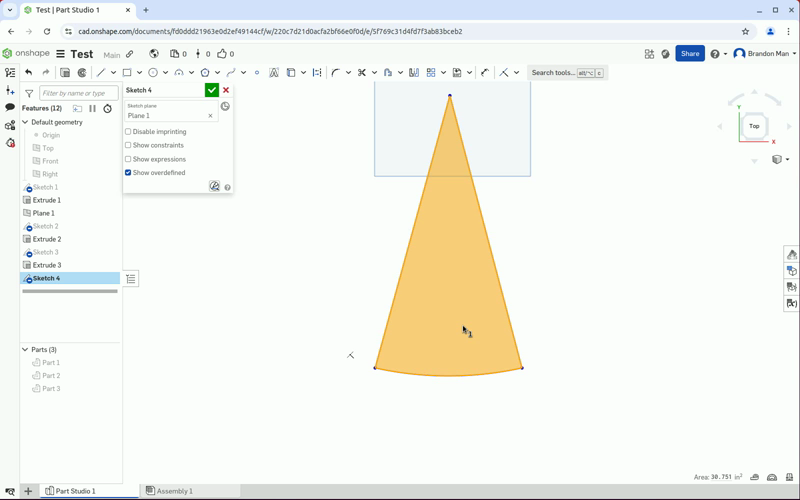
scroll(-6)
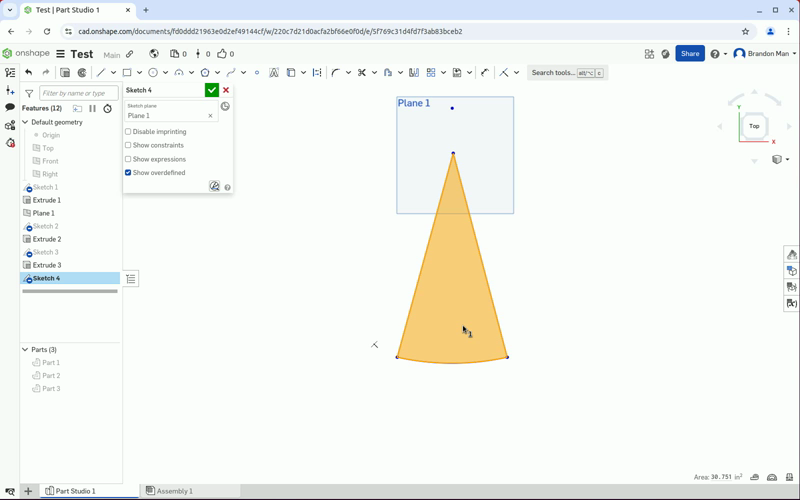
scroll(-6)
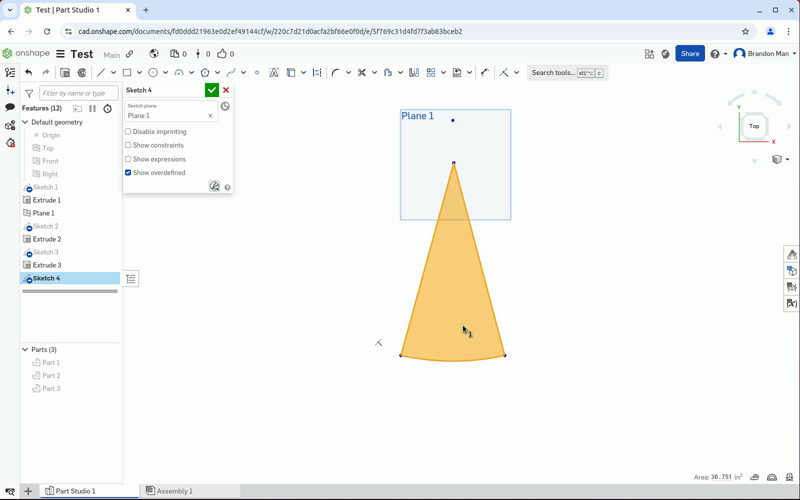
scroll(-6)
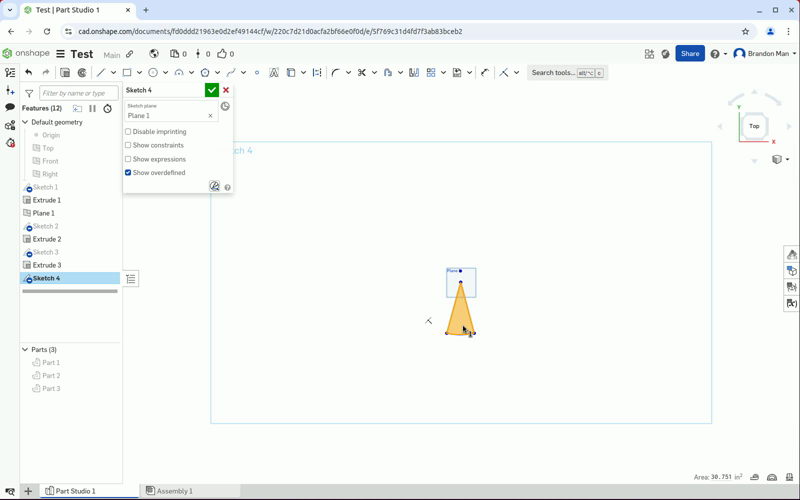
mouse_move(73, 352)
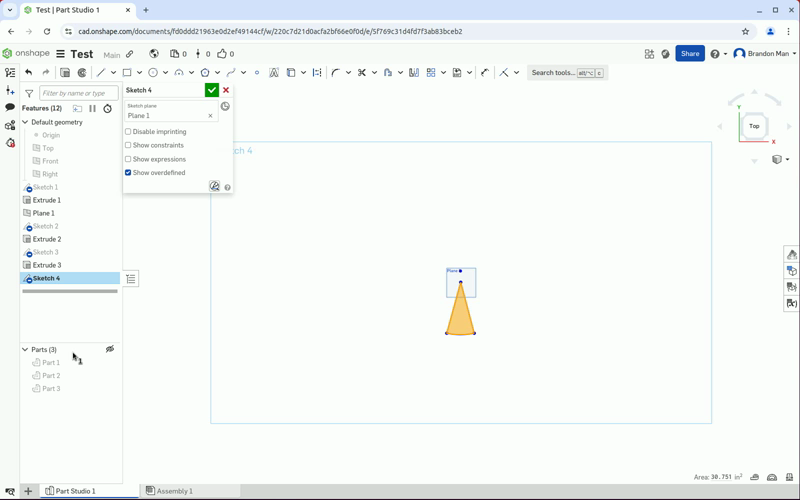
key(shift+y)
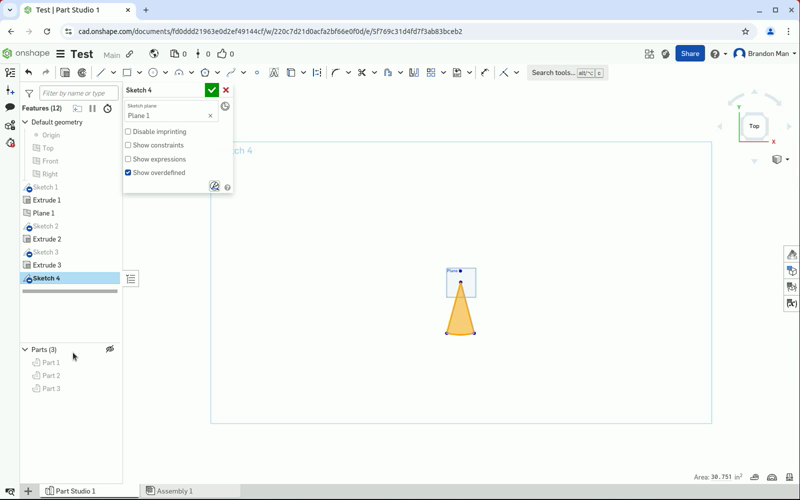
key(shift+e)
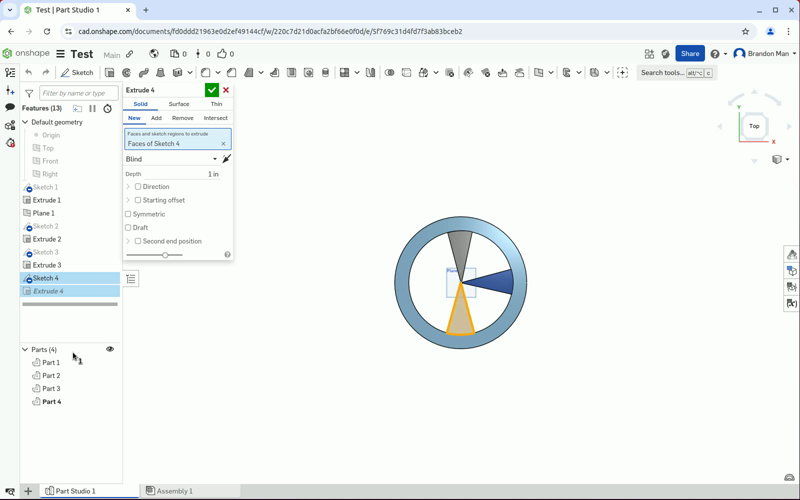
mouse_move(143, 106)
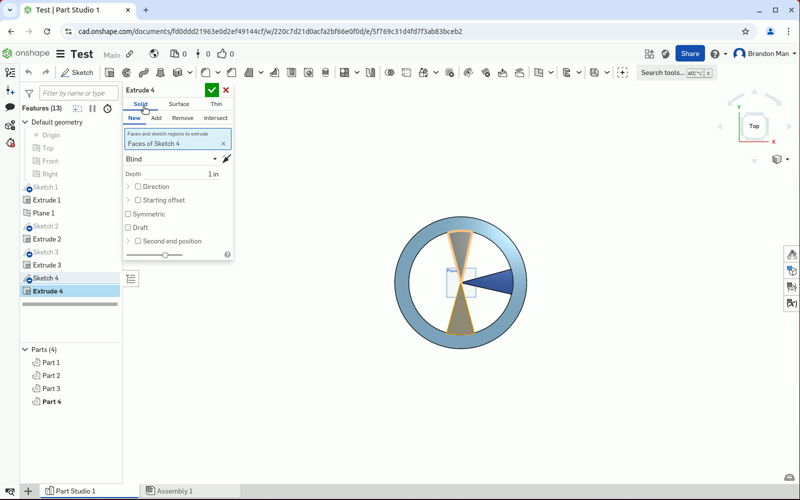
click(143, 106)
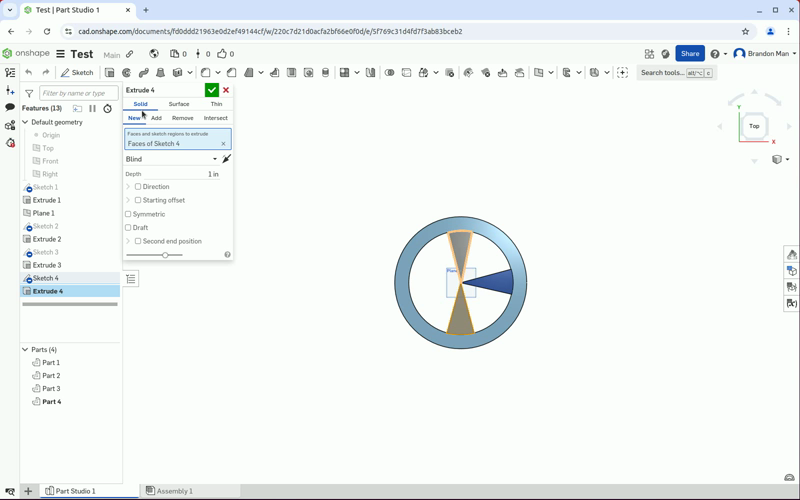
mouse_move(137, 120)
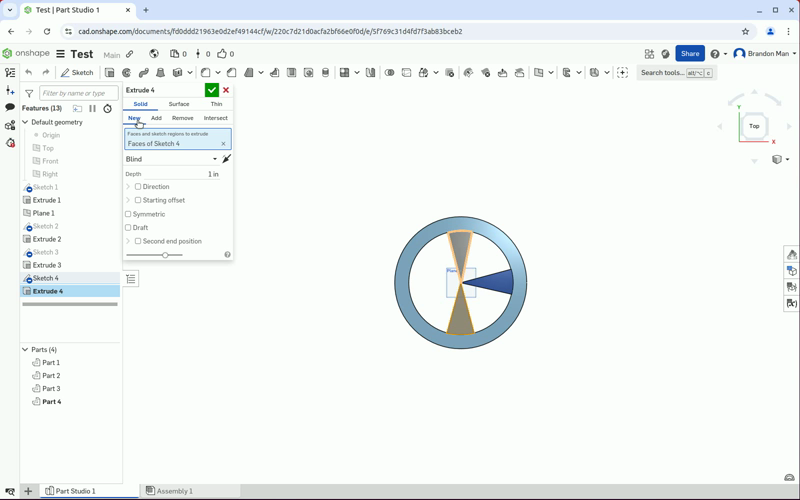
click(137, 120)
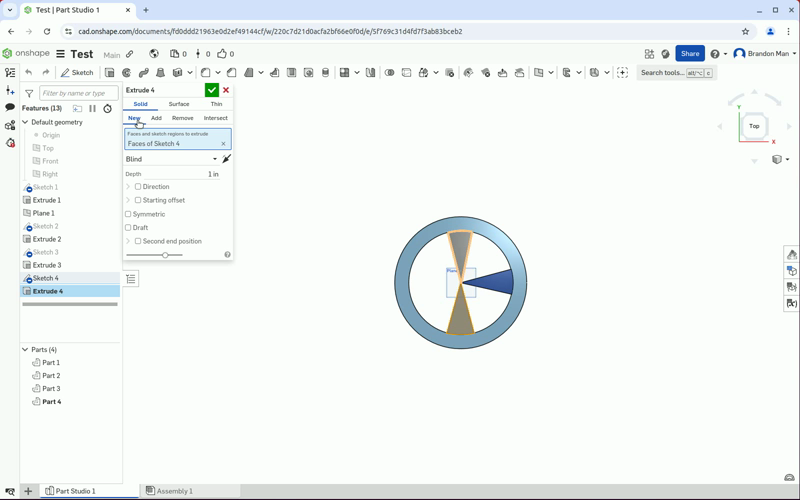
key(tab, 4)
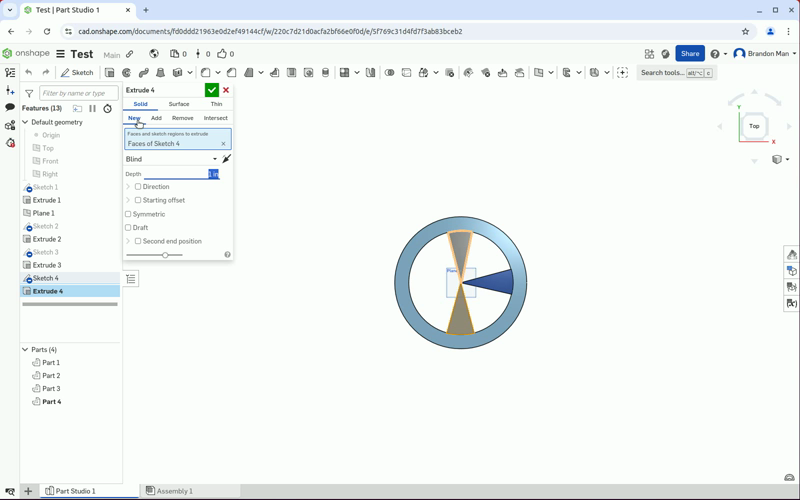
text(11.554)
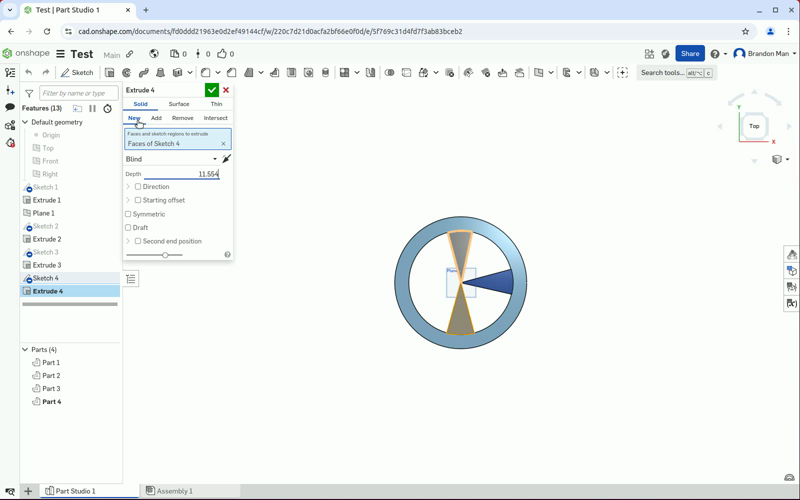
key(tab, 3)
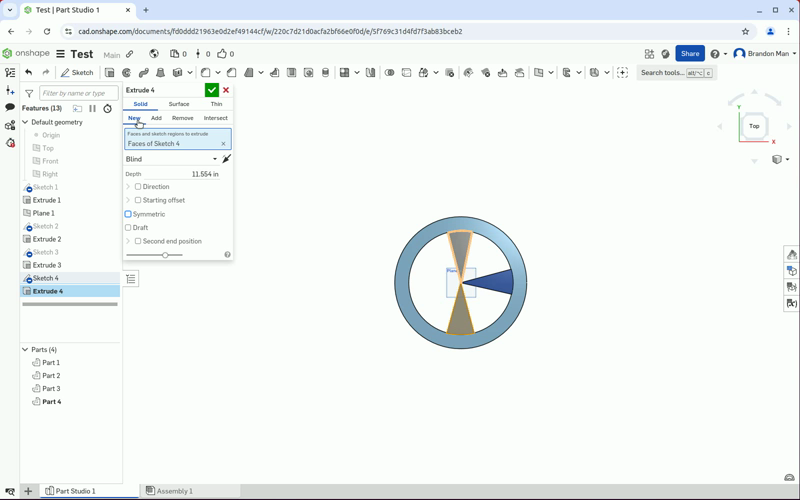
key(space)
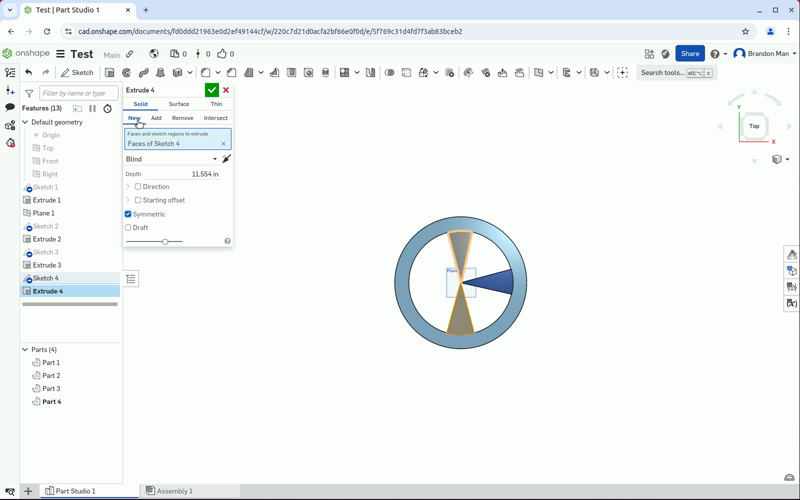
key(enter)
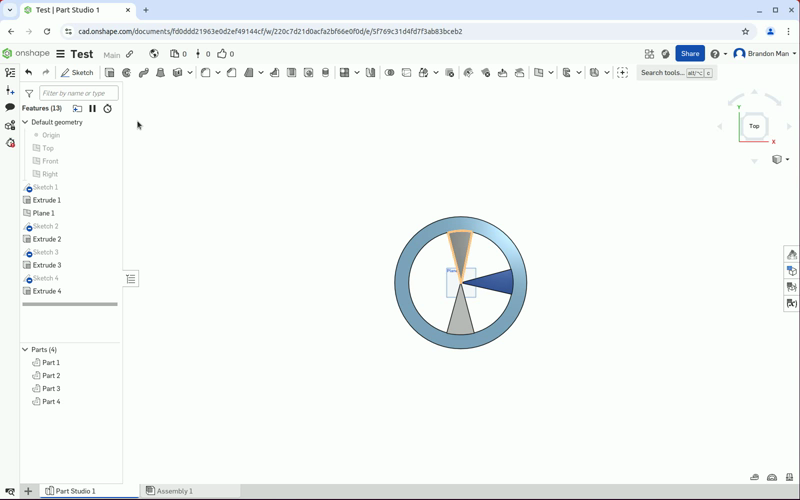
key(shift+h)
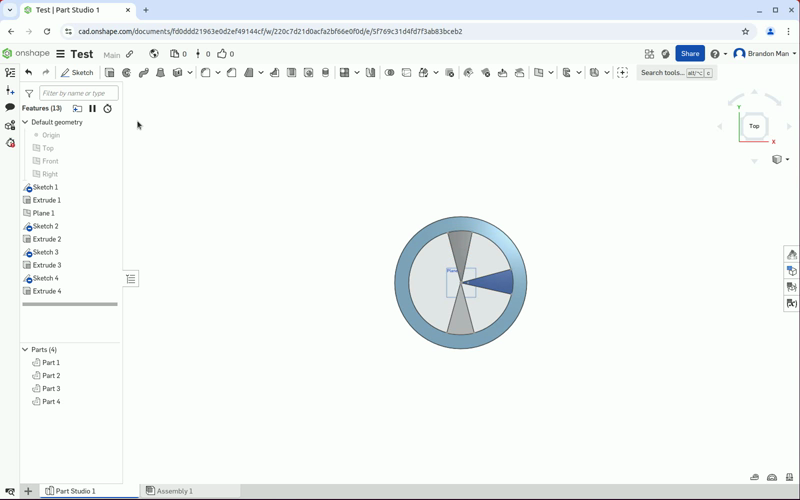
key(shift+h)
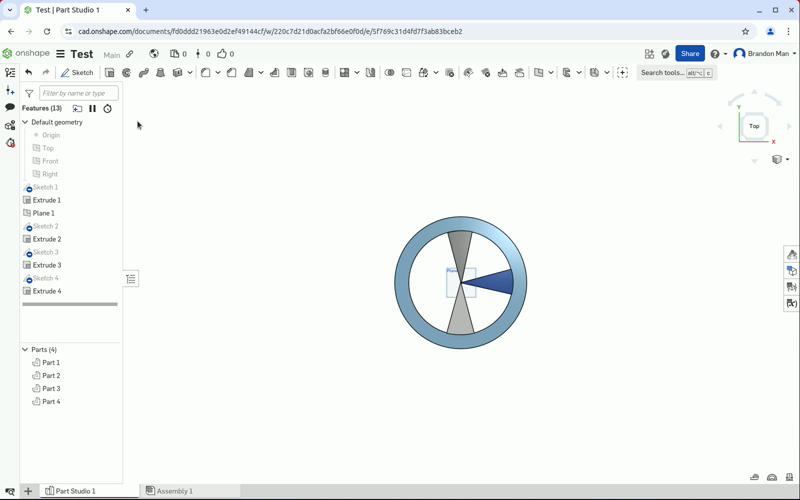
mouse_move(73, 189)
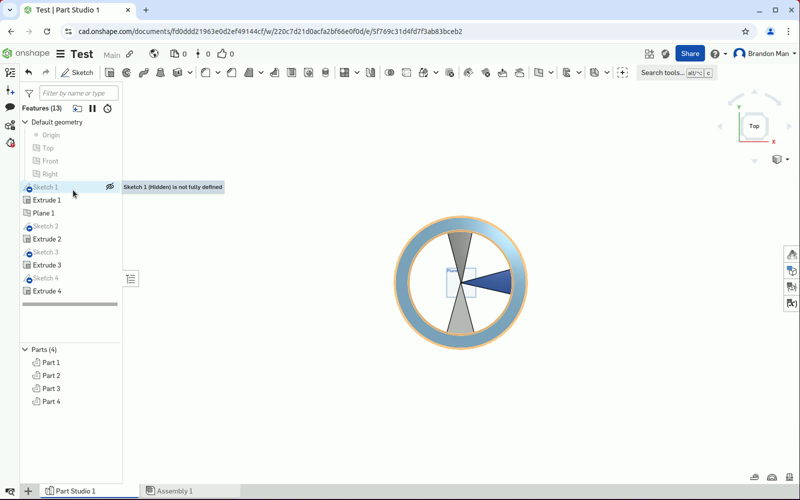
click(73, 189)
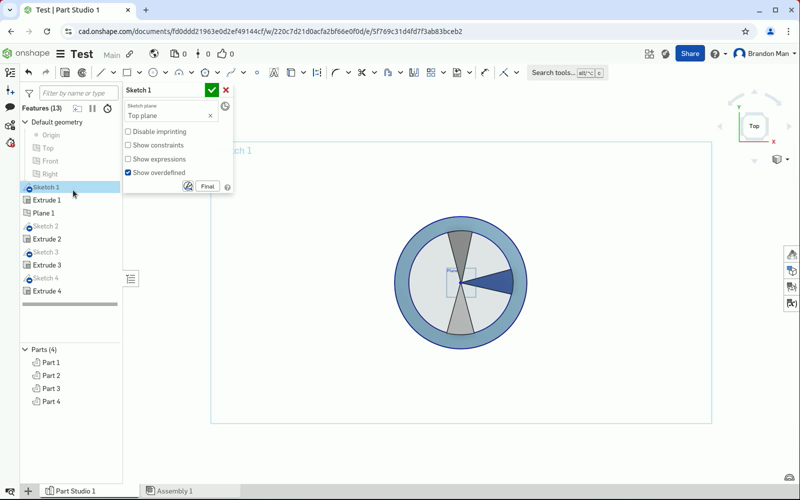
mouse_move(229, 92)
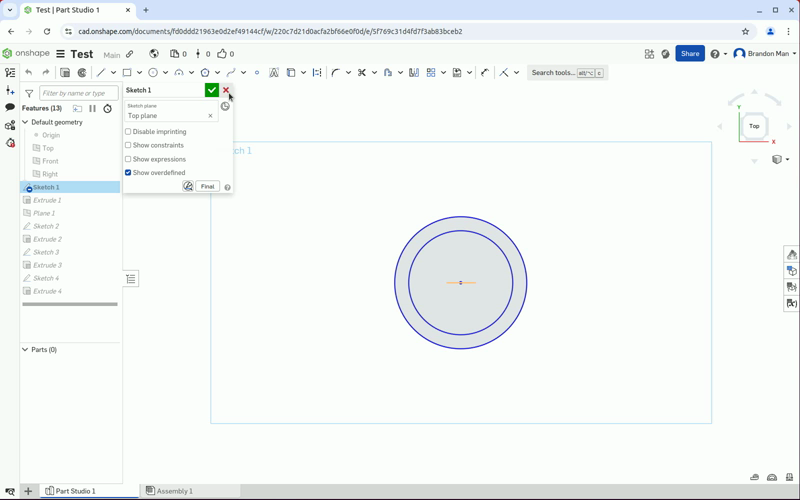
click(229, 92)
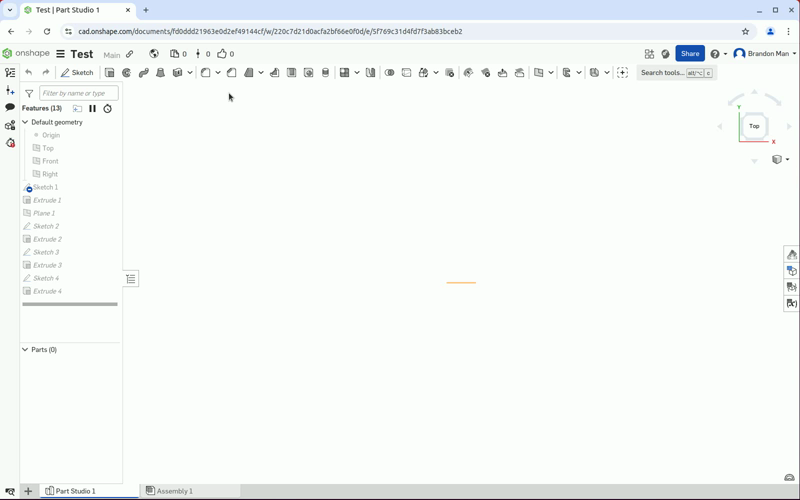
key(shift+s)
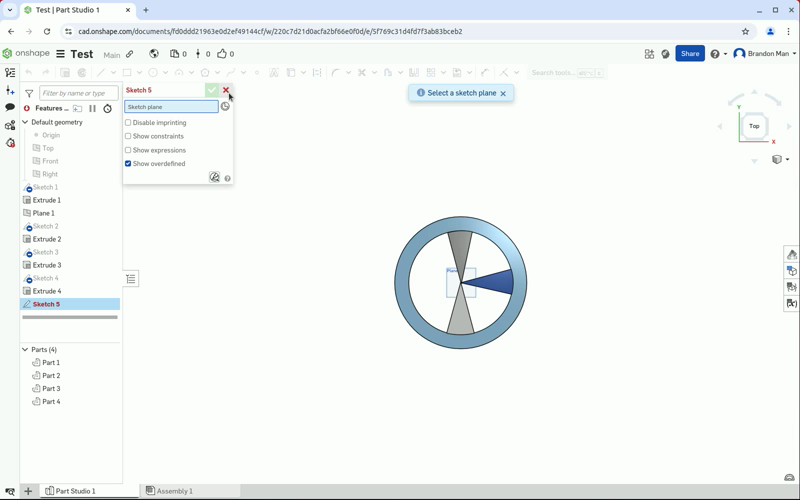
mouse_move(73, 215)
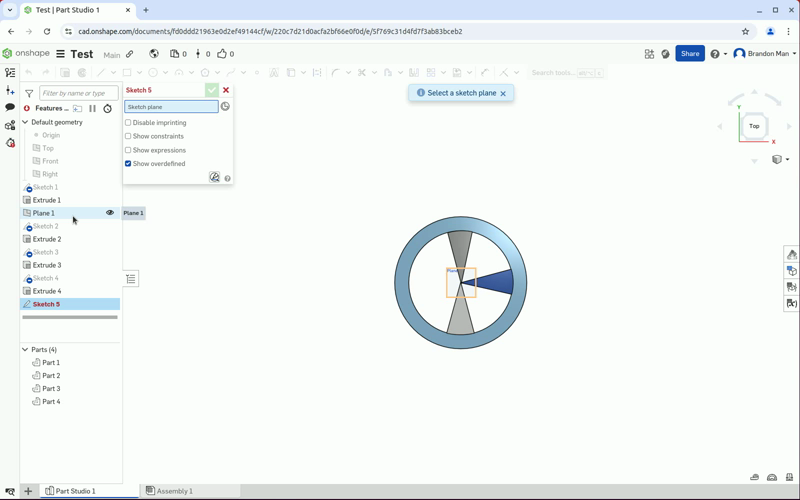
click(73, 215)
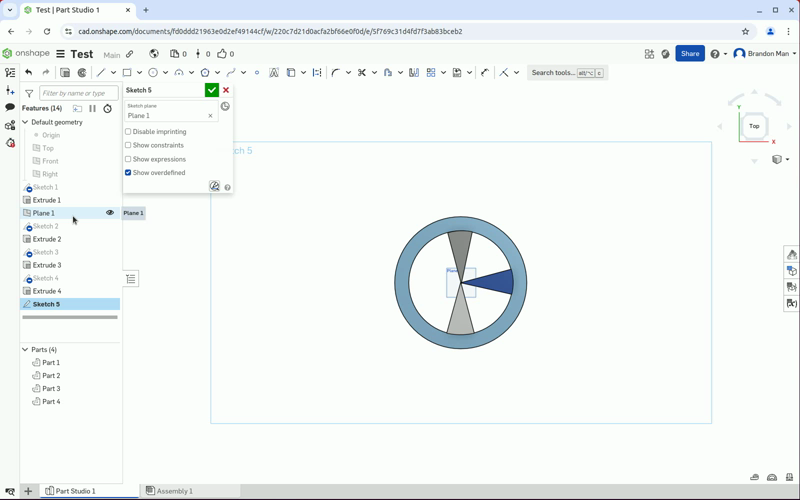
mouse_move(73, 352)
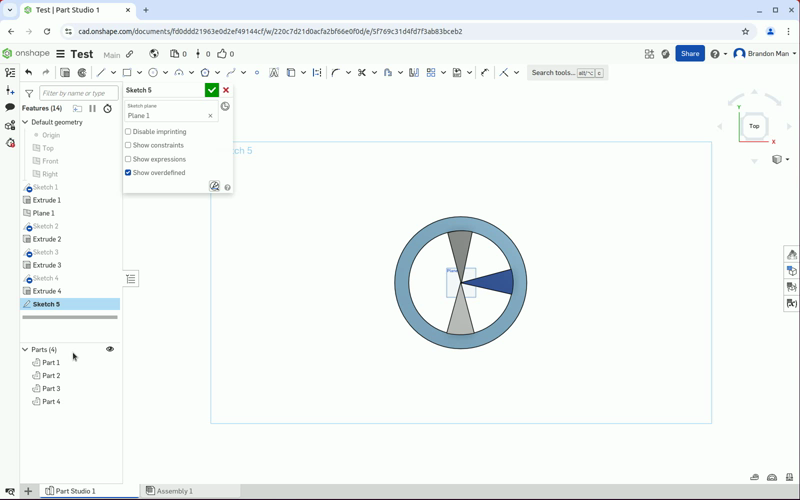
key(y)
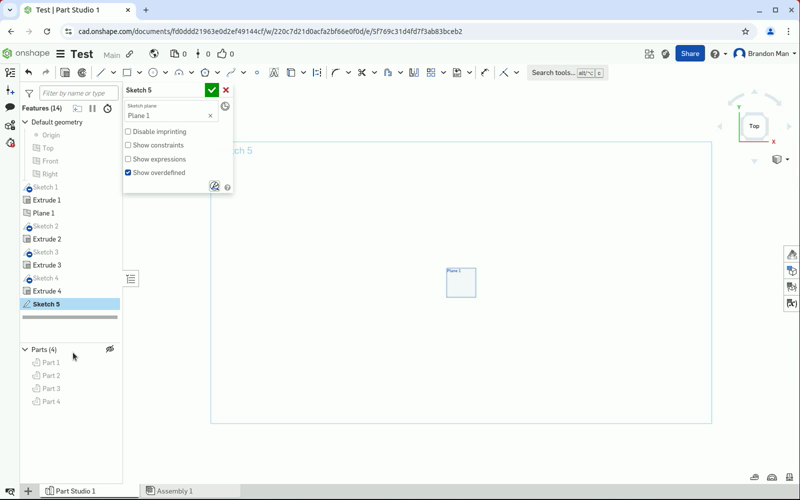
key(l)
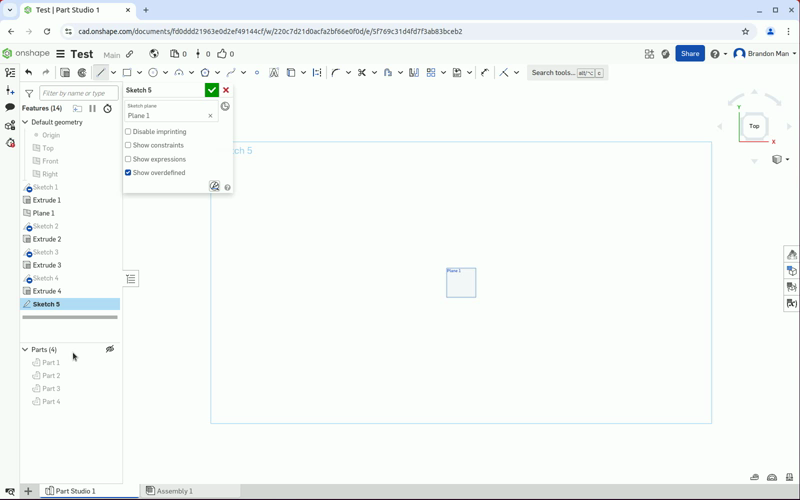
key_down(shift)
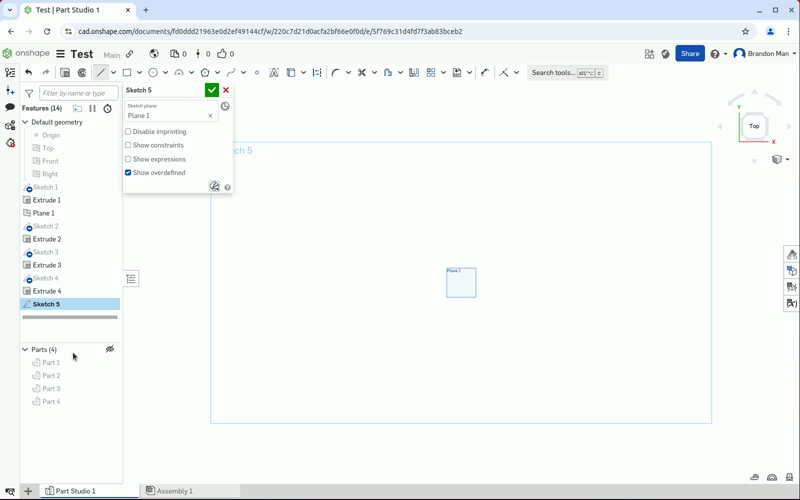
mouse_move(409, 292)
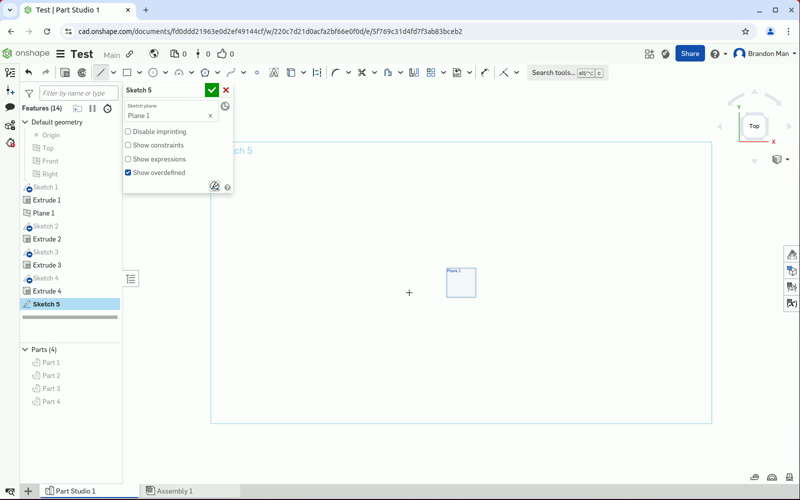
click(409, 292)
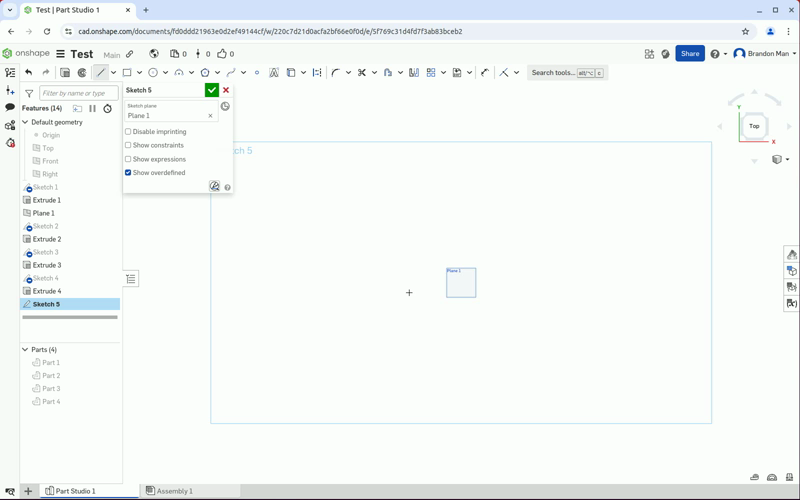
key_up(shift)
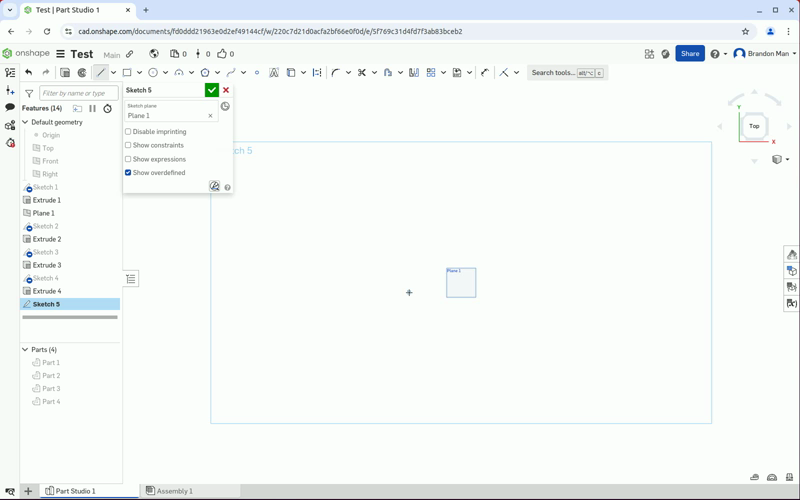
key_down(shift)
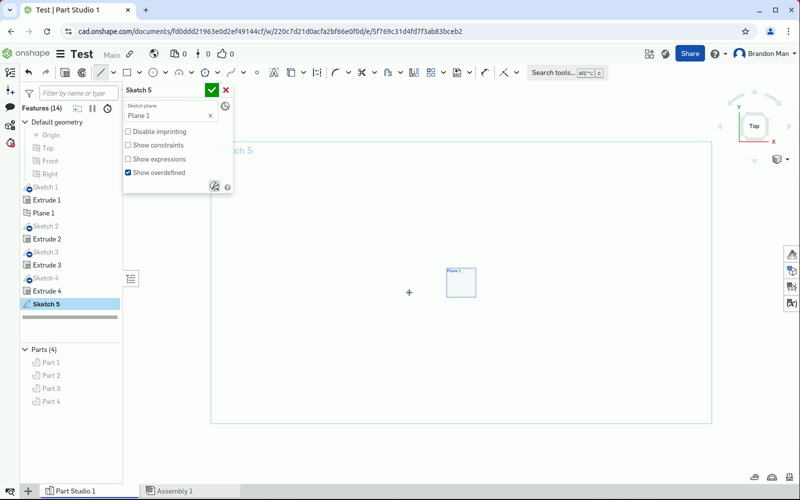
mouse_move(439, 292)
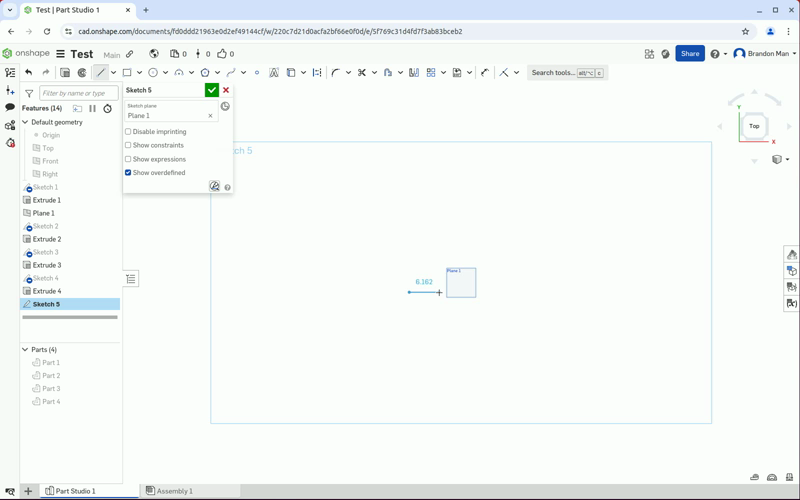
mouse_move(461, 283)
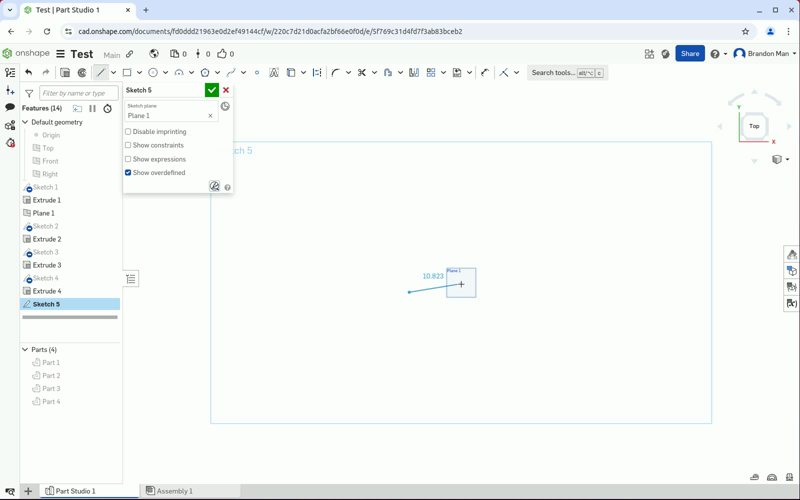
click(461, 283)
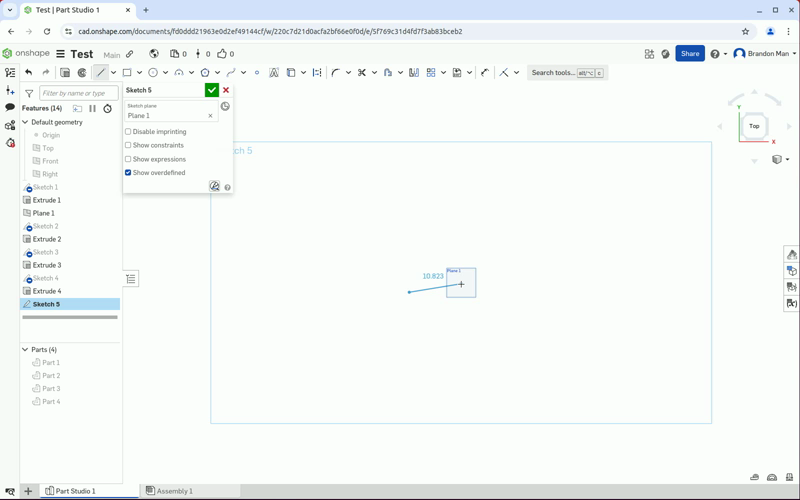
key_up(shift)
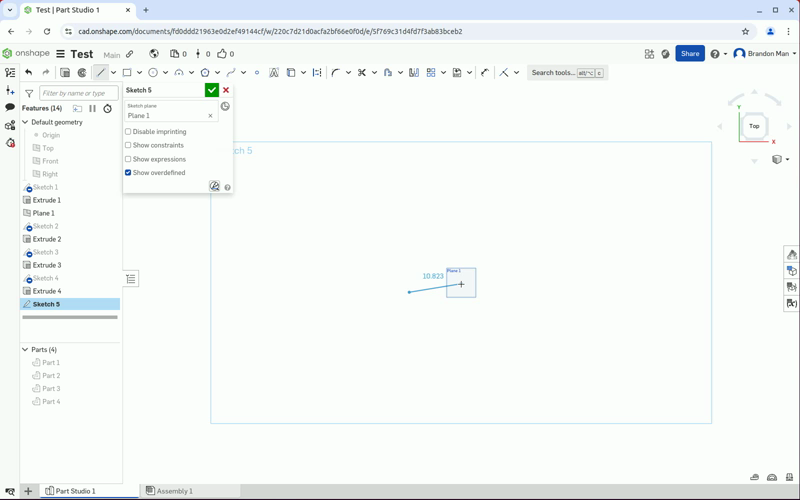
key_down(shift)
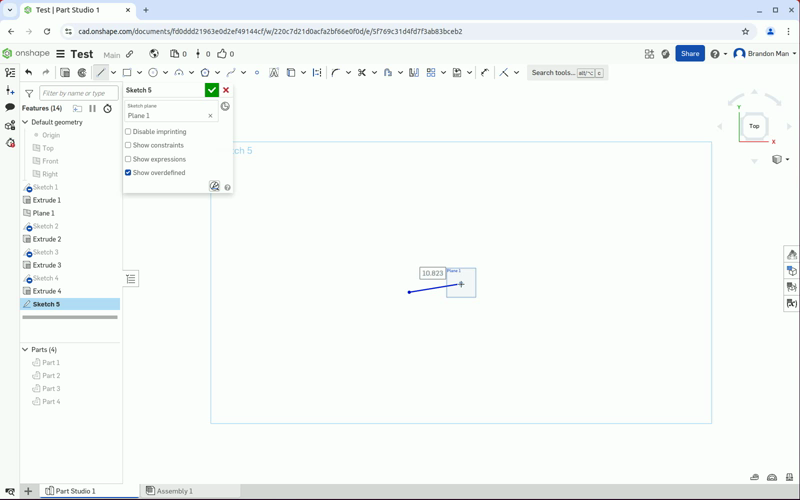
mouse_move(491, 283)
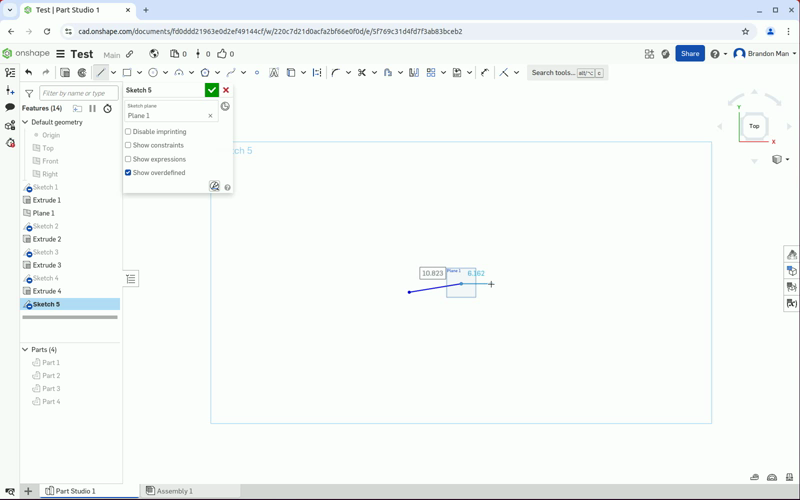
mouse_move(410, 269)
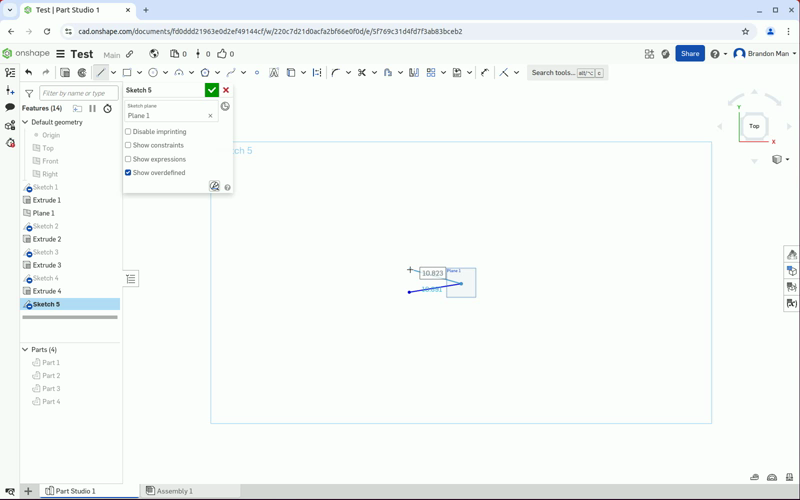
click(410, 269)
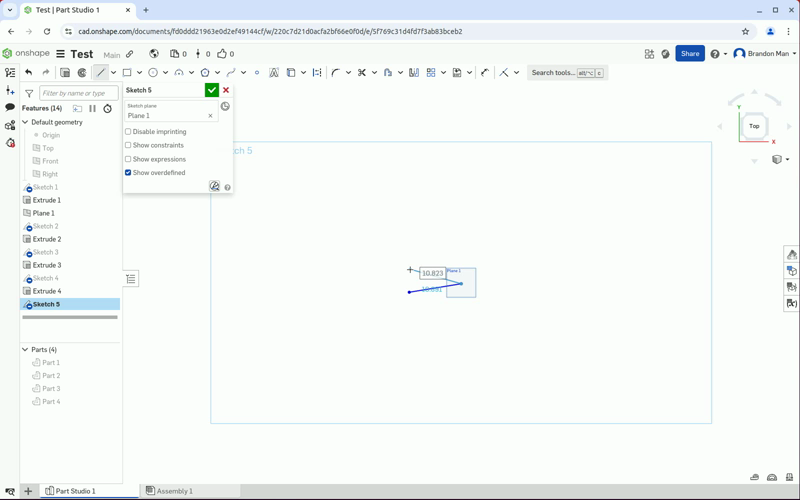
key_up(shift)
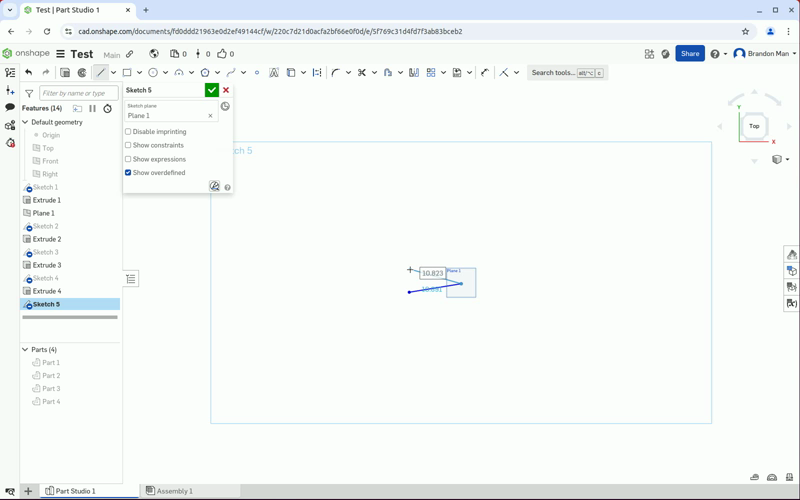
key(esc)
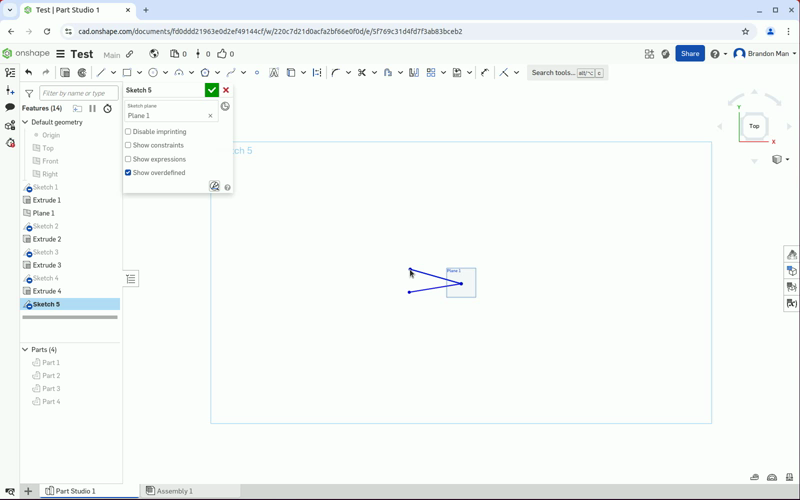
key(a)
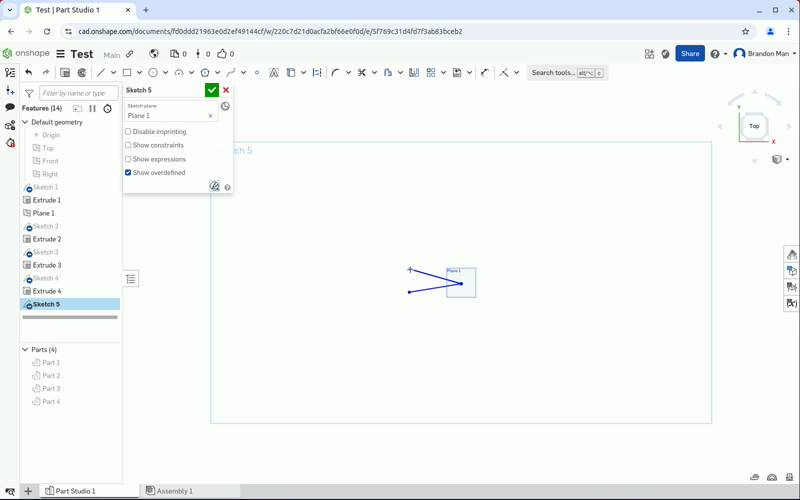
mouse_move(410, 269)
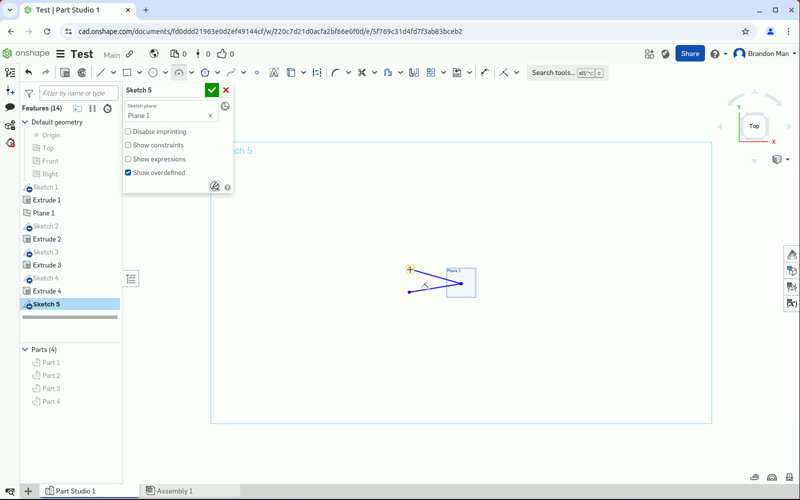
click(410, 269)
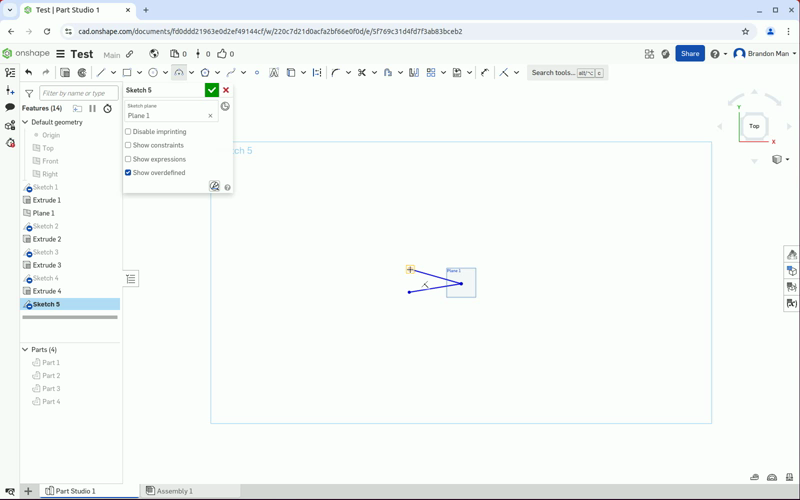
mouse_move(409, 292)
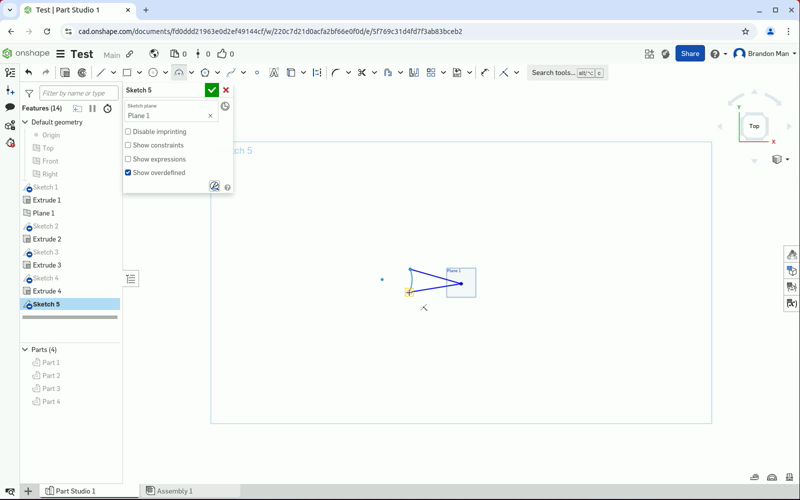
click(409, 292)
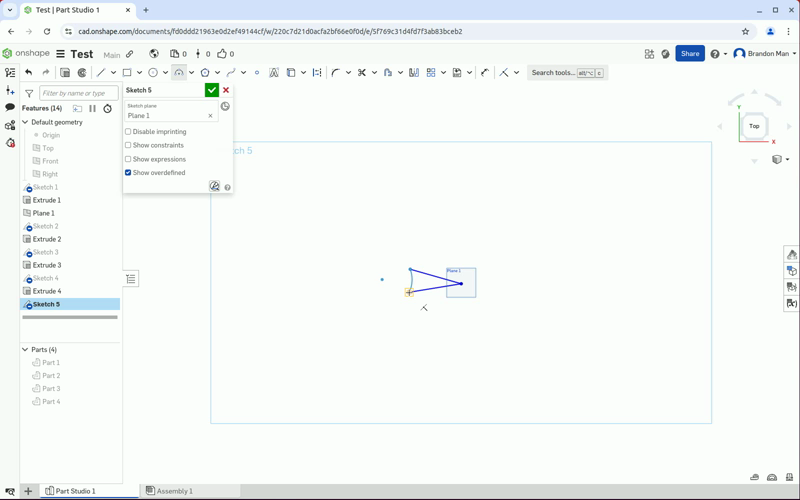
key_down(shift)
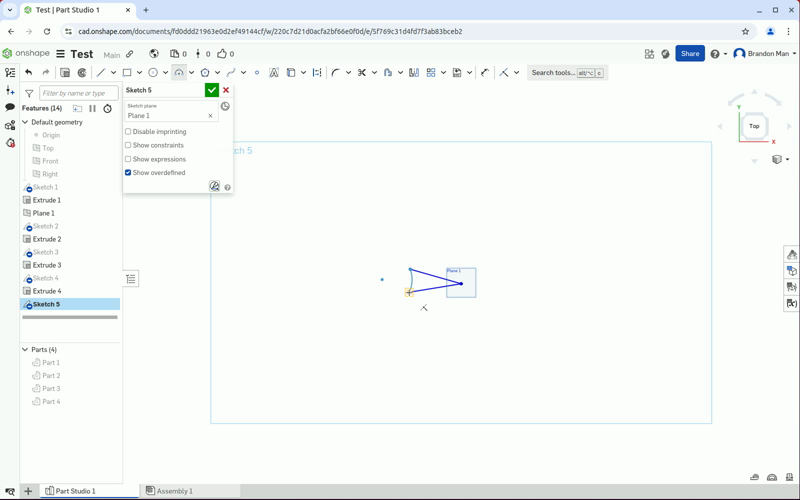
mouse_move(408, 280)
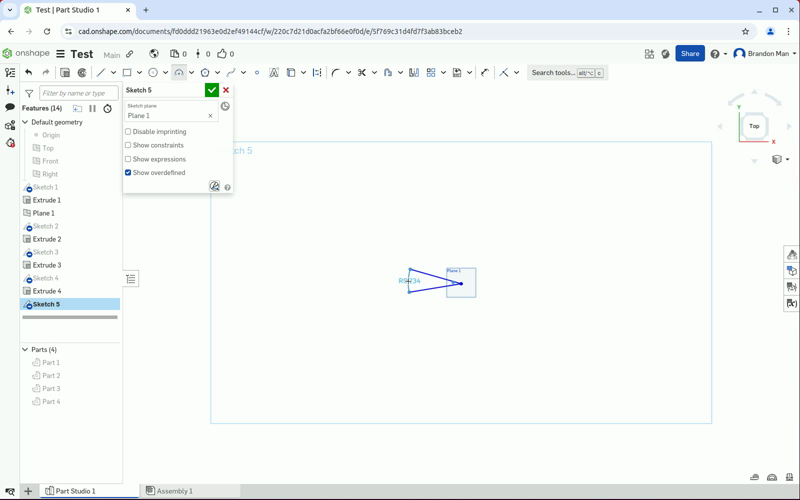
click(408, 280)
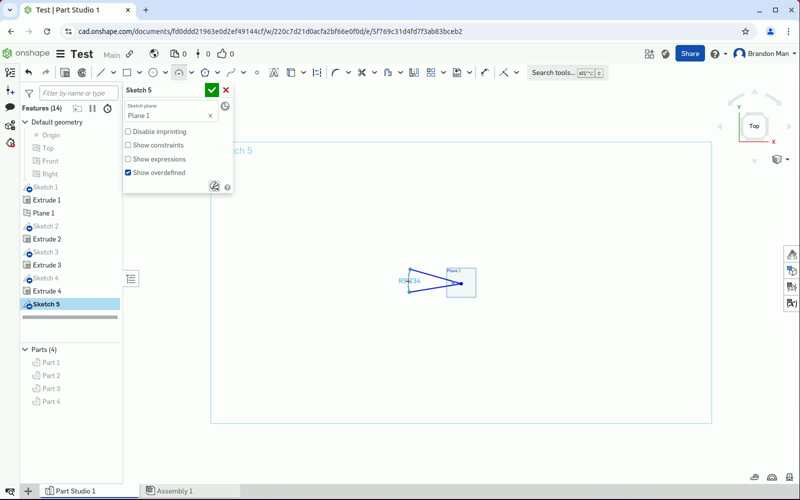
key_up(shift)
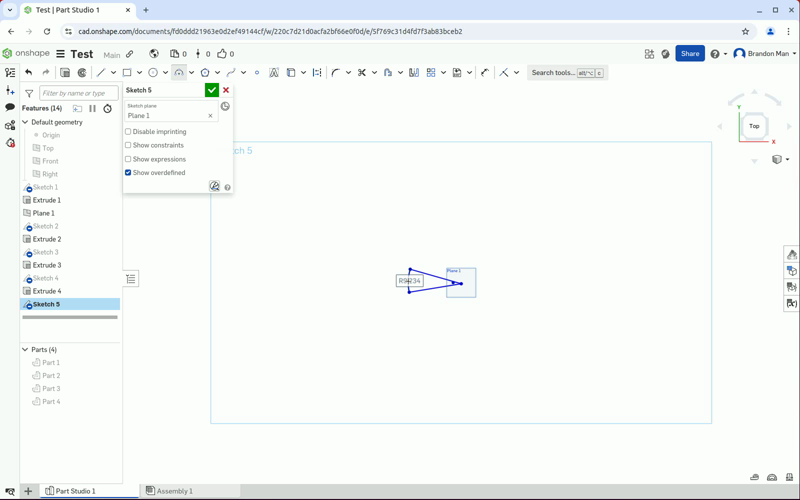
key(esc)
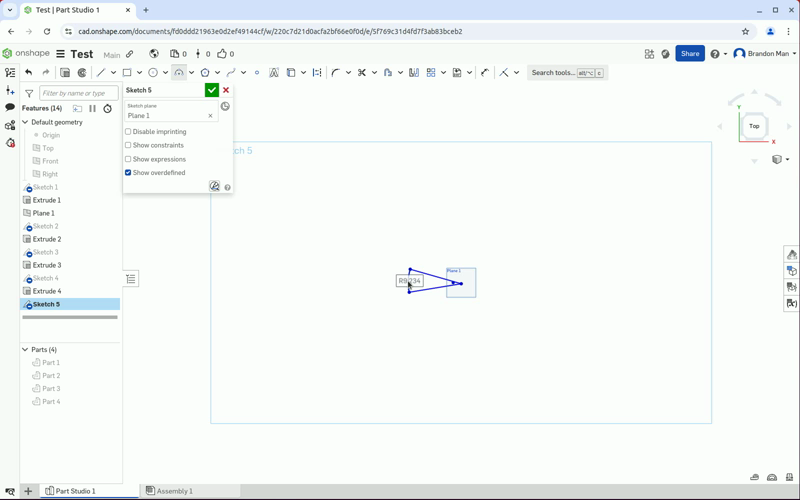
mouse_move(422, 276)
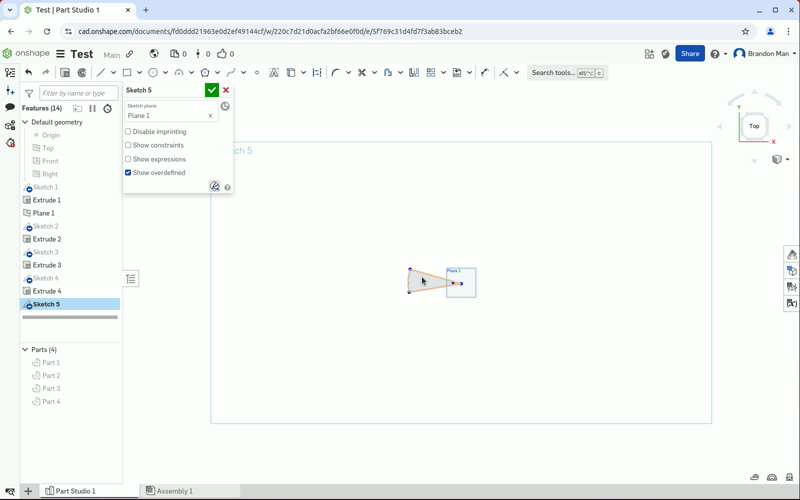
scroll(6)
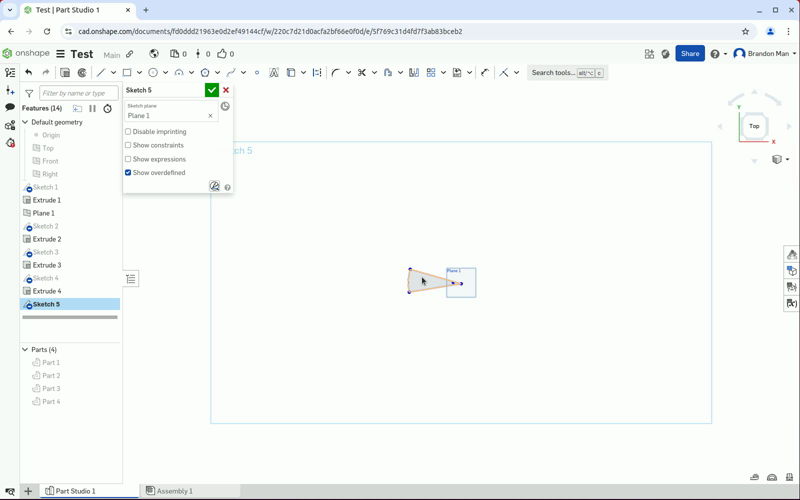
scroll(6)
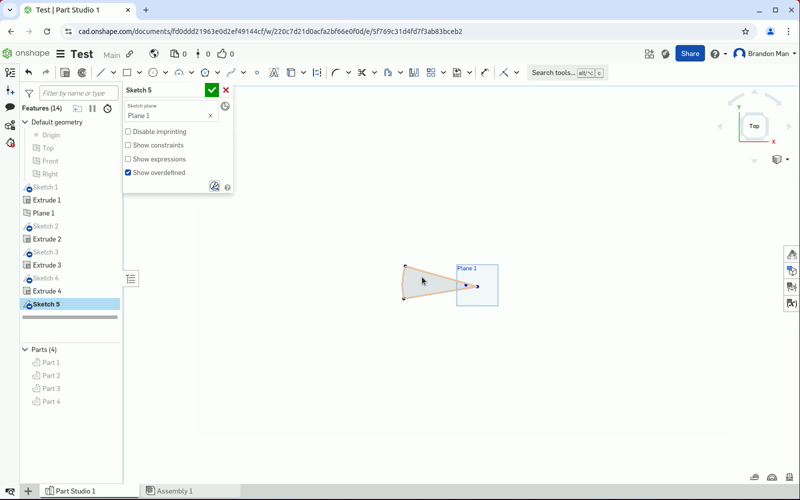
scroll(6)
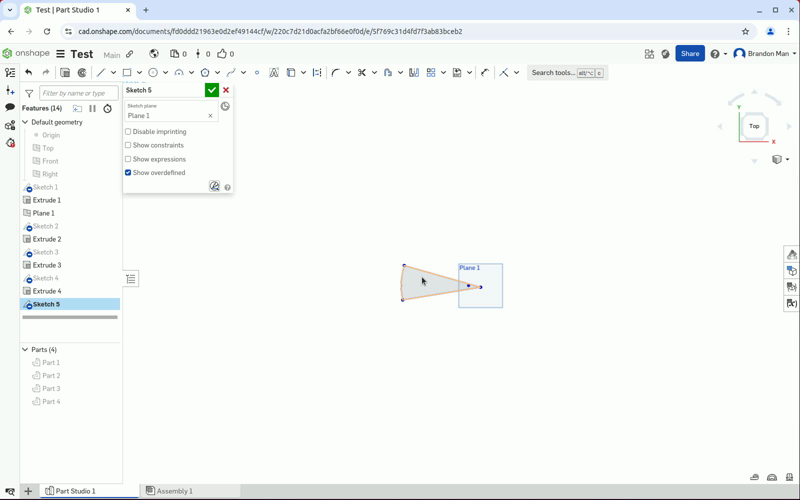
scroll(6)
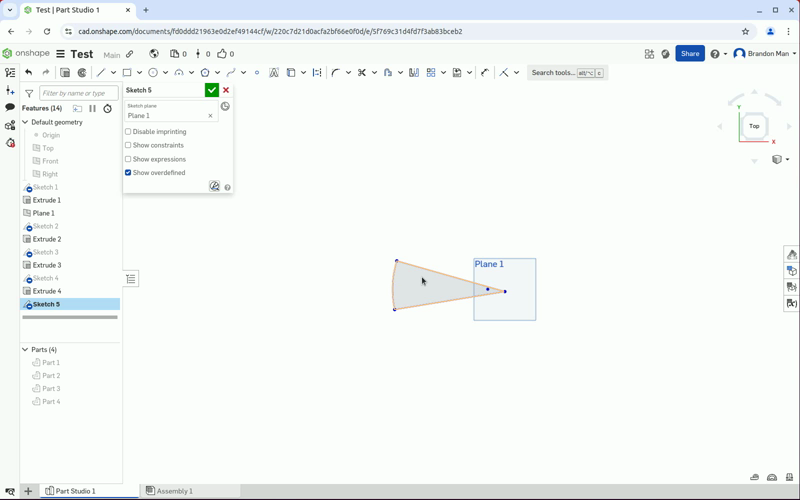
scroll(6)
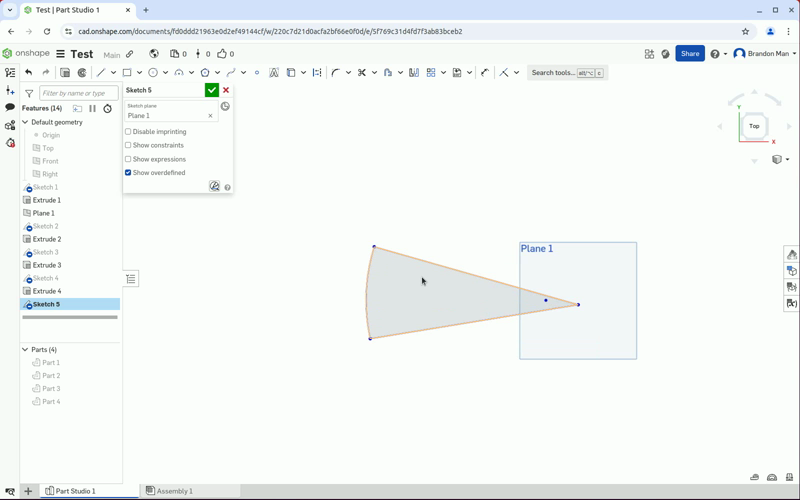
scroll(6)
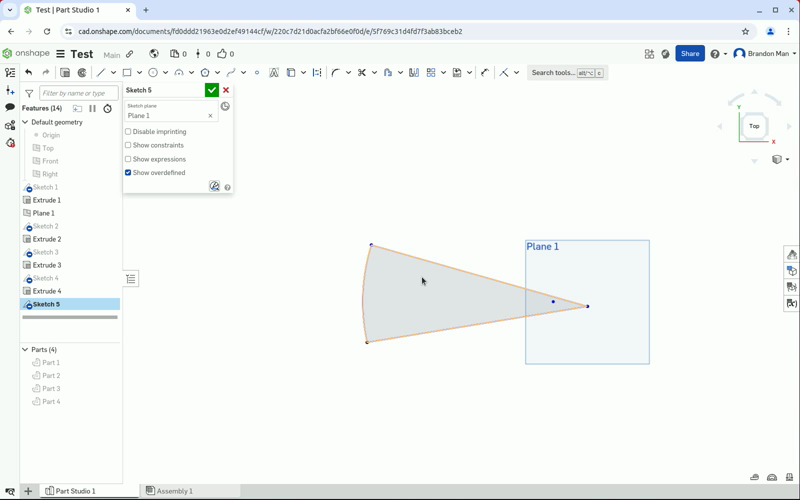
scroll(6)
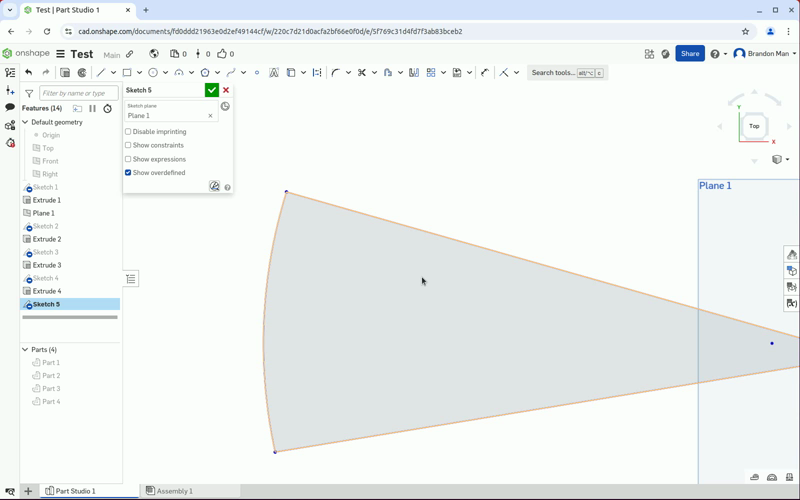
click(422, 276)
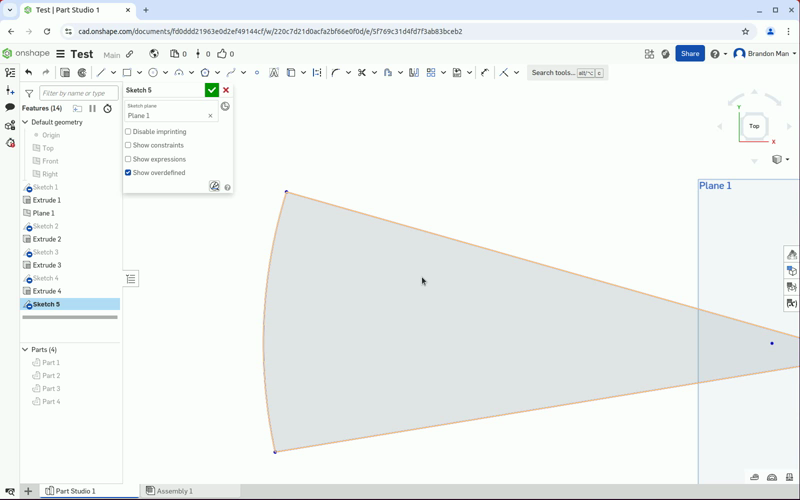
scroll(-6)
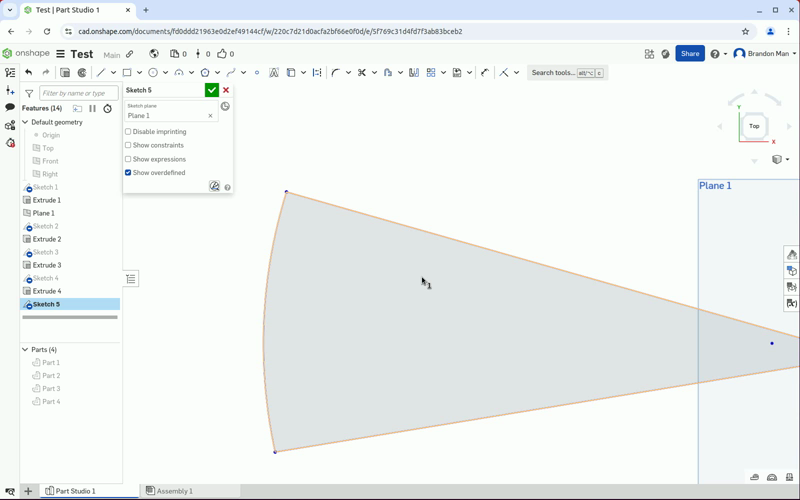
scroll(-6)
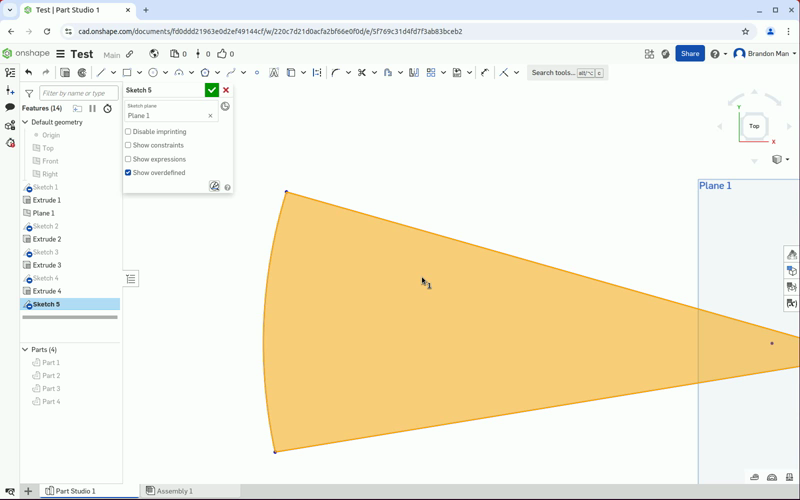
scroll(-6)
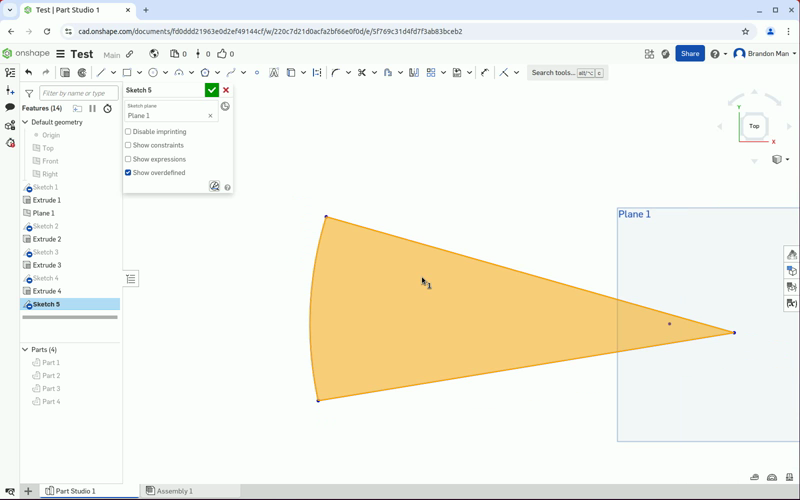
scroll(-6)
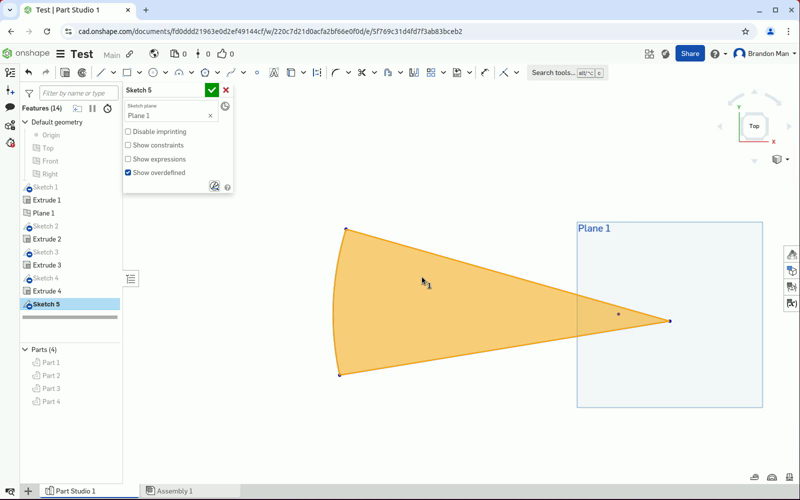
scroll(-6)
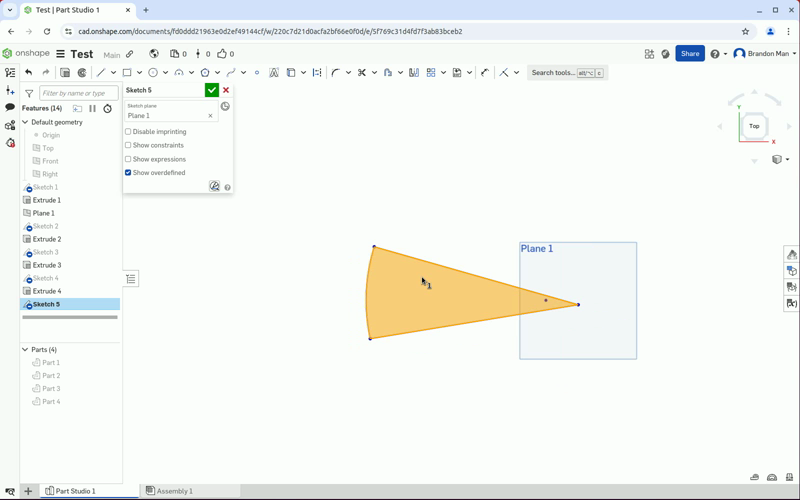
scroll(-6)
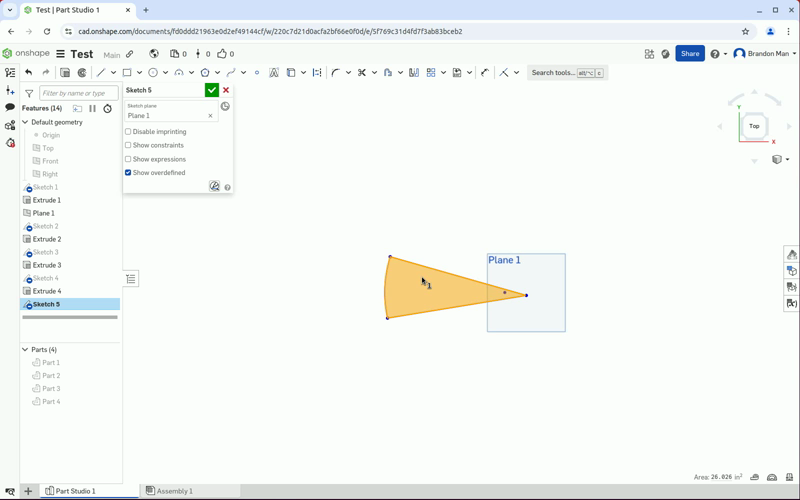
scroll(-6)
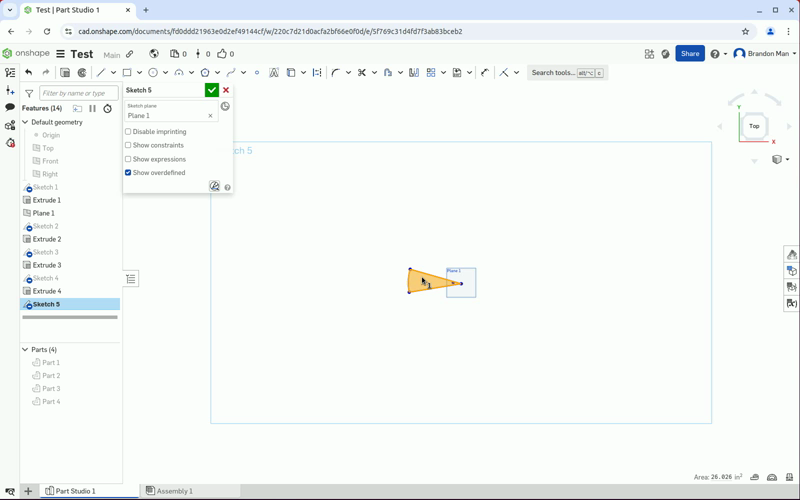
mouse_move(73, 352)
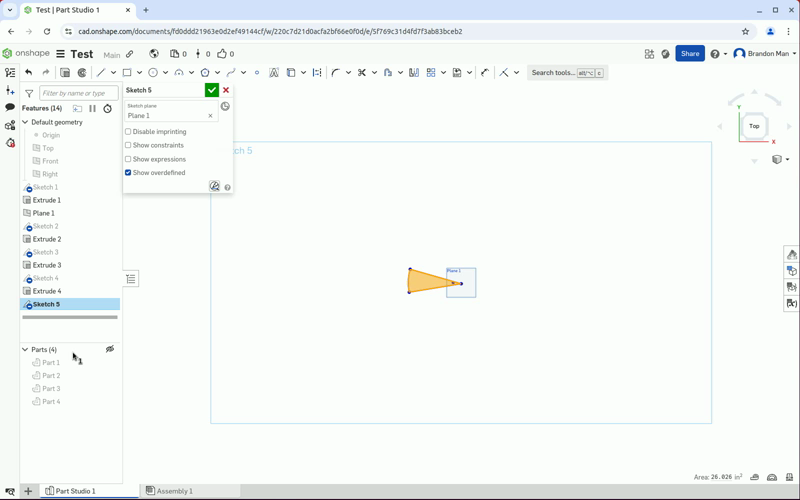
key(shift+y)
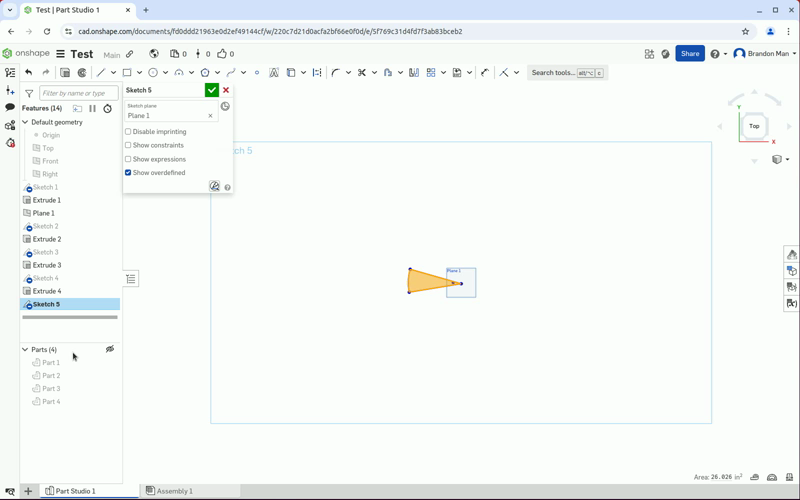
key(shift+e)
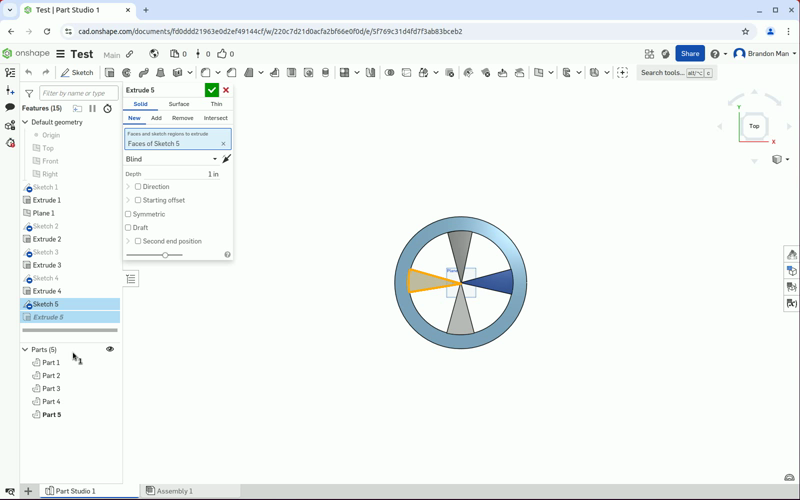
mouse_move(143, 106)
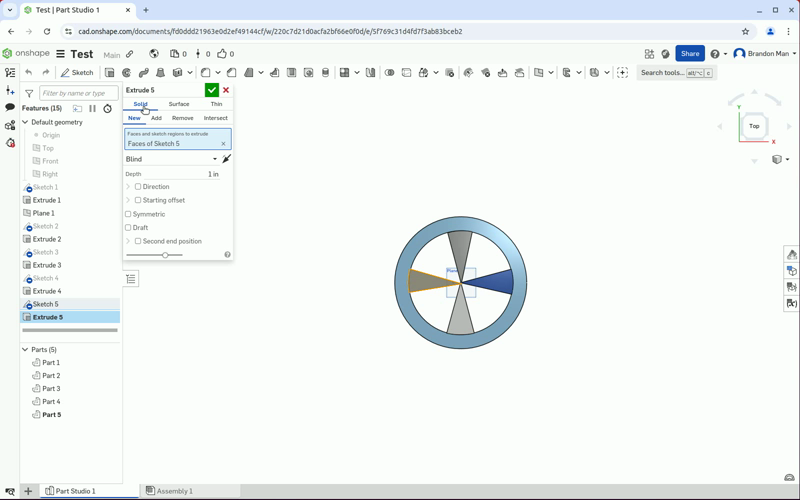
click(143, 106)
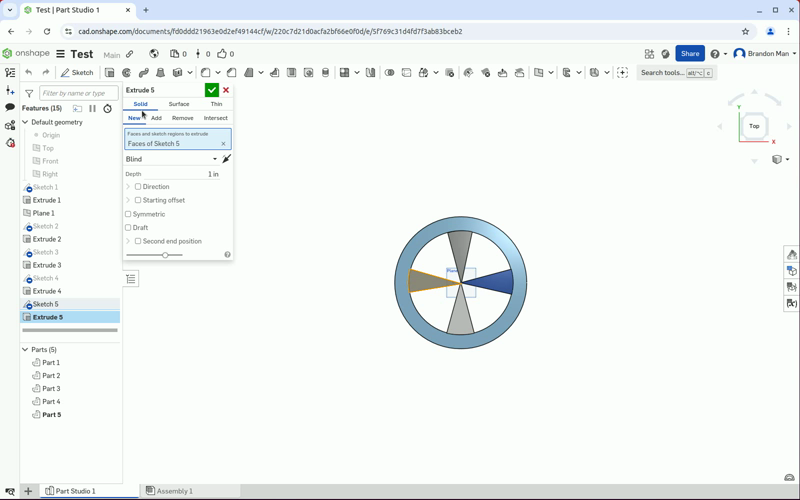
mouse_move(137, 120)
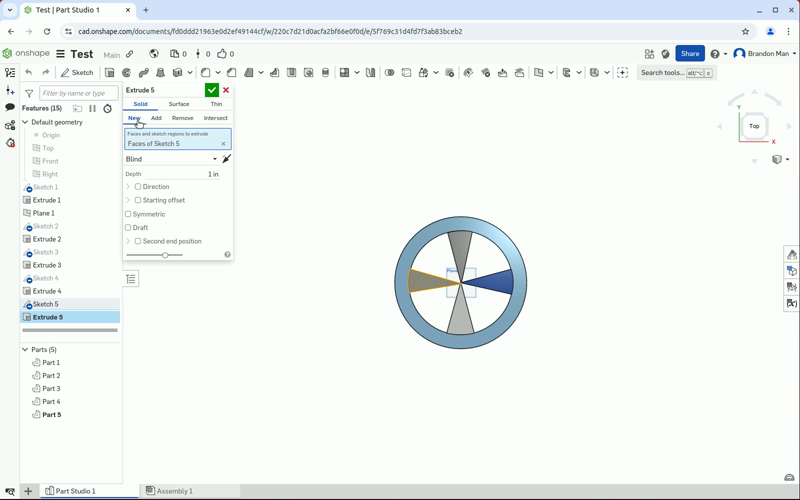
click(137, 120)
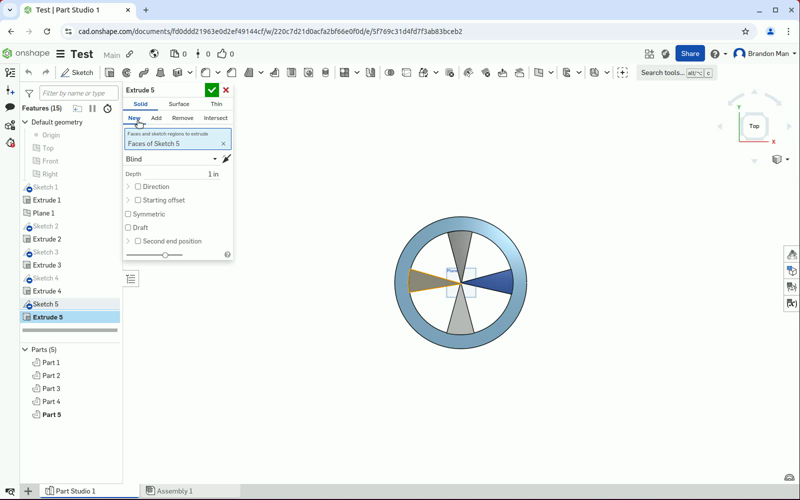
key(tab, 4)
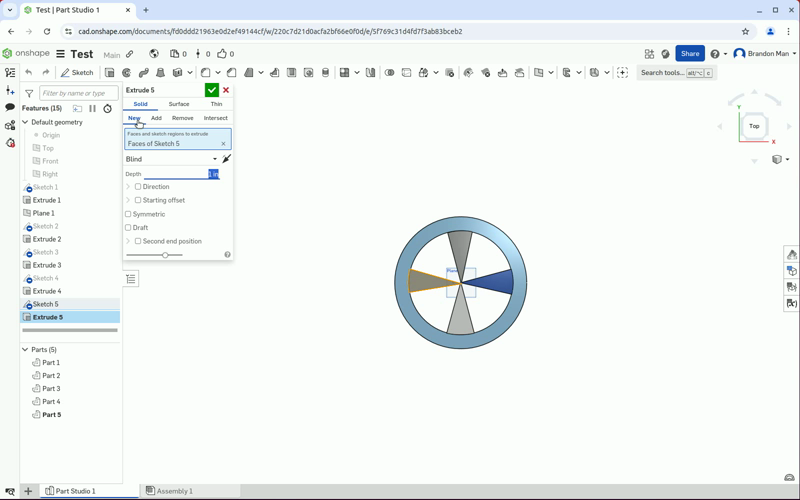
text(11.554)
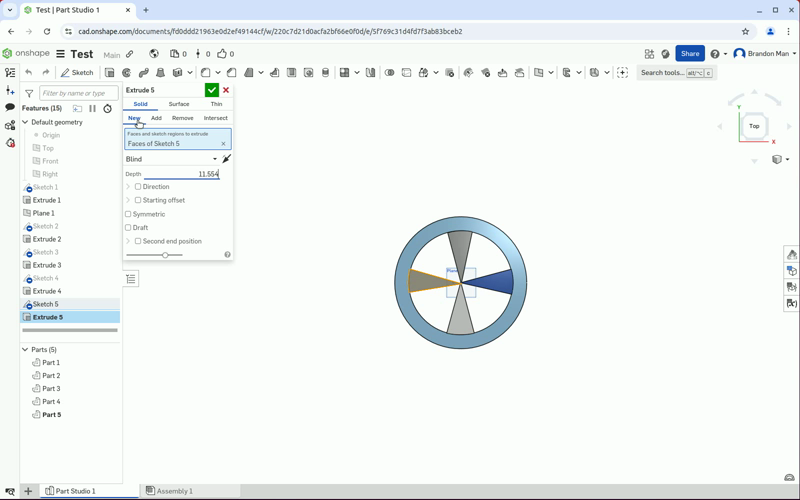
key(tab, 3)
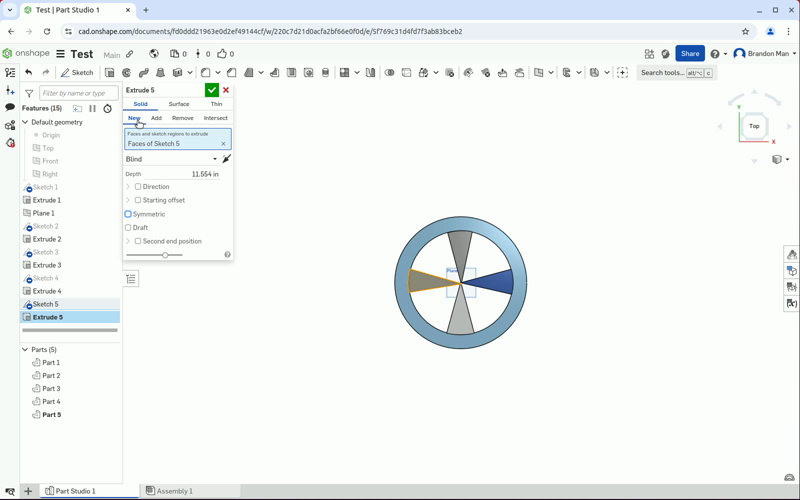
key(space)
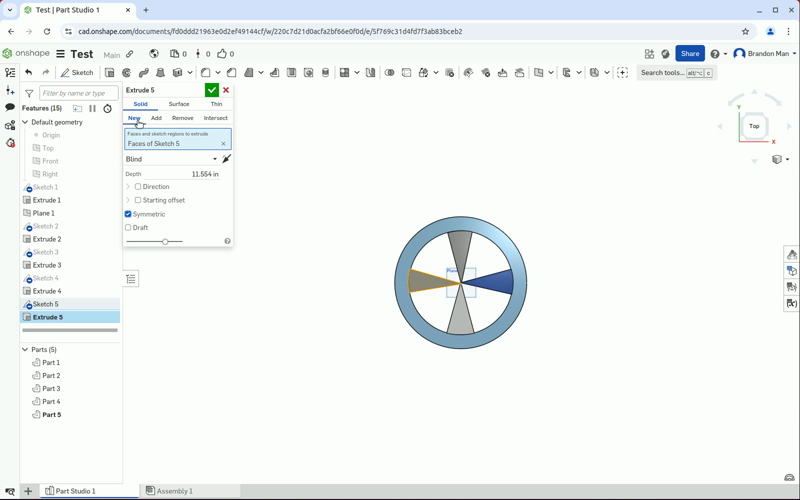
key(enter)
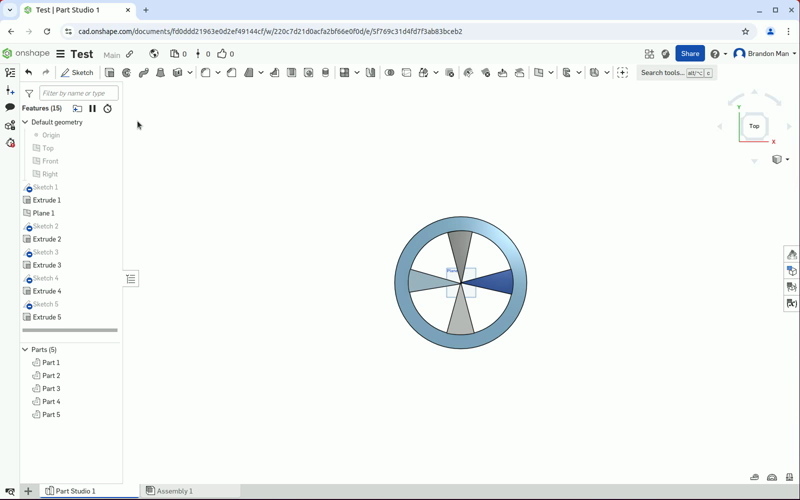
key(shift+h)
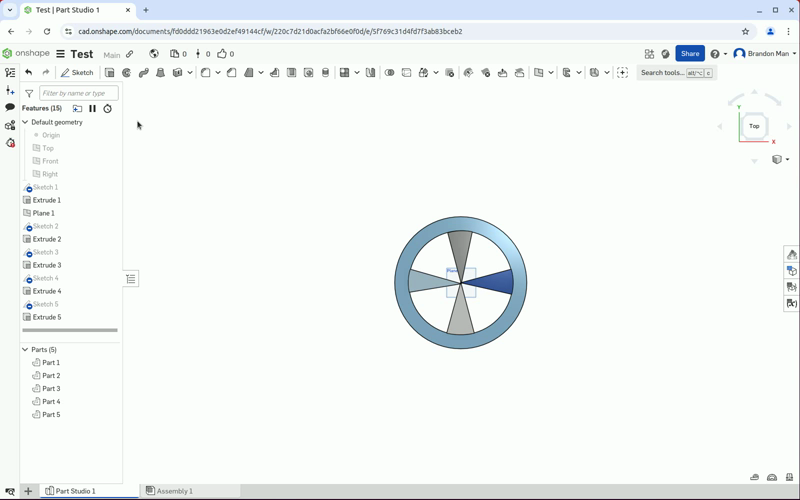
key(shift+h)
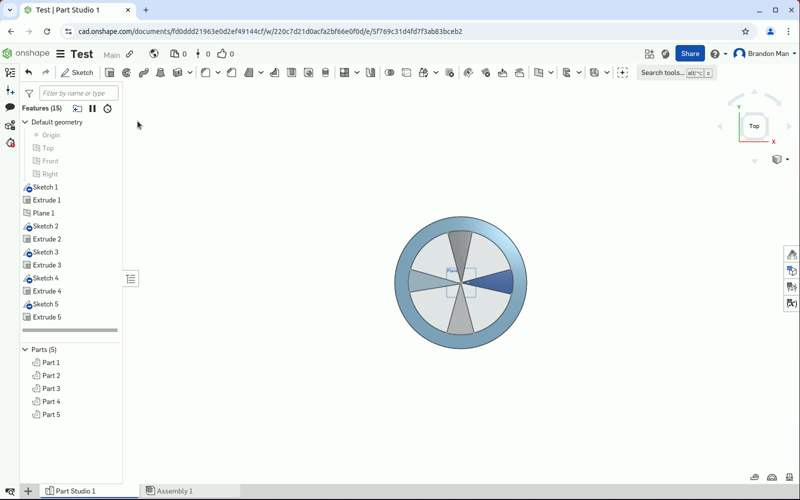
key(shift+7)
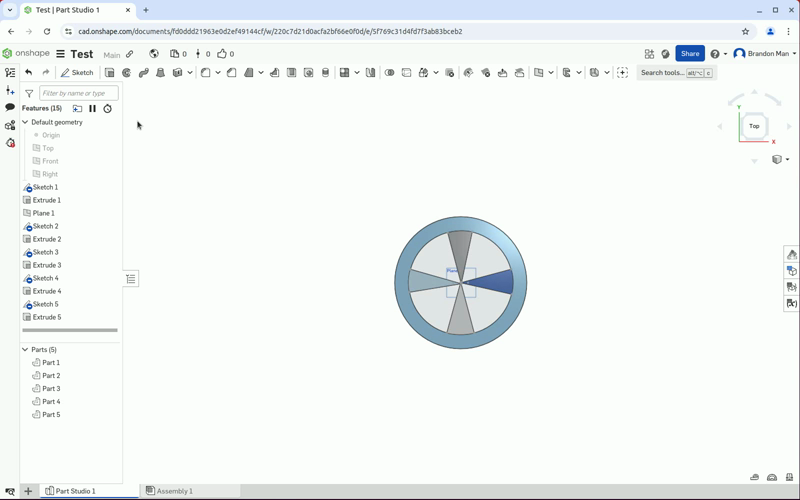
key(up, 3)
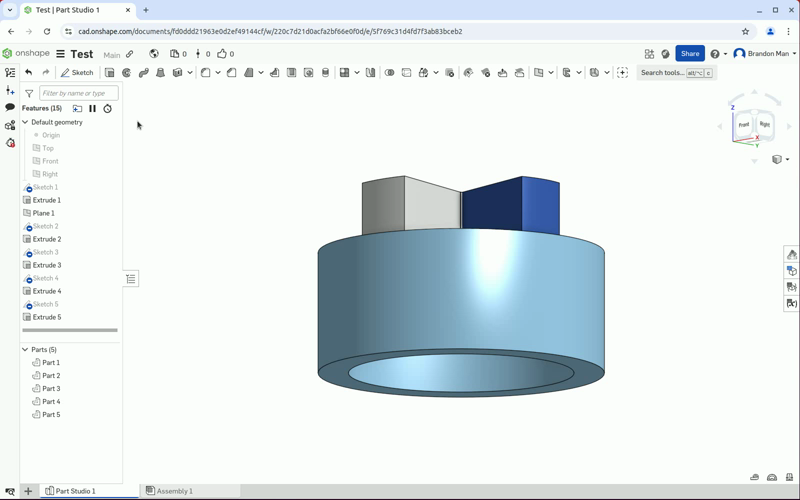
key(left, 3)
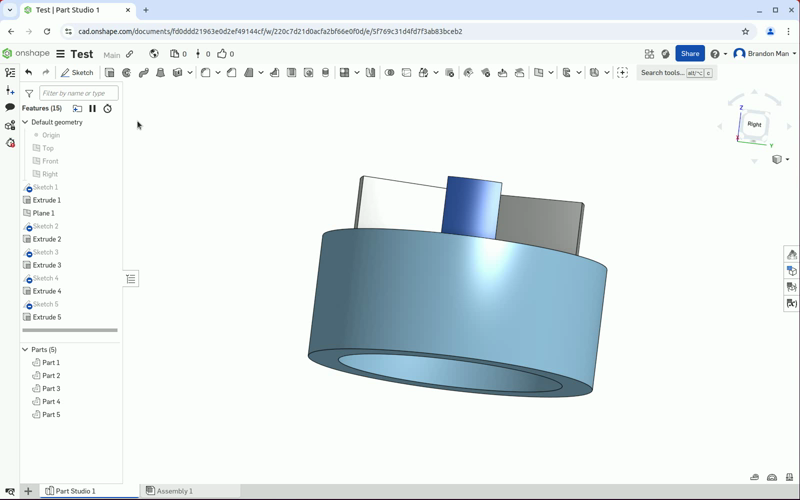
key(right, 3)
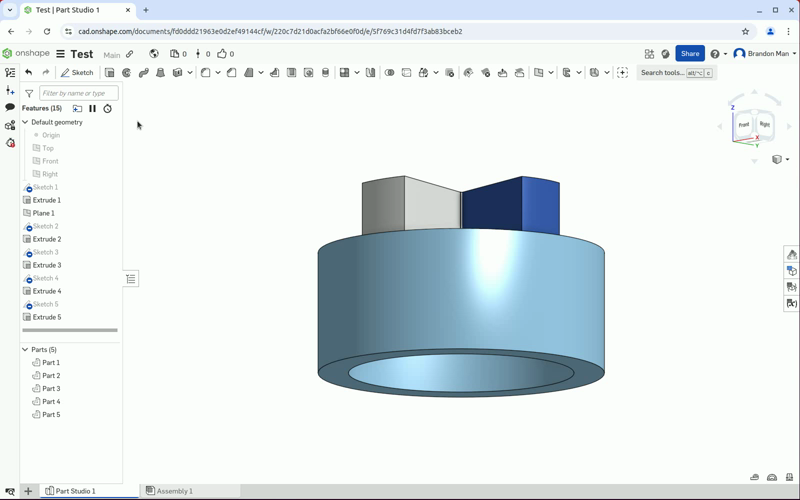
key(down, 3)
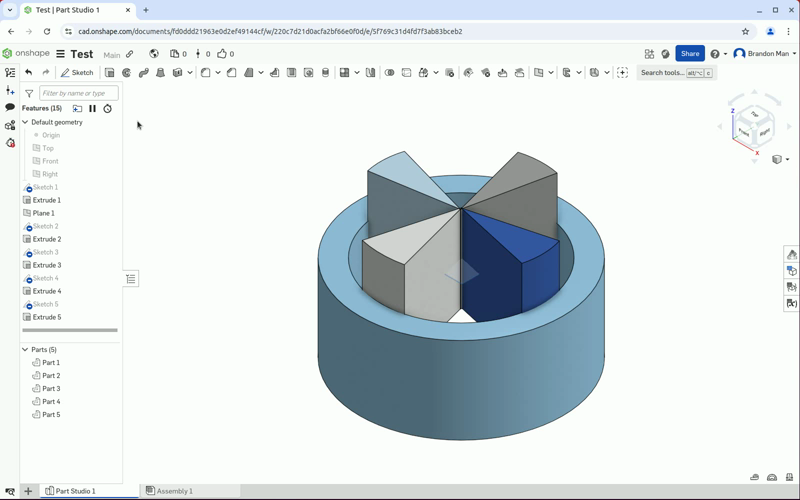
mouse_move(73, 189)
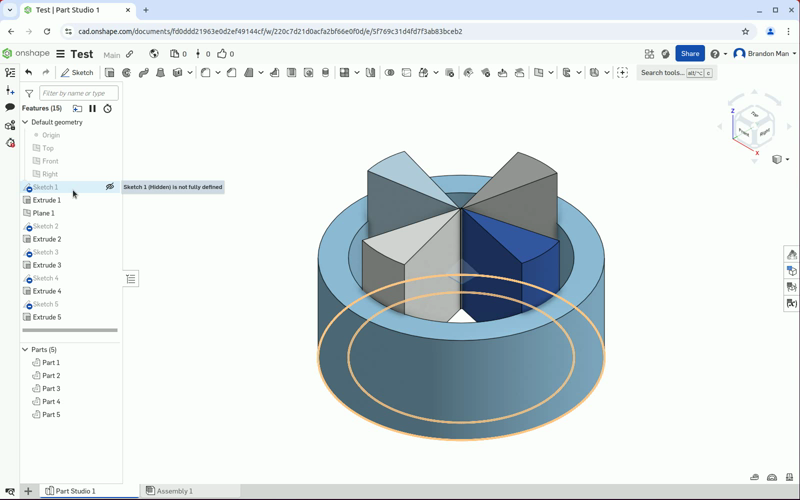
click(73, 189)